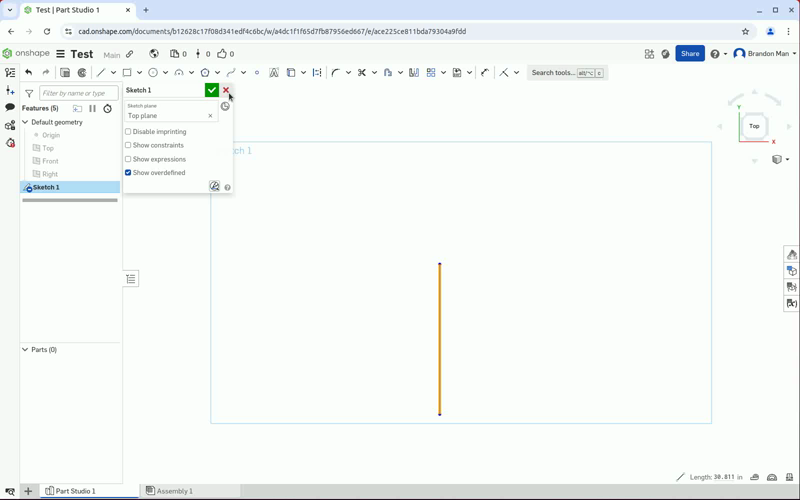
key(shift+h)
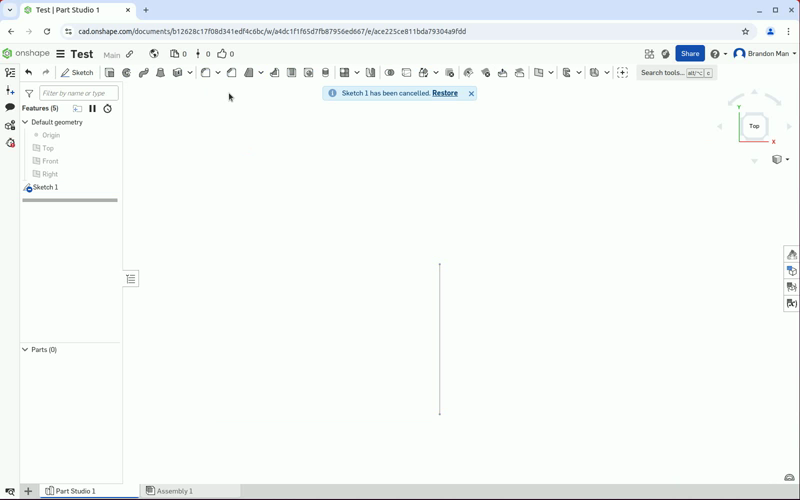
key(shift+s)
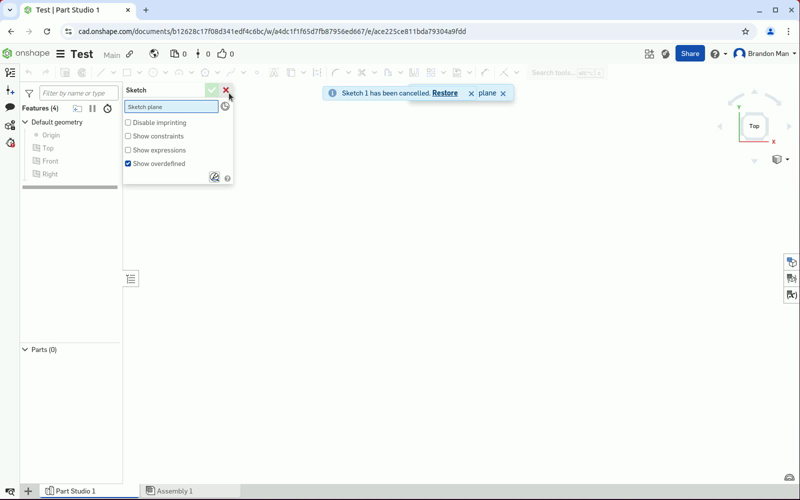
mouse_move(73, 150)
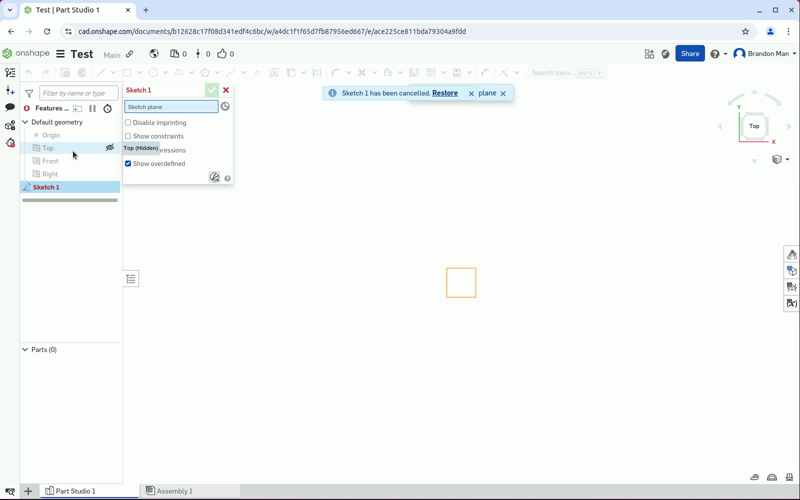
click(73, 150)
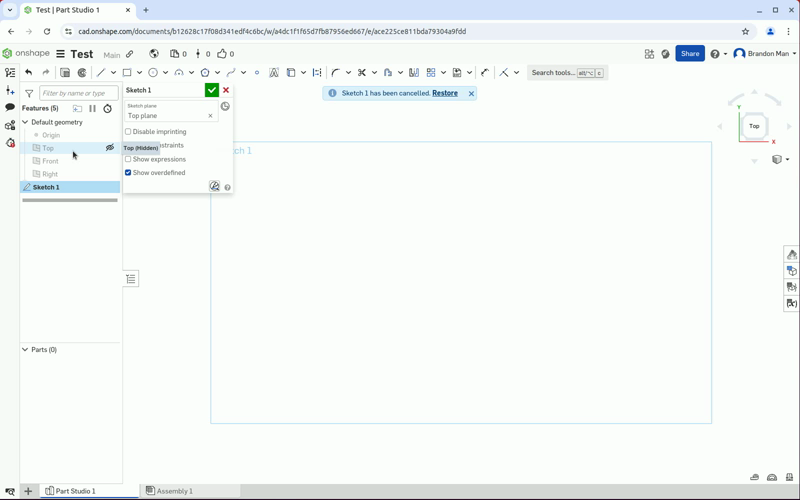
mouse_move(73, 352)
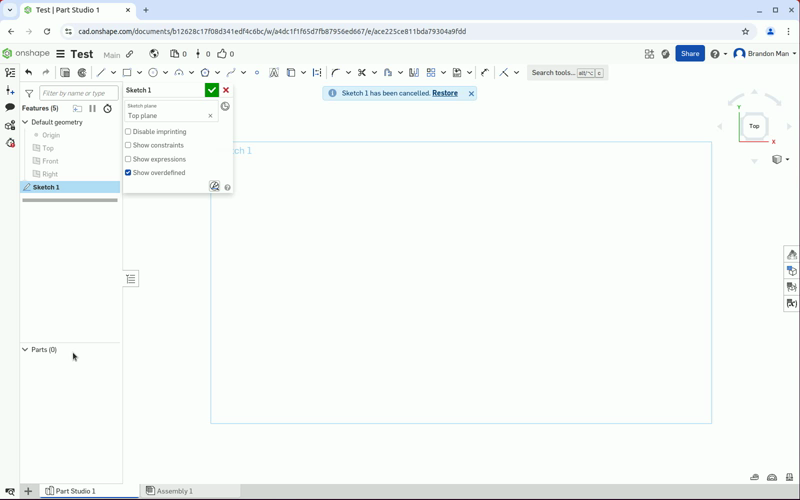
key(y)
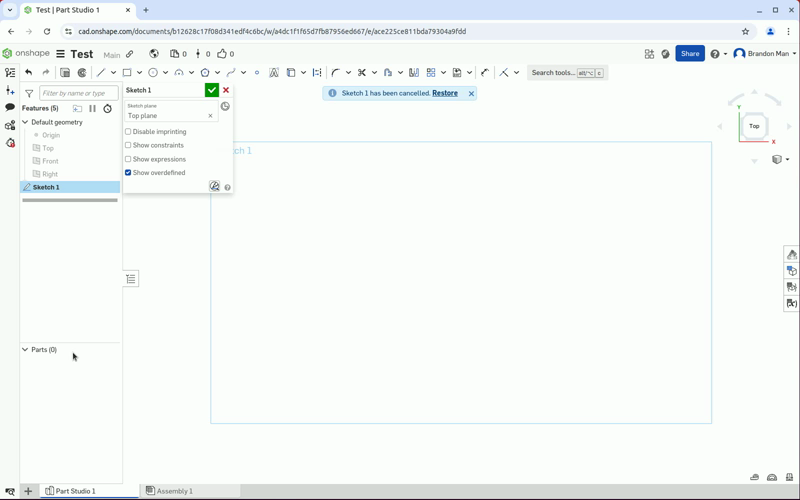
key(c)
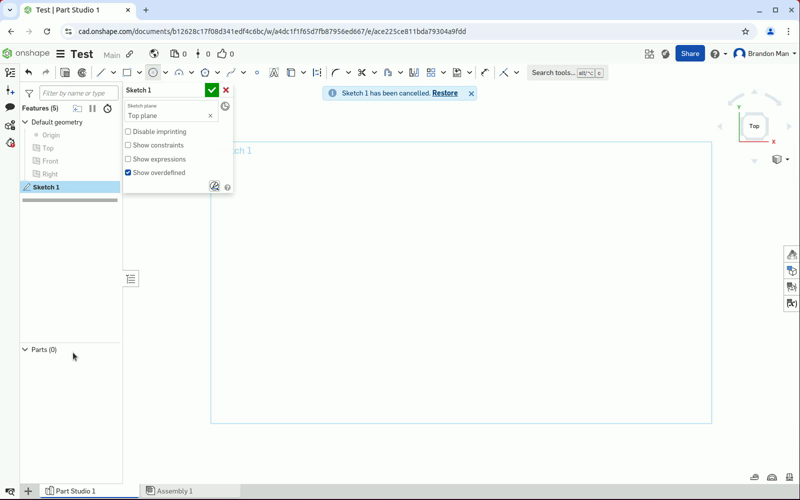
key_down(shift)
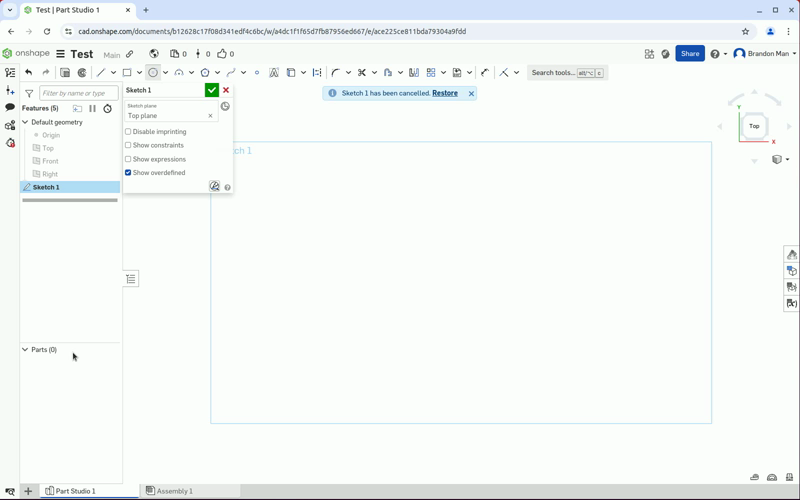
mouse_move(461, 282)
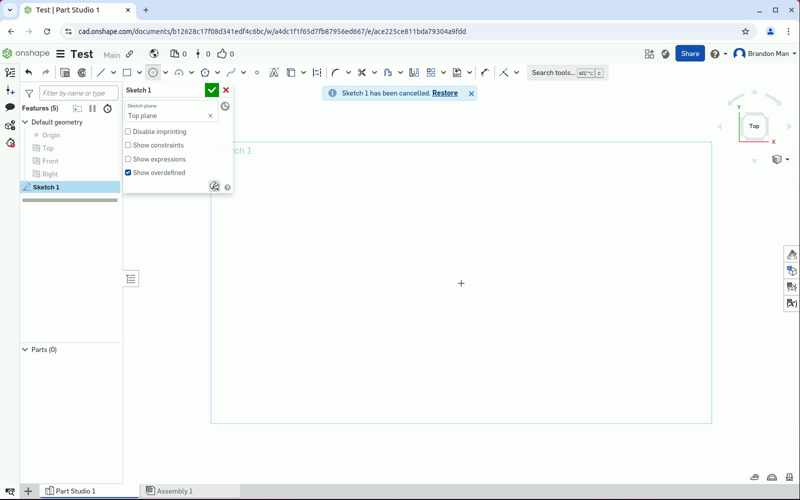
click(461, 282)
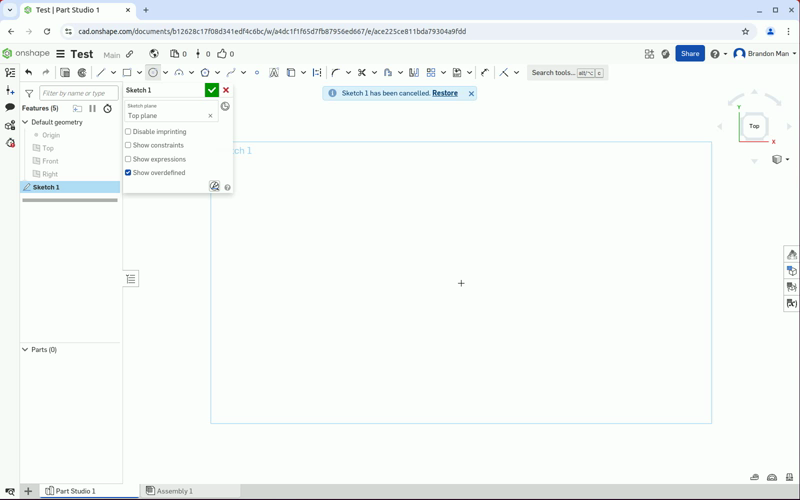
key_up(shift)
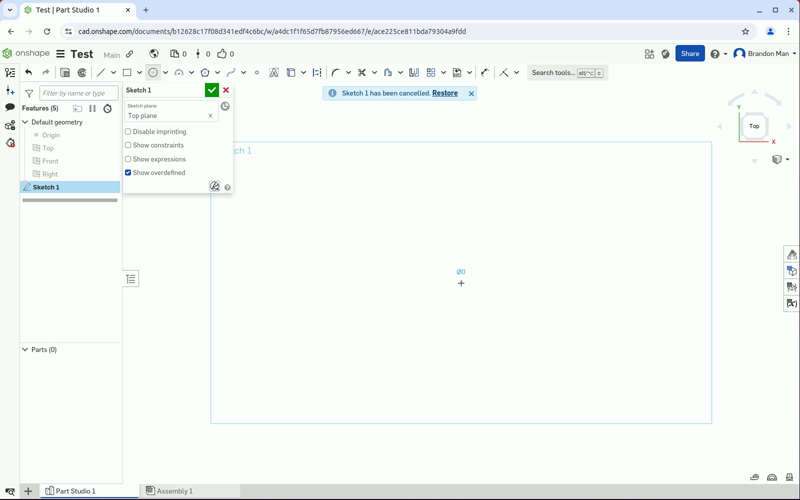
mouse_move(489, 282)
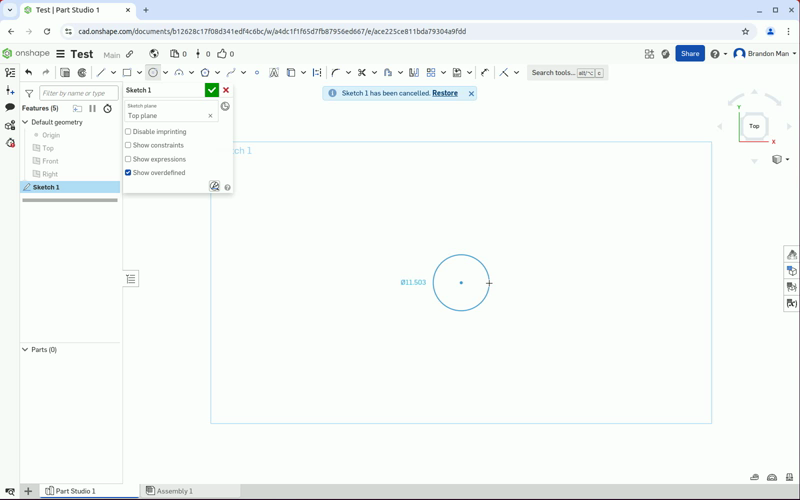
click(489, 282)
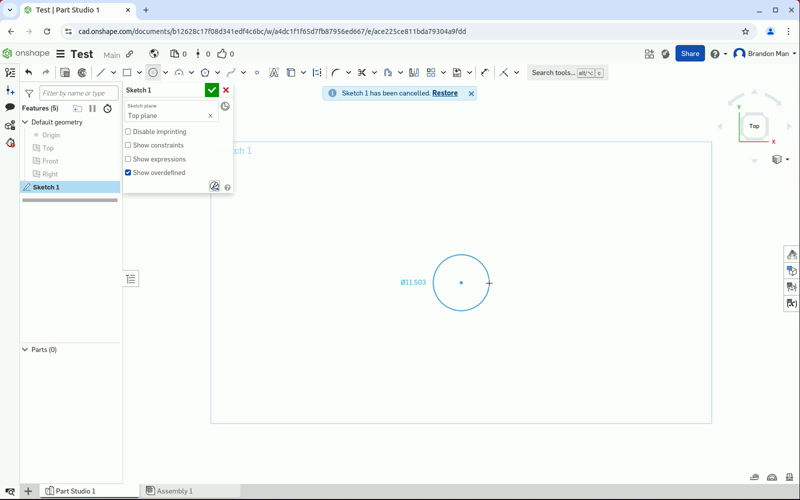
key(esc)
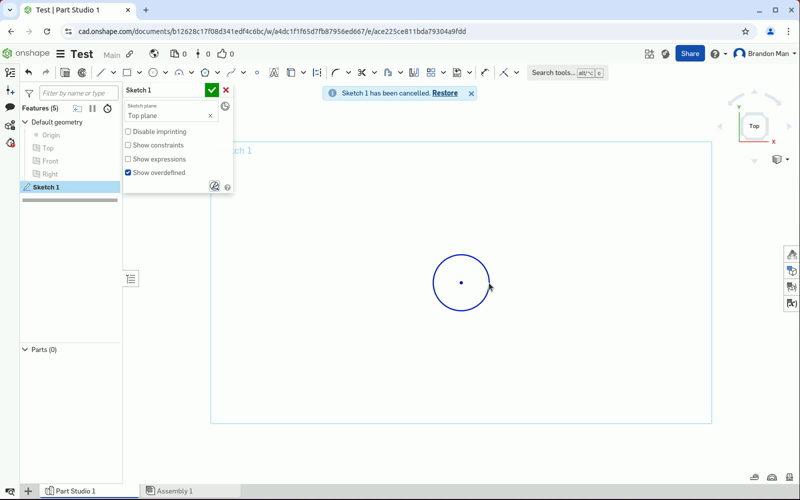
key(c)
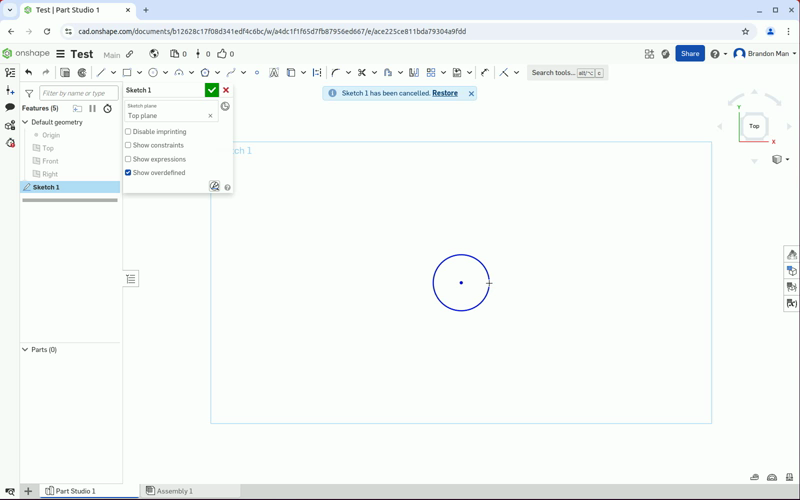
key_down(shift)
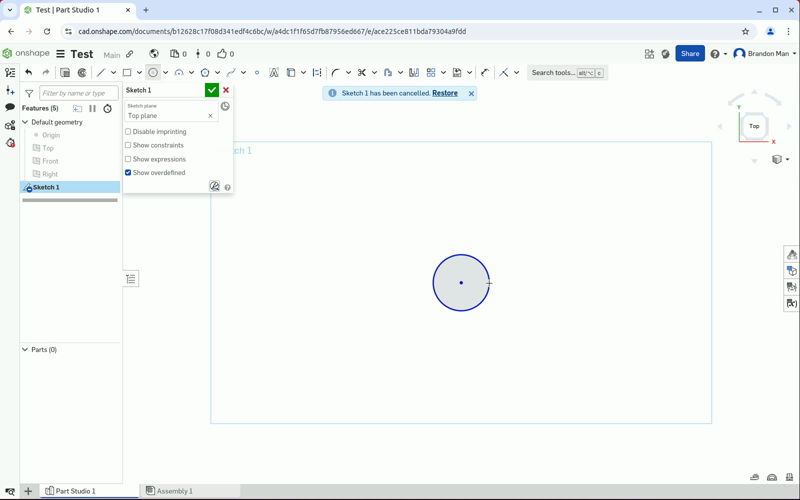
mouse_move(461, 282)
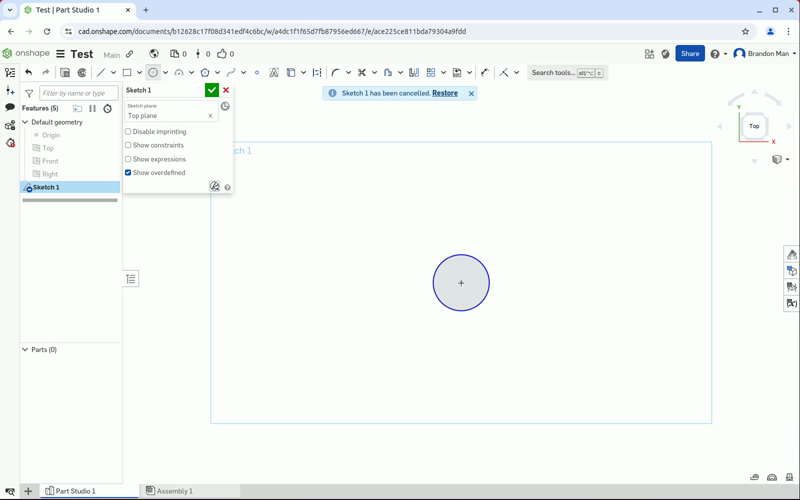
click(461, 282)
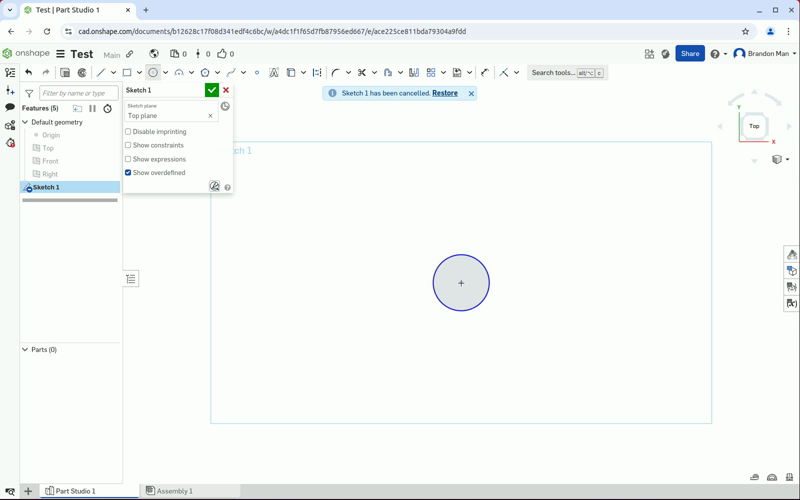
key_up(shift)
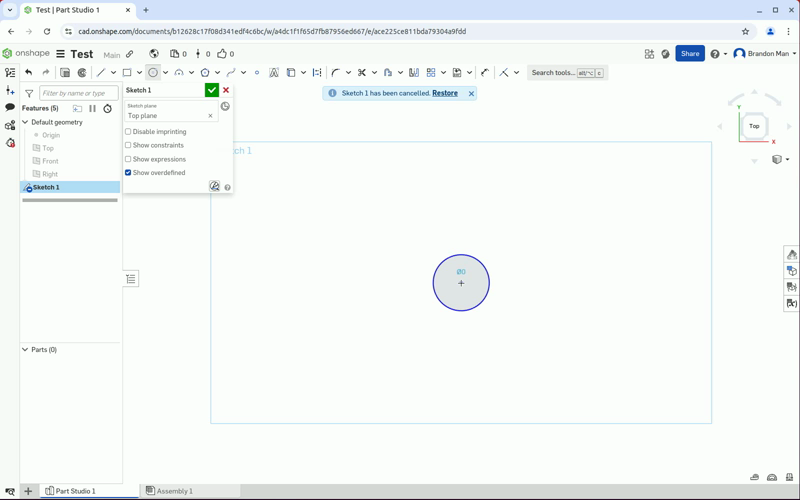
mouse_move(474, 282)
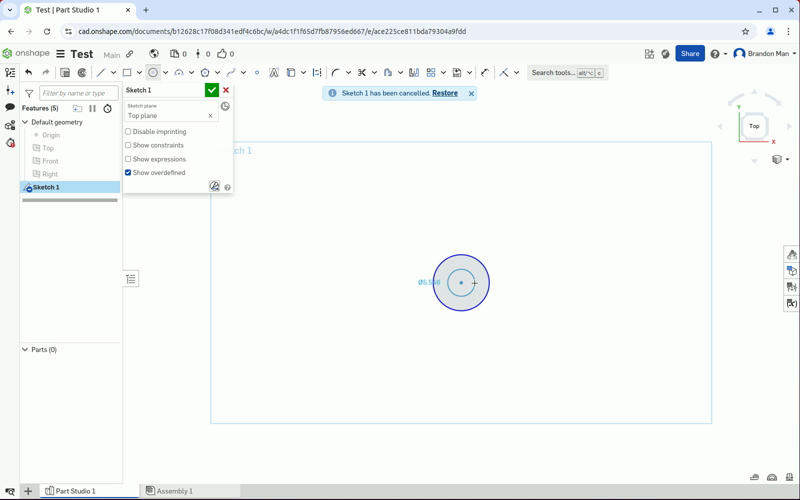
click(474, 282)
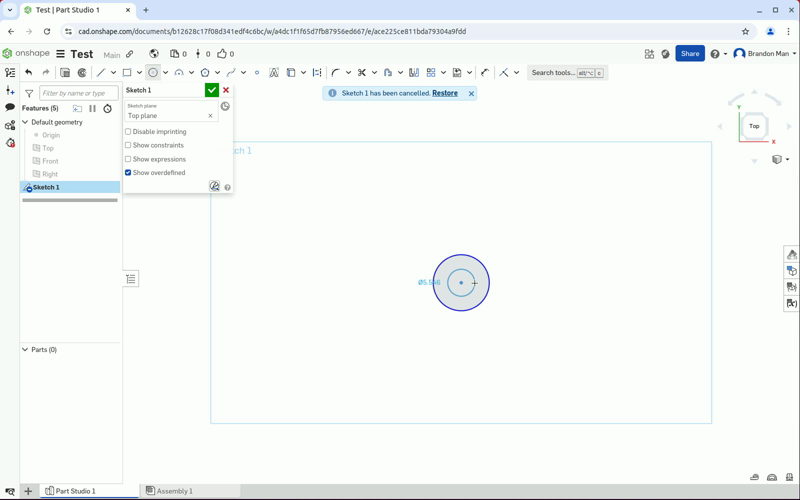
key(esc)
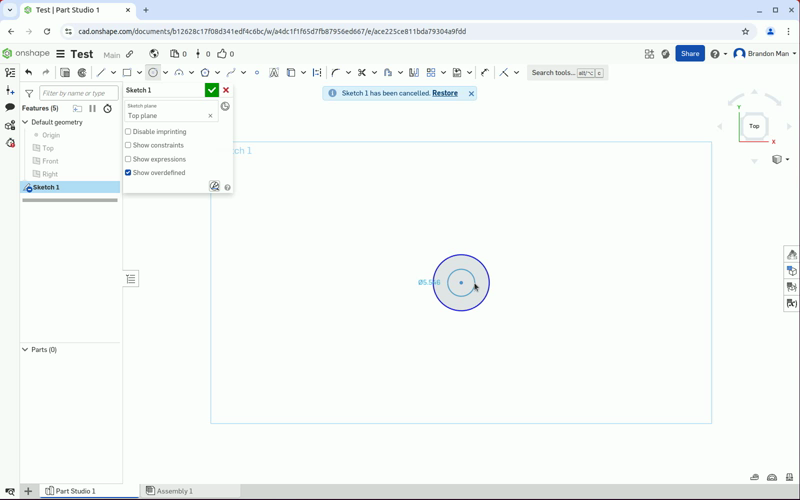
mouse_move(449, 264)
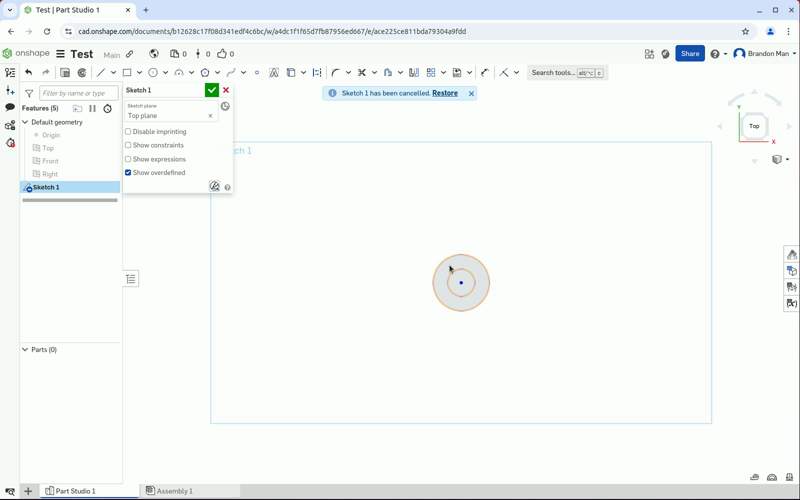
click(449, 264)
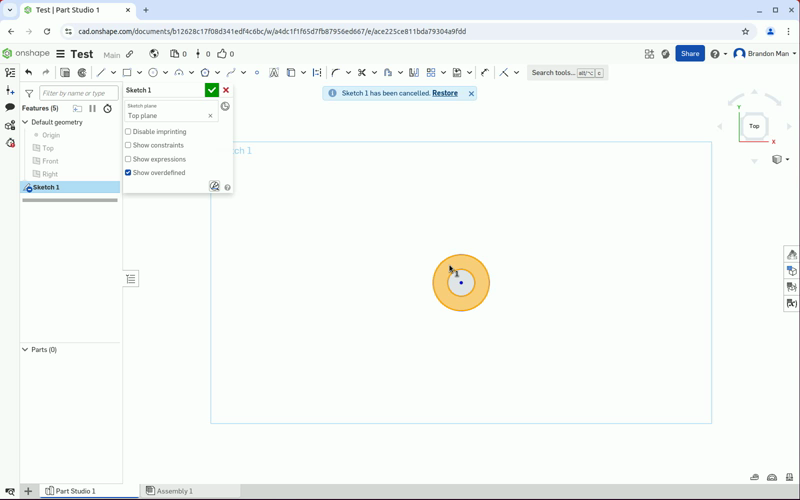
mouse_move(73, 352)
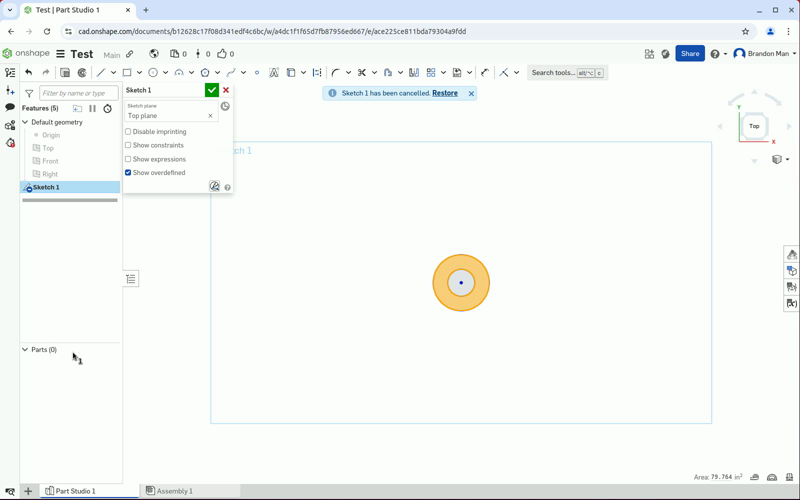
key(shift+y)
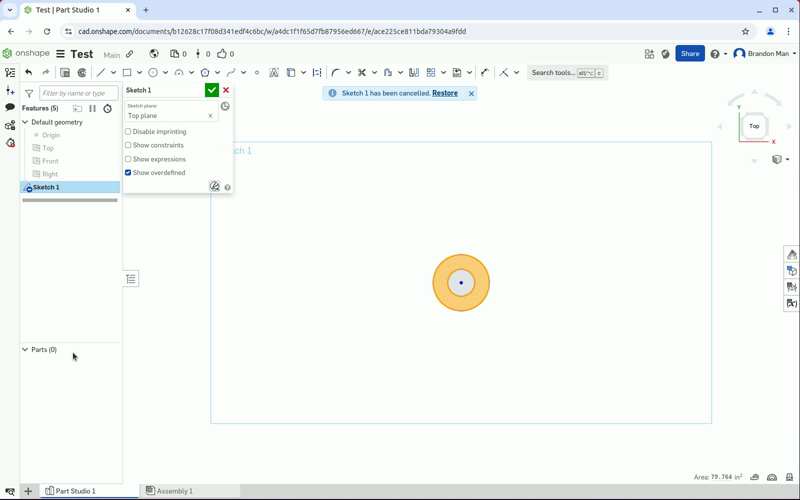
key(shift+e)
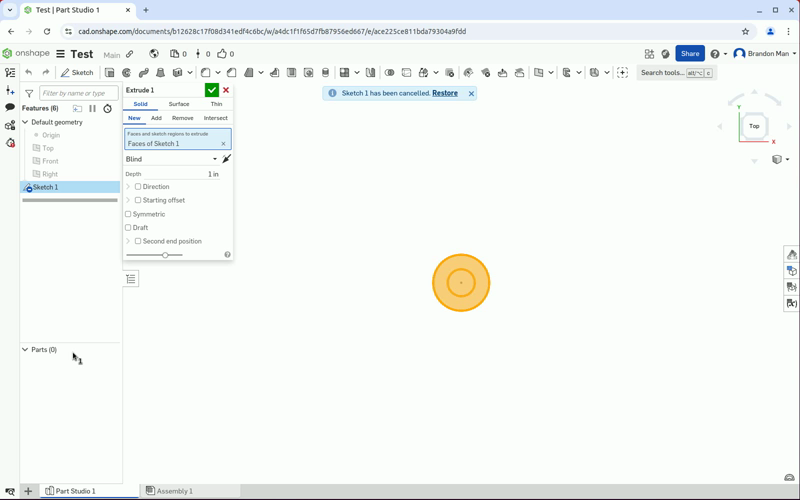
mouse_move(143, 106)
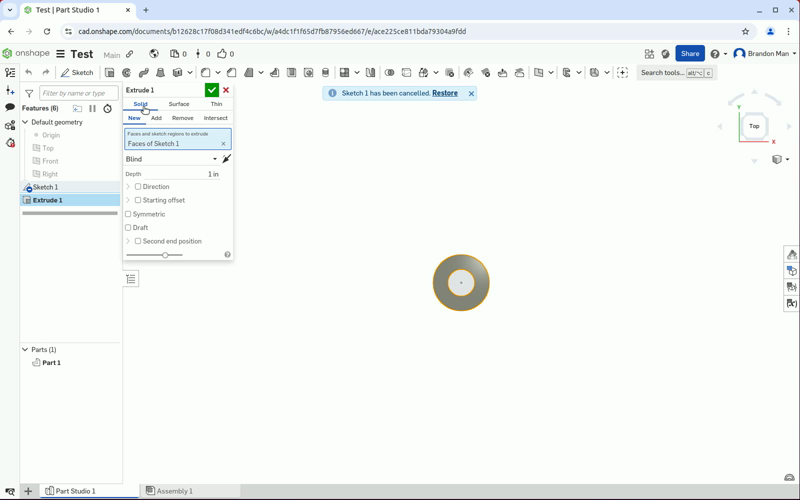
click(143, 106)
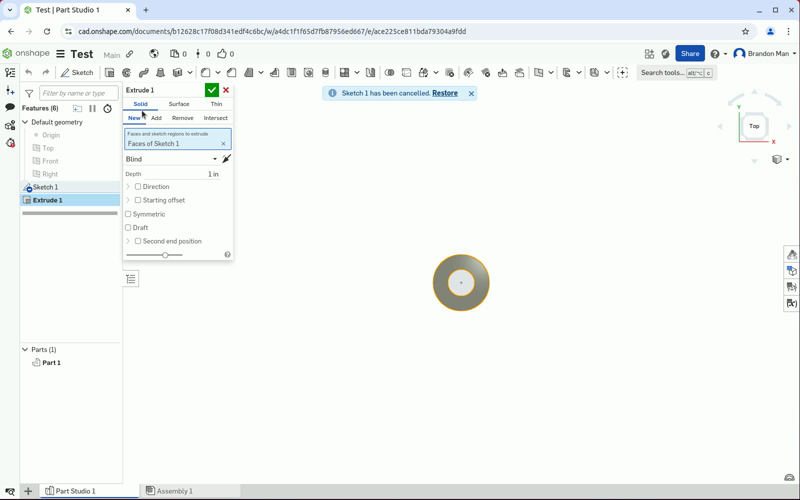
mouse_move(137, 120)
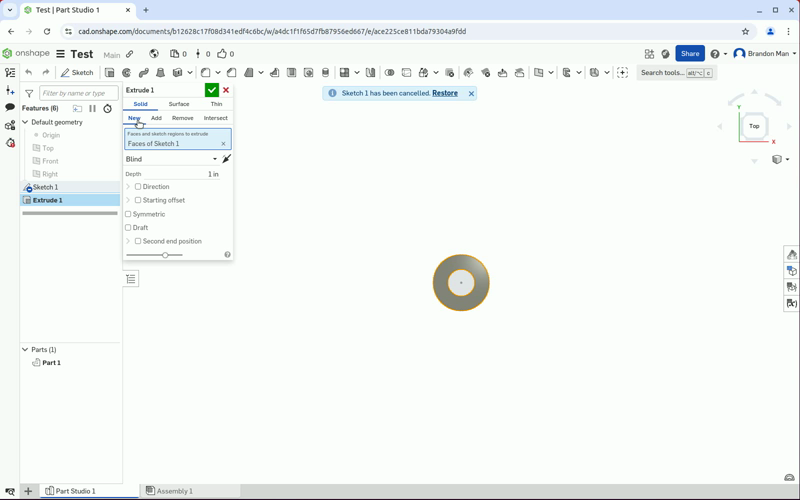
click(137, 120)
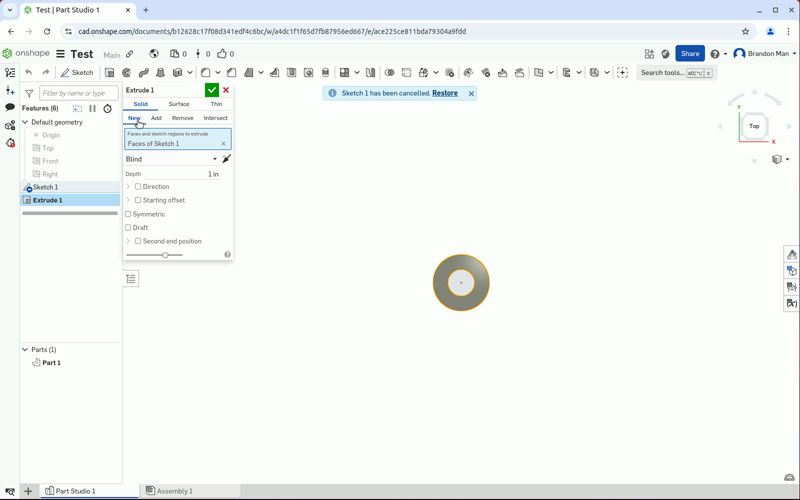
key(tab, 4)
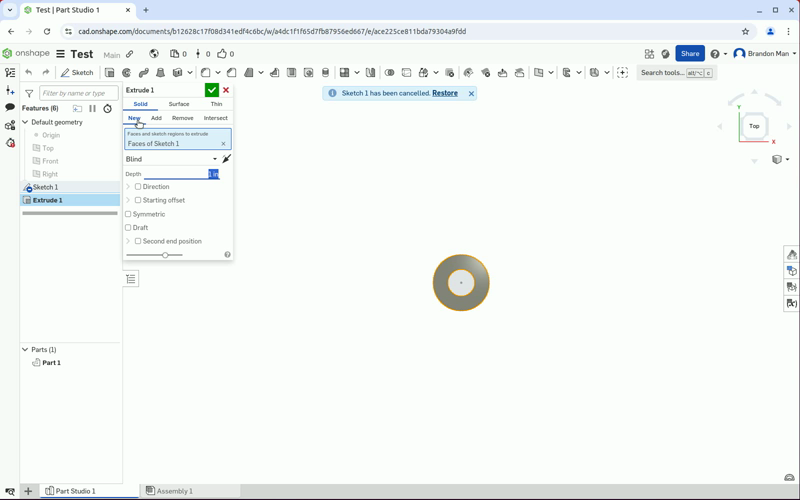
text(3.611)
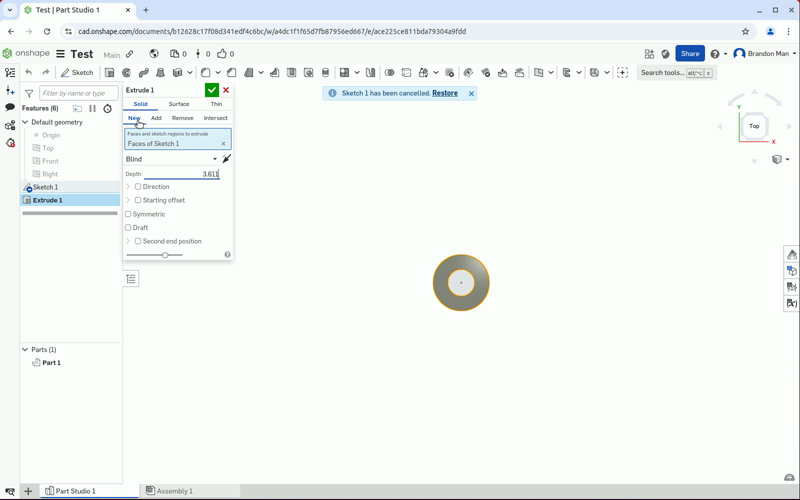
key(enter)
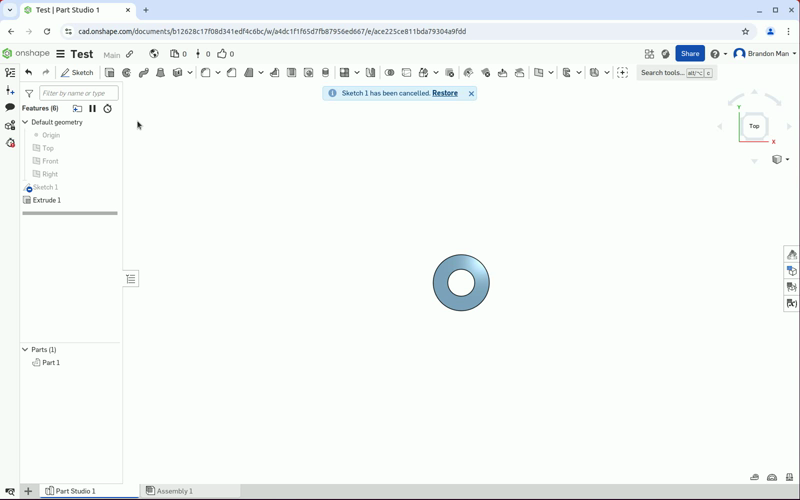
key(shift+h)
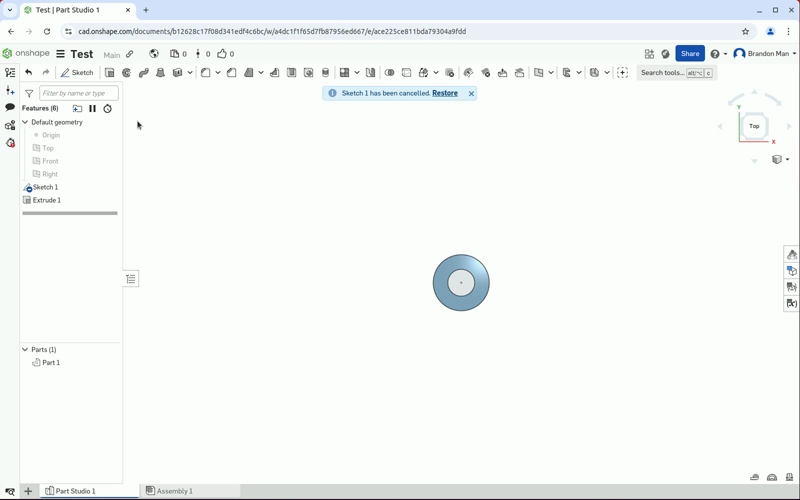
key(shift+h)
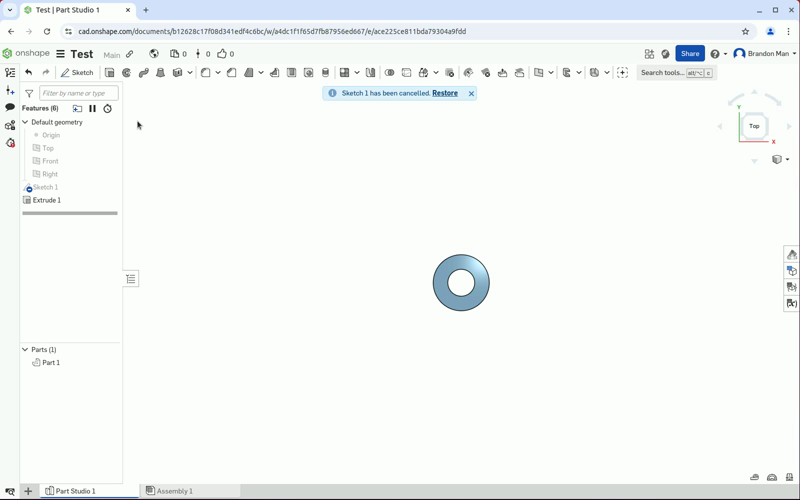
mouse_move(73, 189)
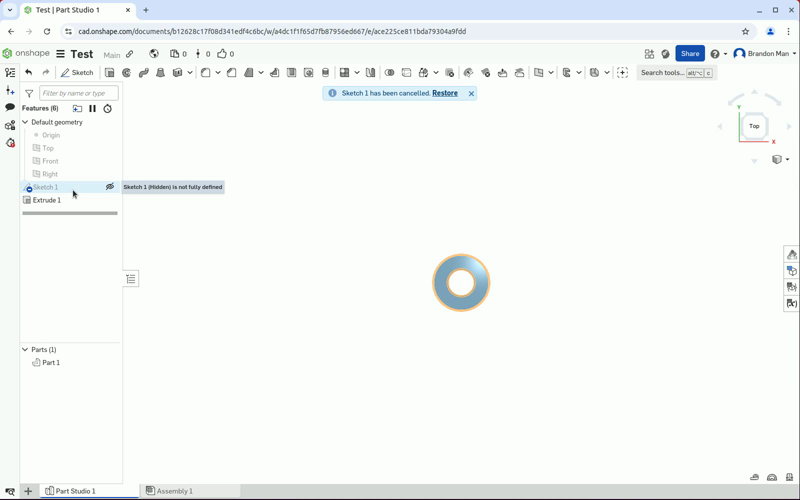
click(73, 189)
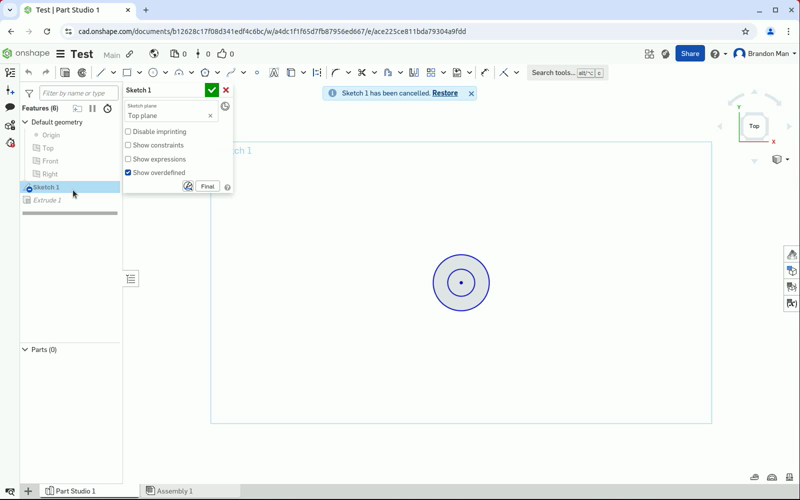
mouse_move(229, 92)
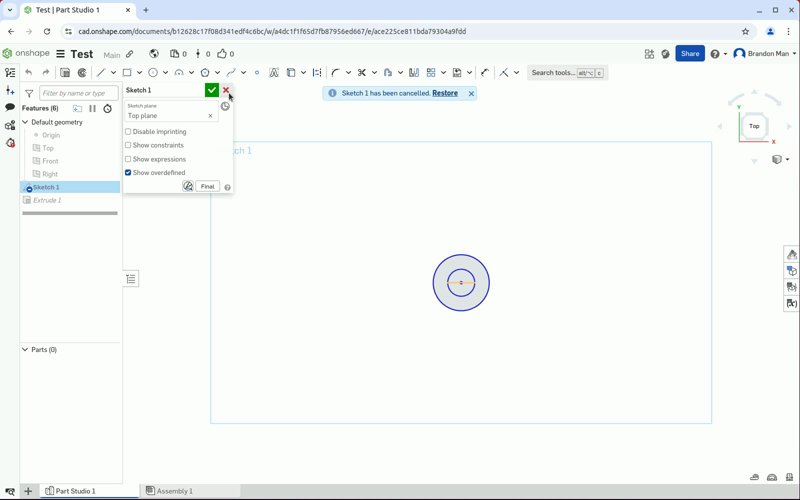
click(229, 92)
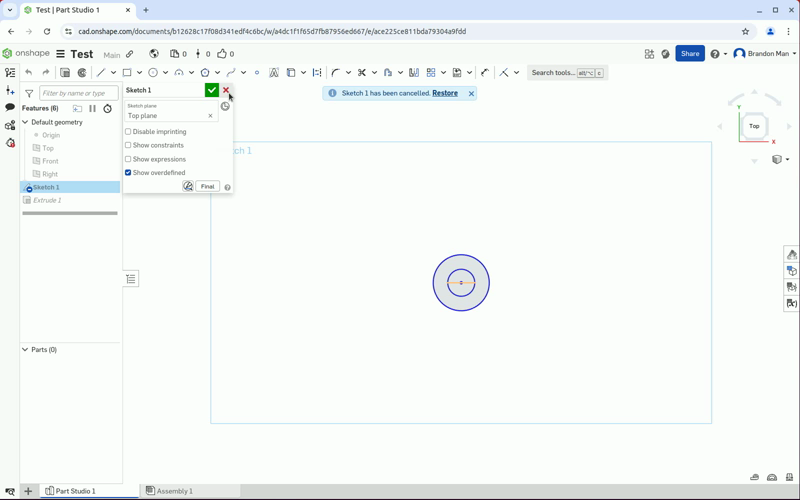
key(shift+s)
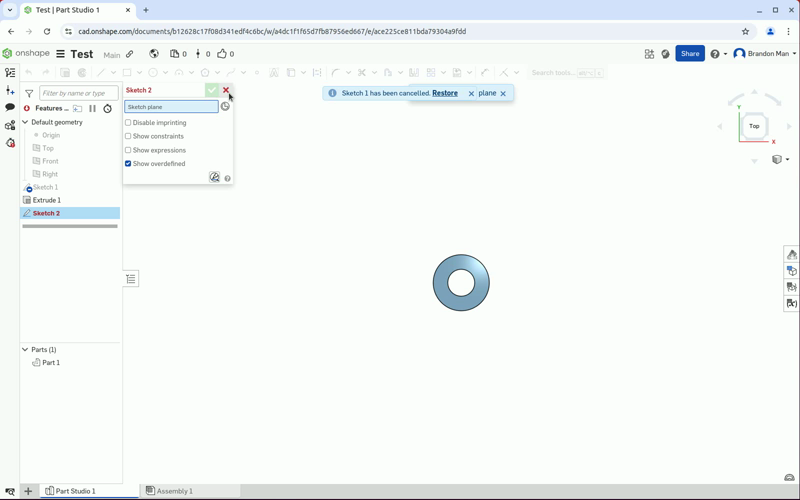
mouse_move(73, 150)
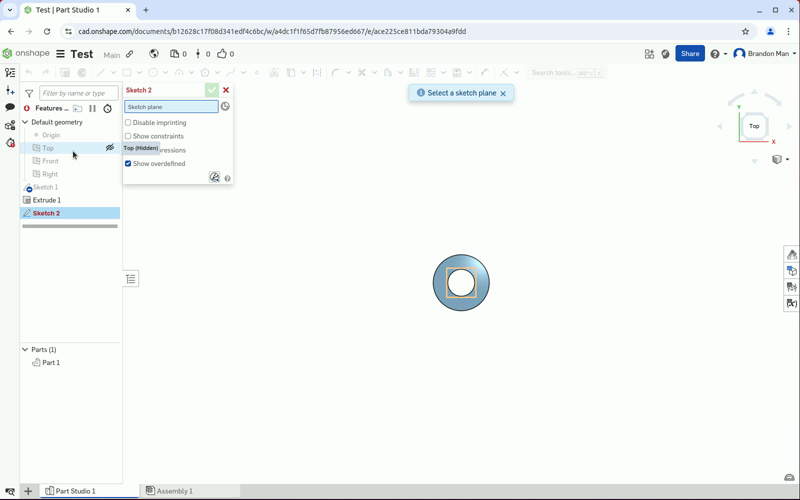
click(73, 150)
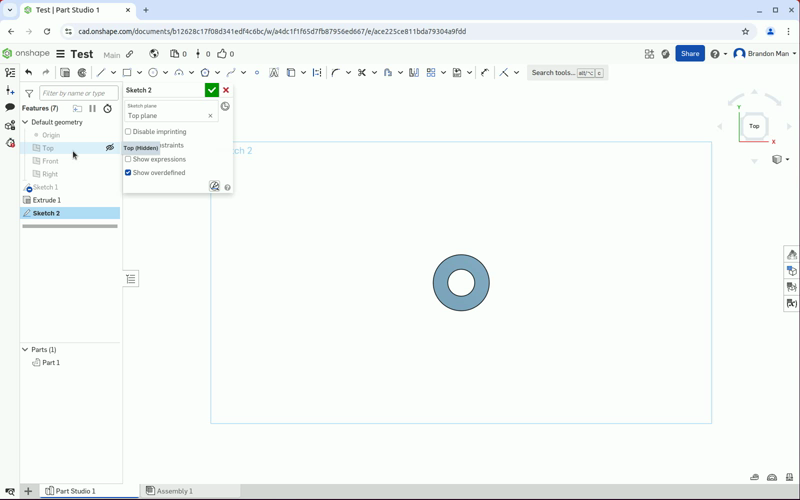
mouse_move(73, 352)
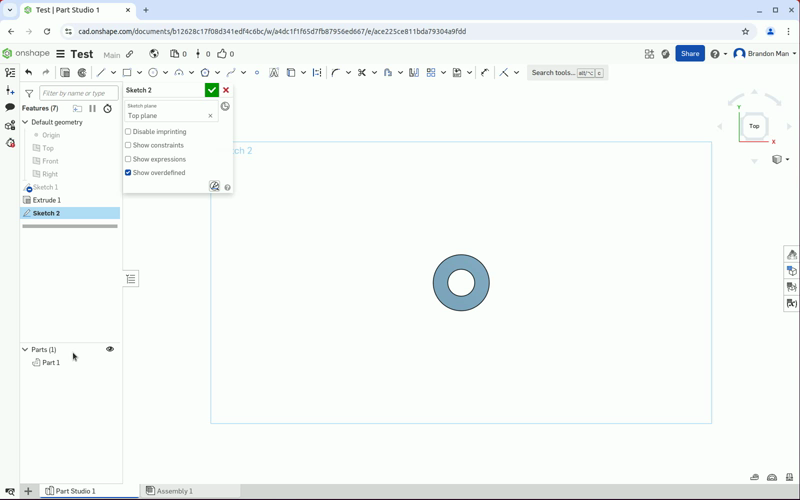
key(y)
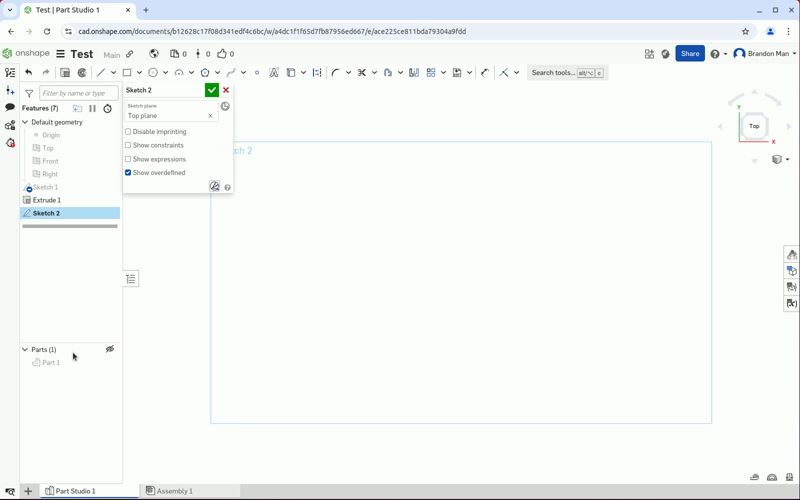
key(c)
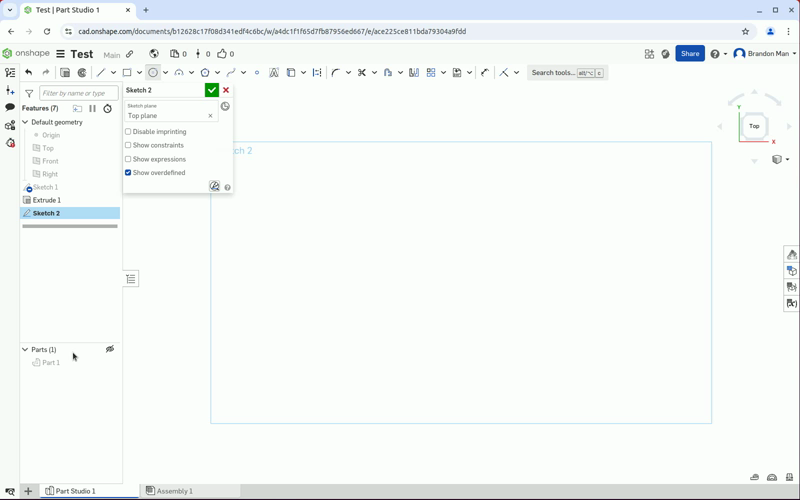
key_down(shift)
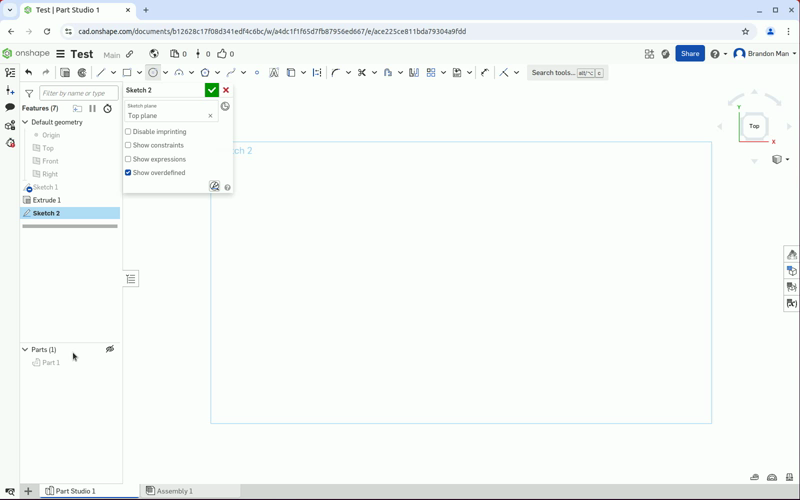
mouse_move(375, 205)
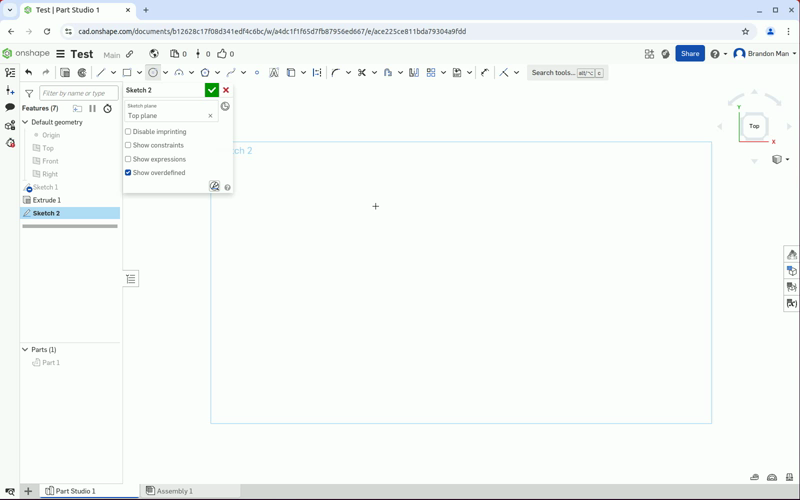
click(375, 205)
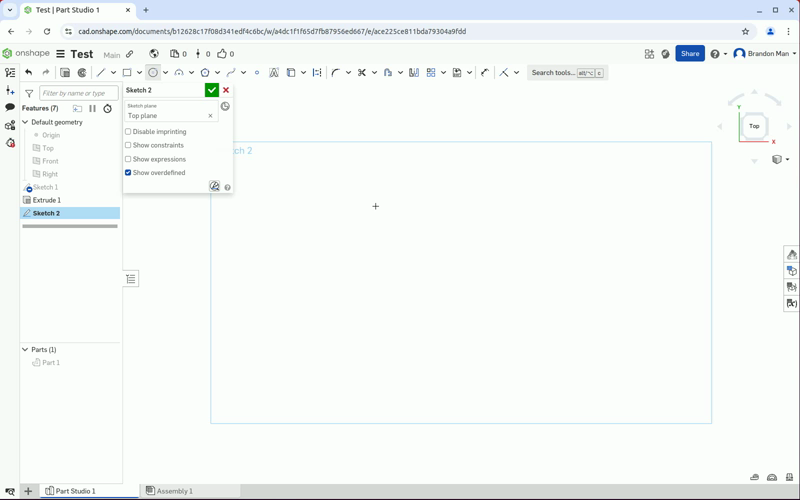
key_up(shift)
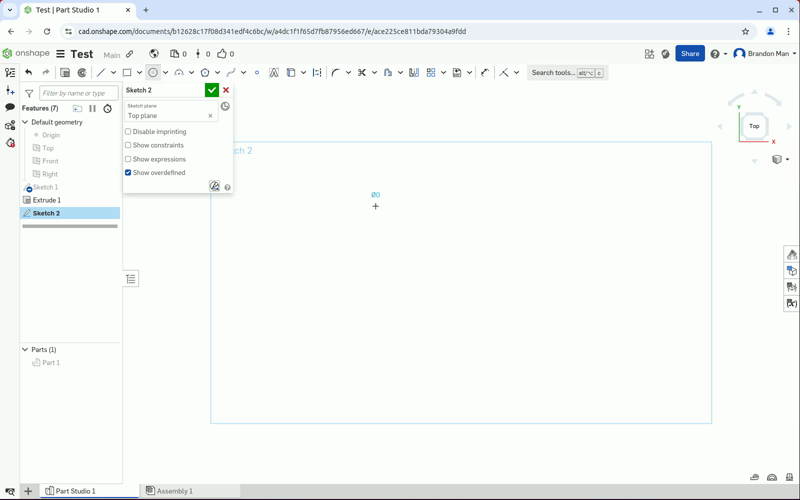
mouse_move(403, 205)
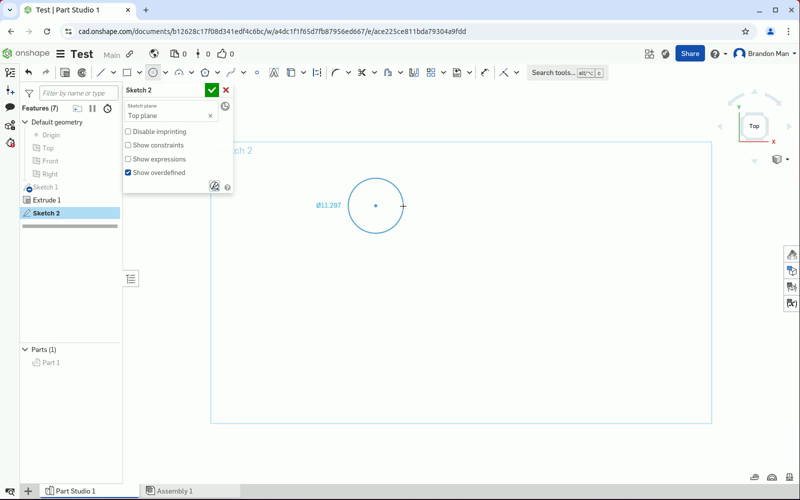
click(403, 205)
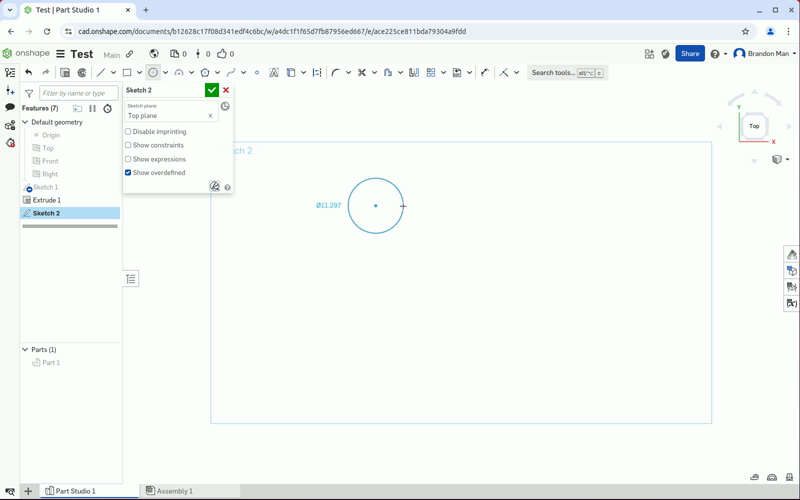
key(esc)
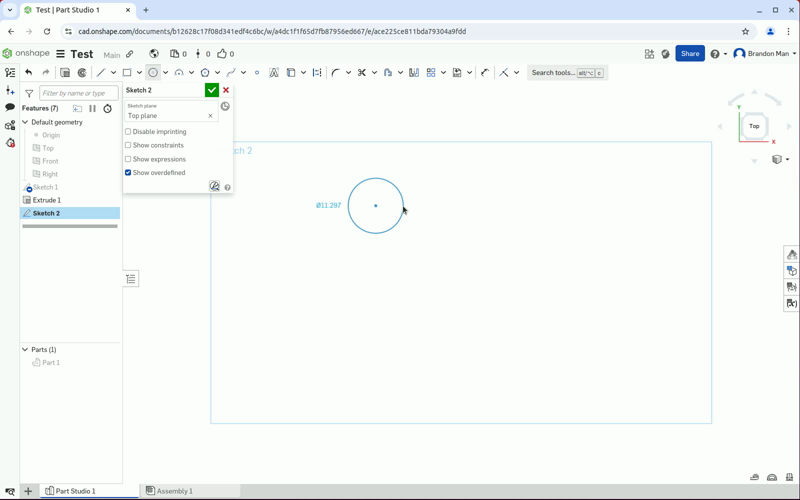
key(l)
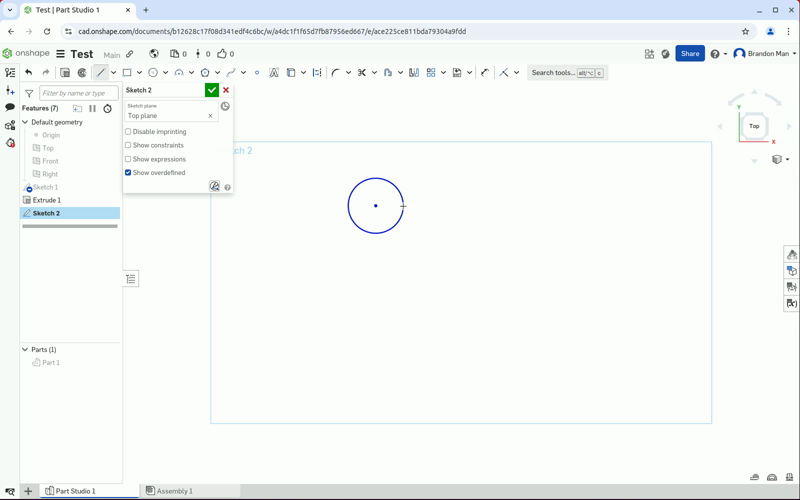
key_down(shift)
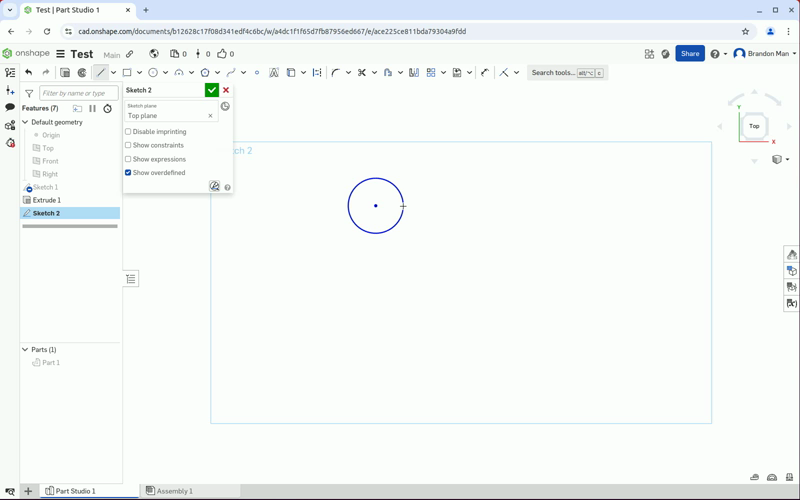
mouse_move(365, 214)
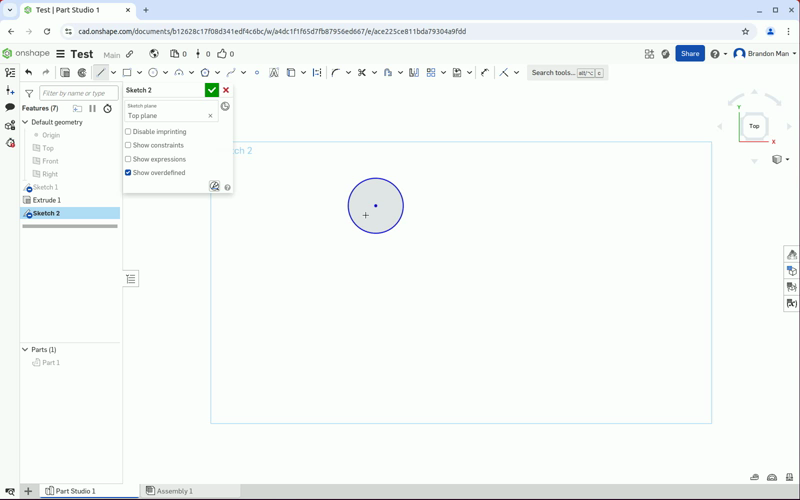
click(365, 214)
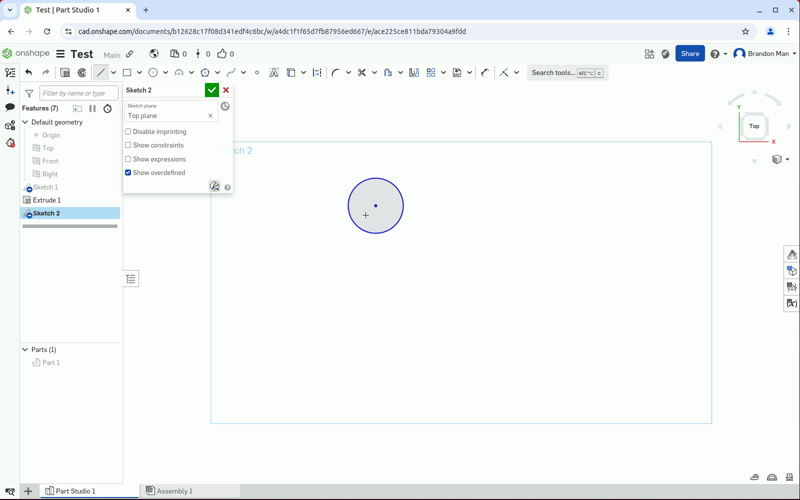
key_up(shift)
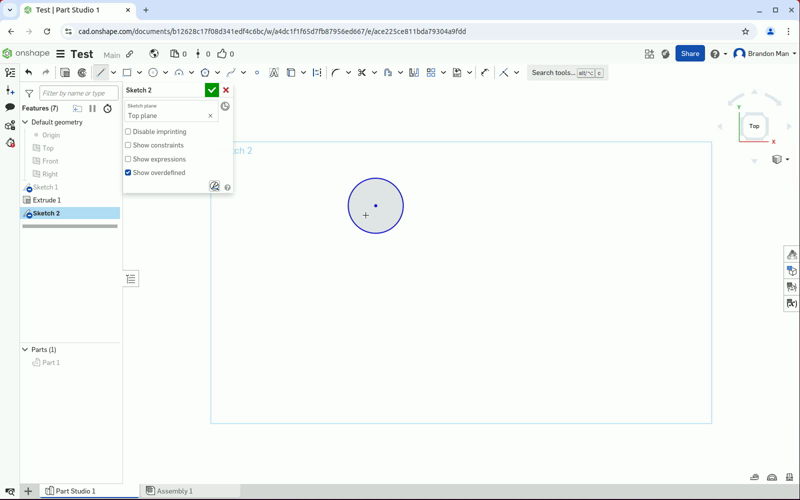
key_down(shift)
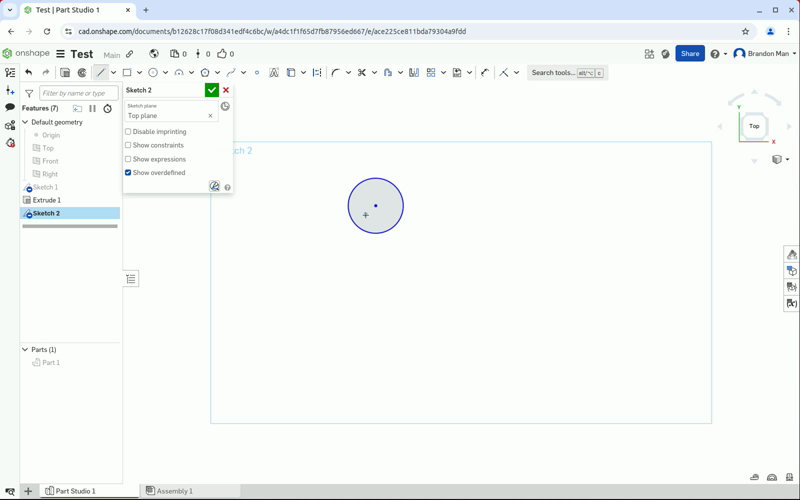
mouse_move(395, 214)
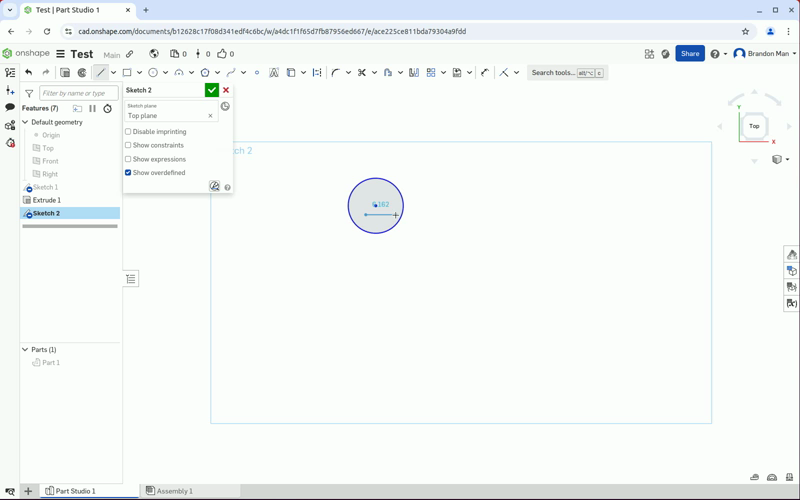
mouse_move(386, 214)
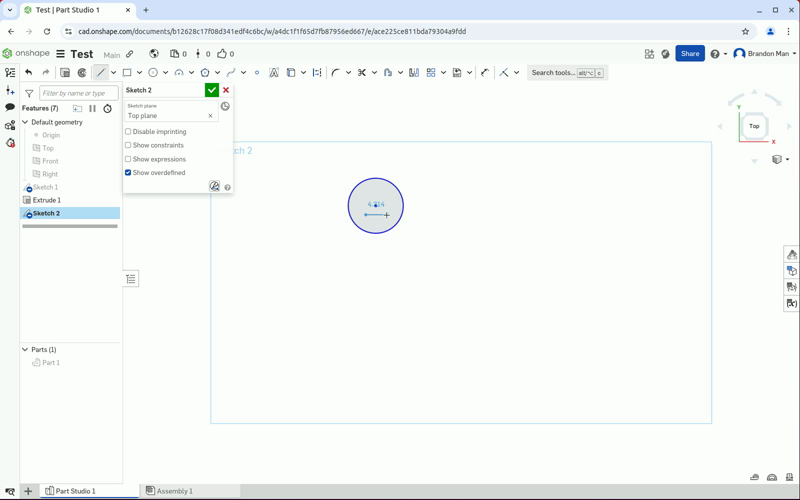
click(386, 214)
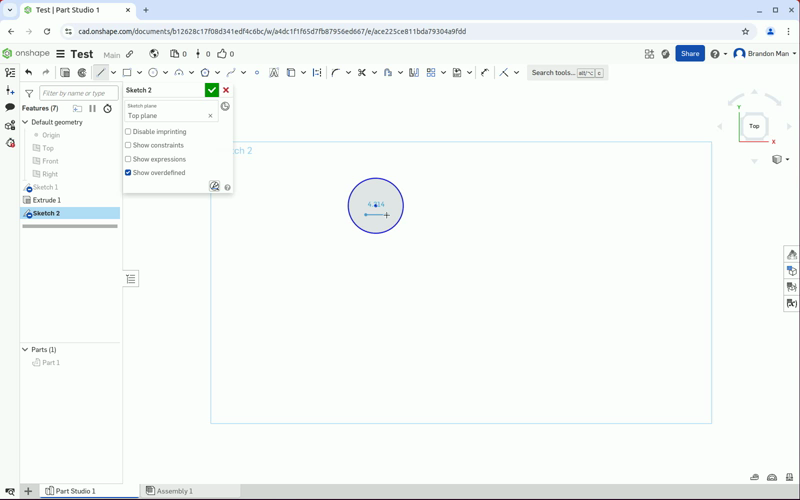
key_up(shift)
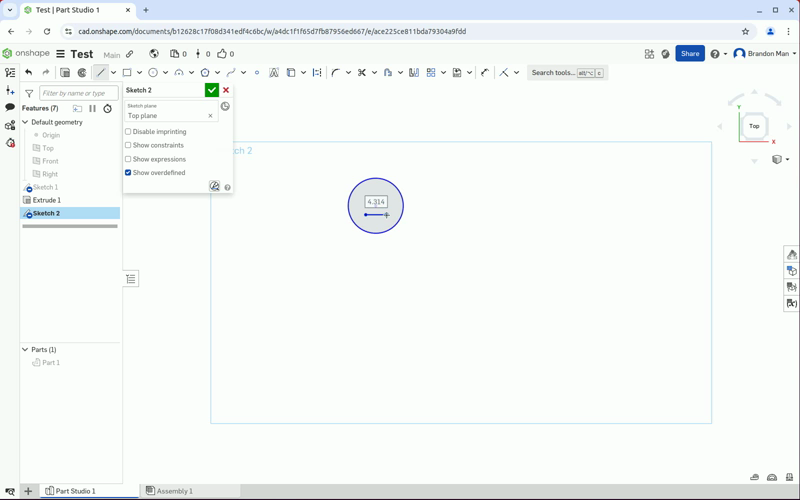
key_down(shift)
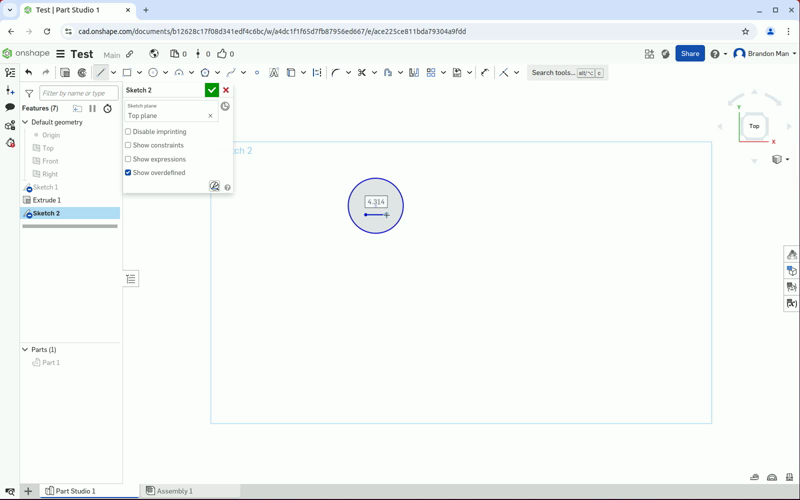
mouse_move(416, 214)
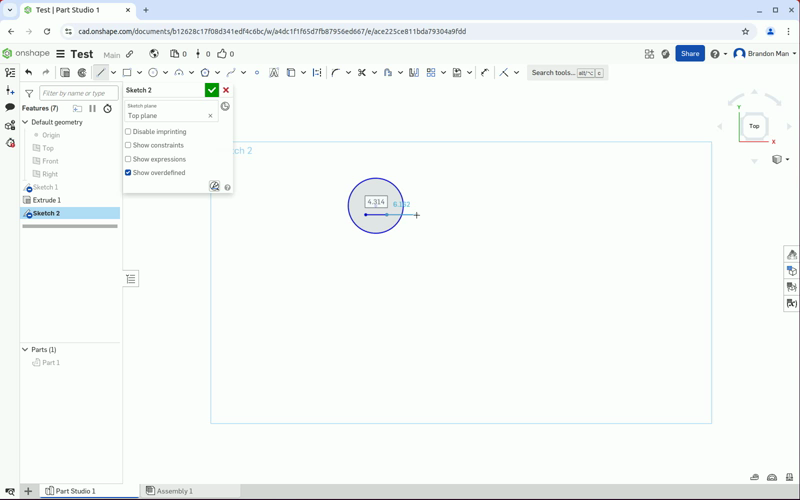
mouse_move(386, 197)
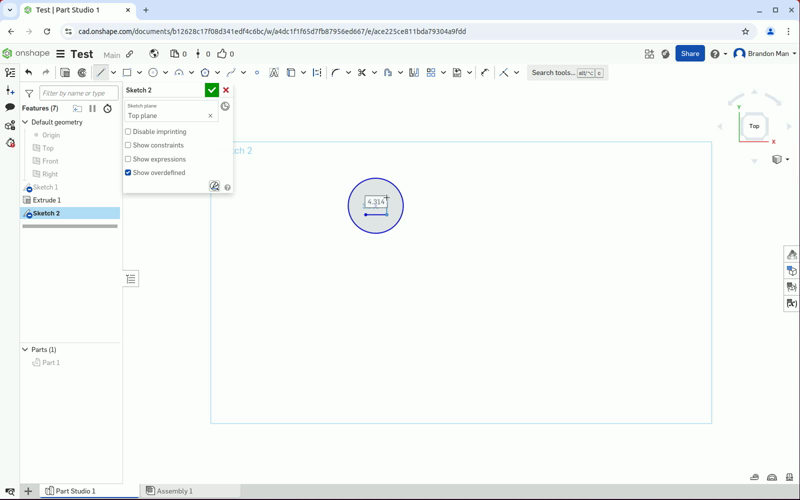
click(386, 197)
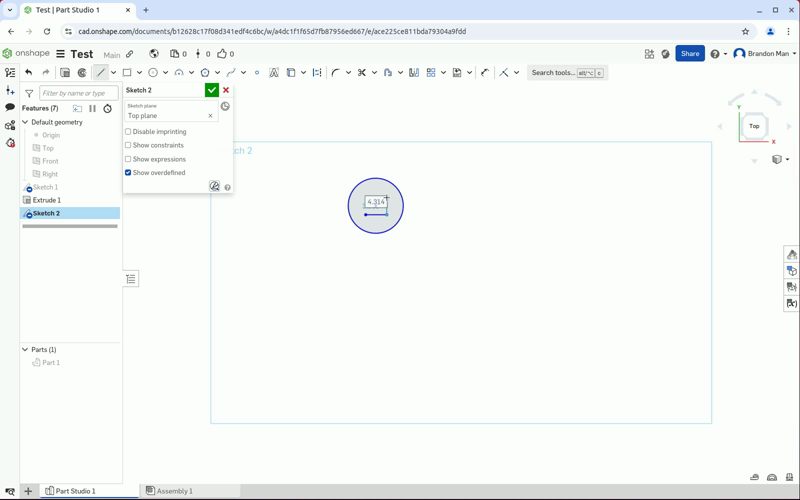
key_up(shift)
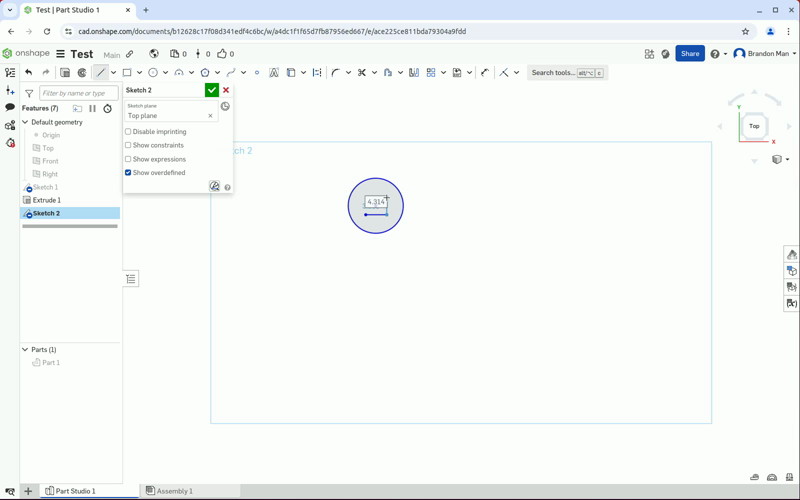
key_down(shift)
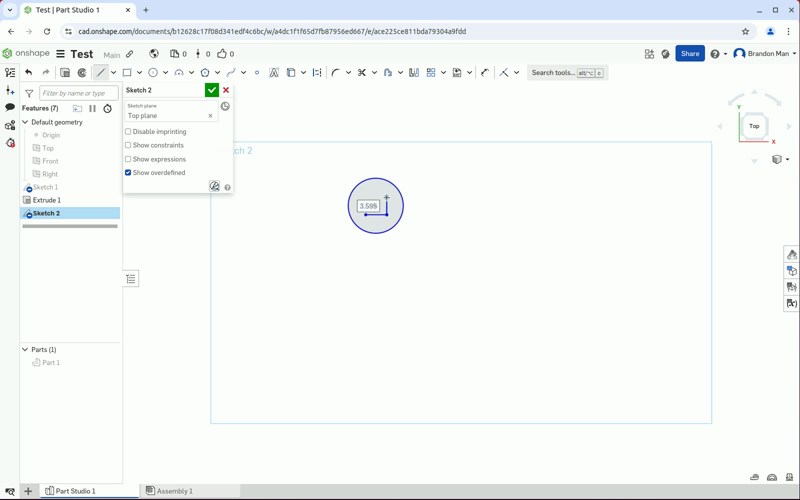
mouse_move(416, 197)
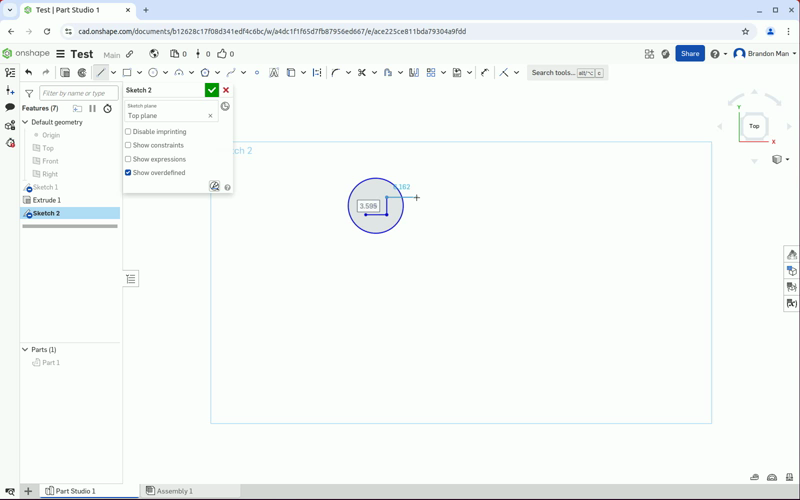
mouse_move(365, 197)
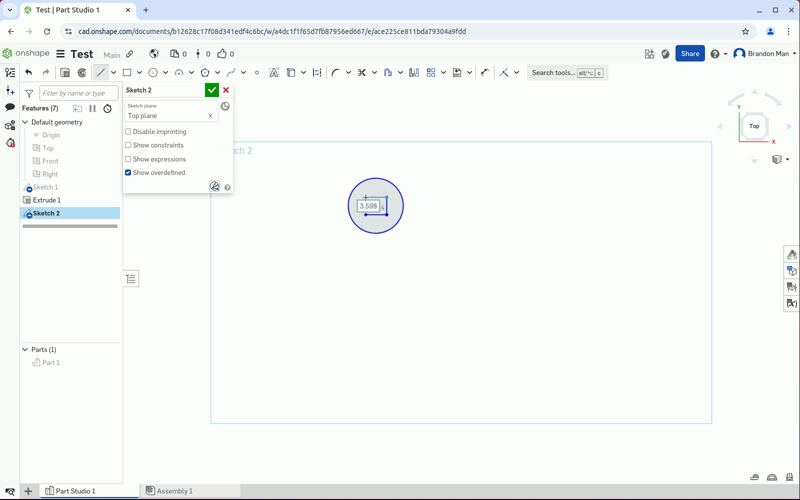
click(365, 197)
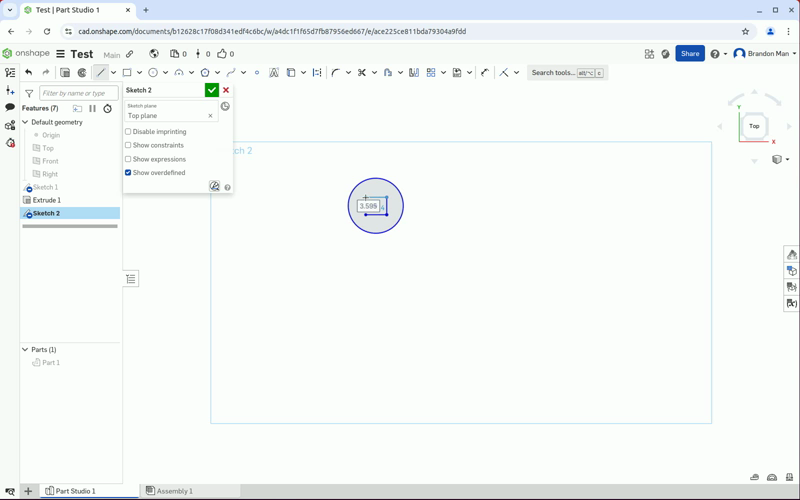
key_up(shift)
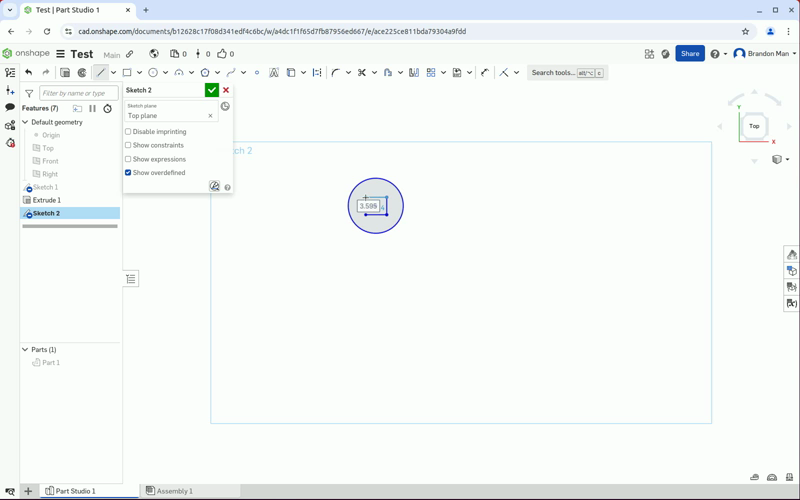
mouse_move(395, 197)
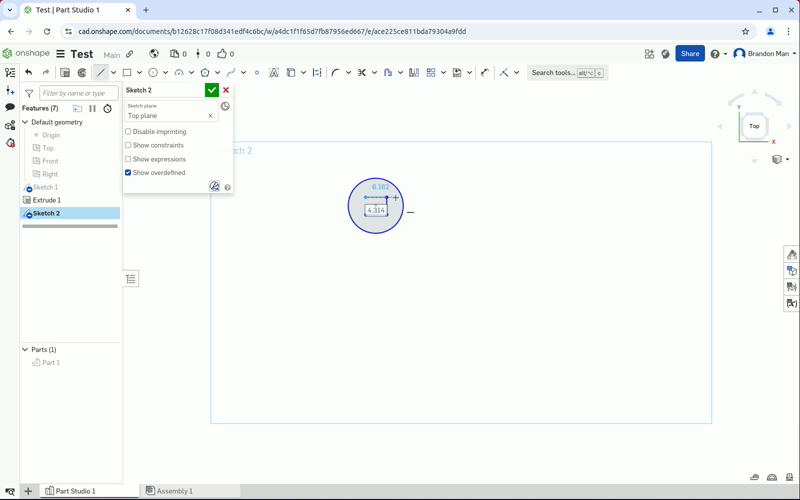
key_down(shift)
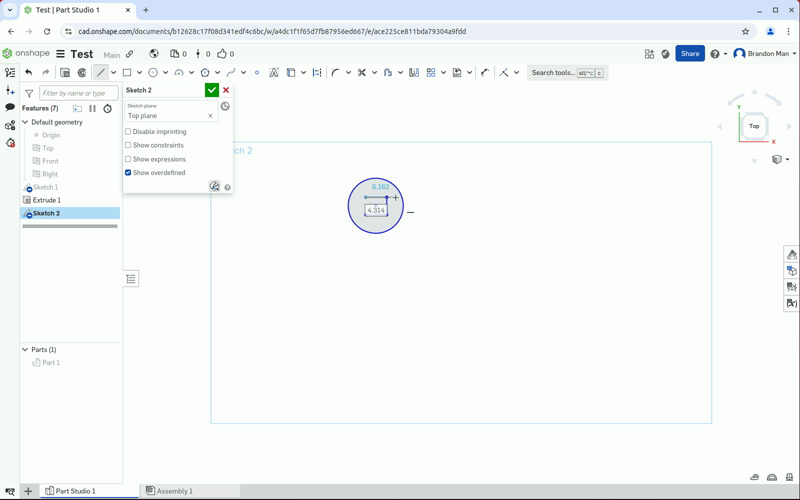
mouse_move(365, 214)
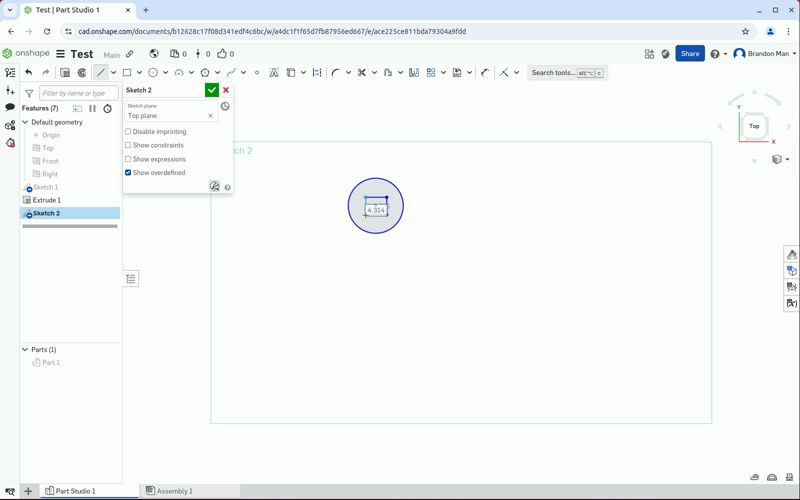
key_up(shift)
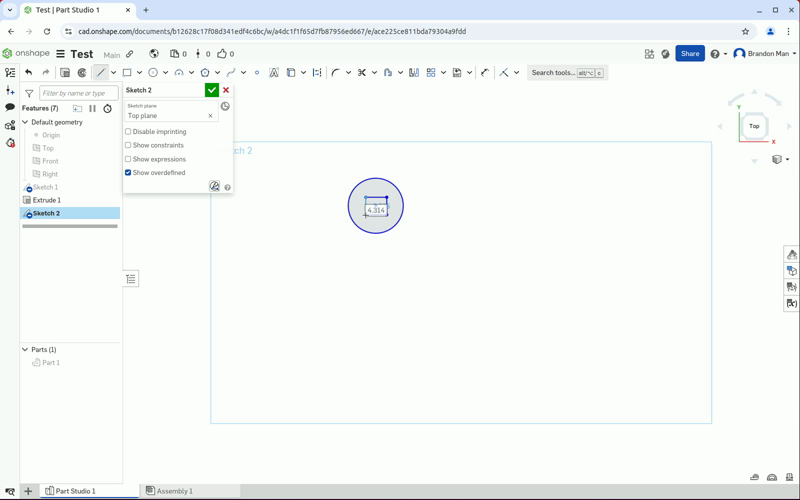
click(365, 214)
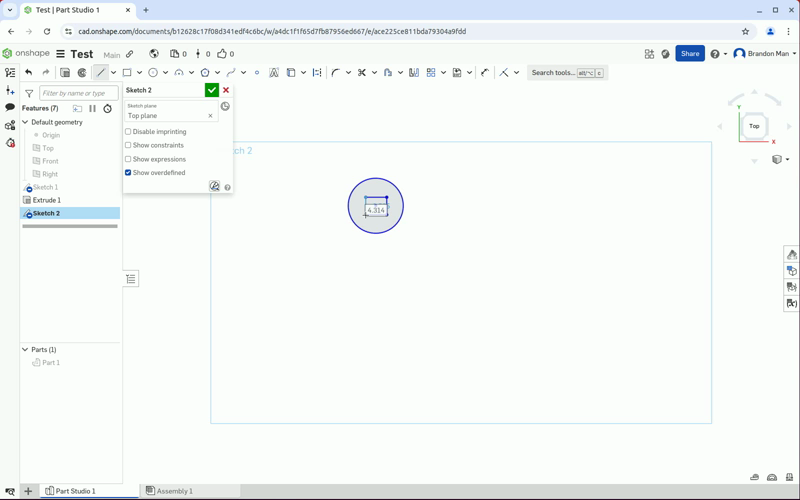
key(esc)
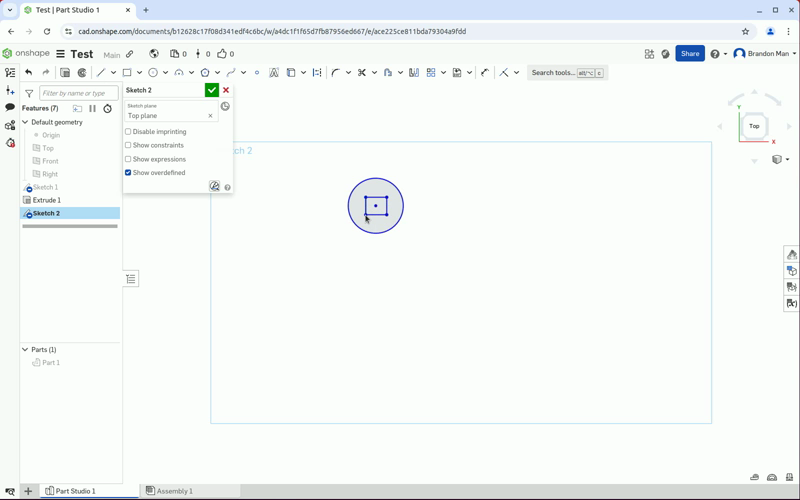
mouse_move(350, 203)
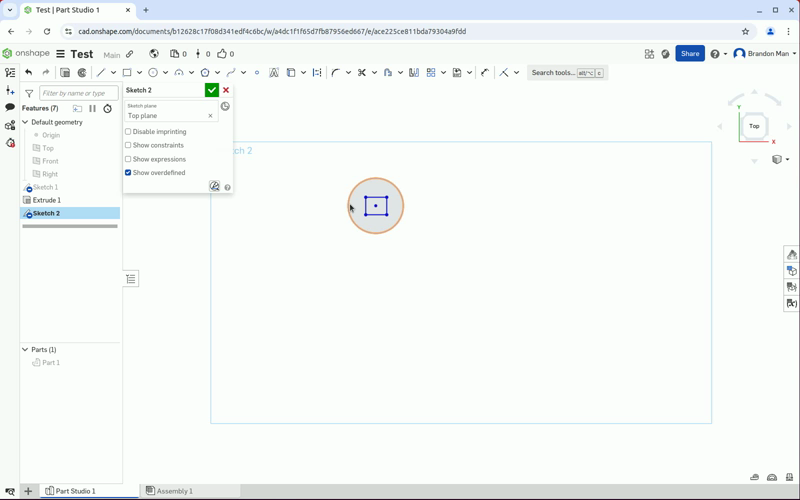
click(350, 203)
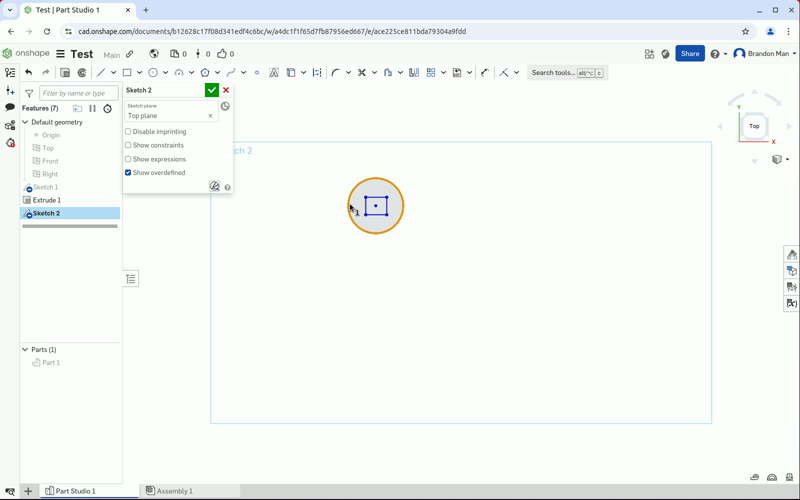
mouse_move(73, 352)
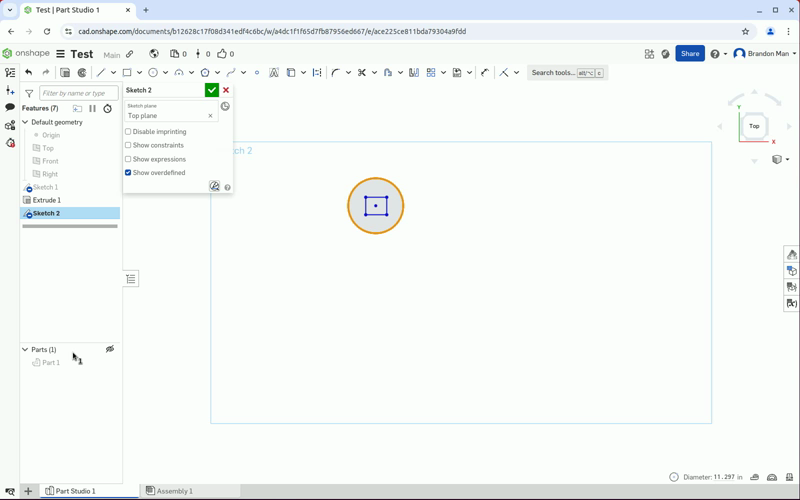
key(shift+y)
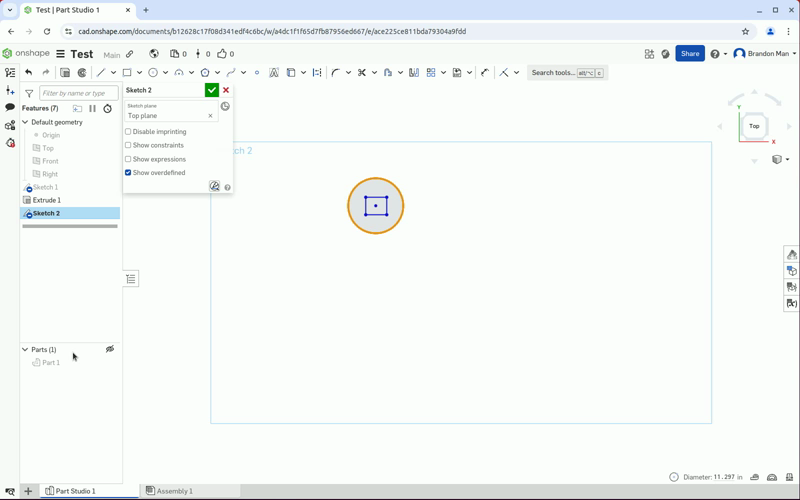
key(shift+e)
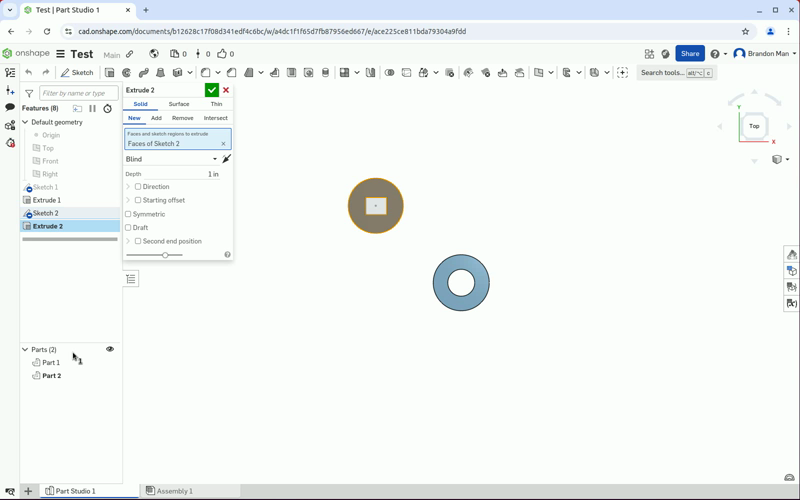
mouse_move(143, 106)
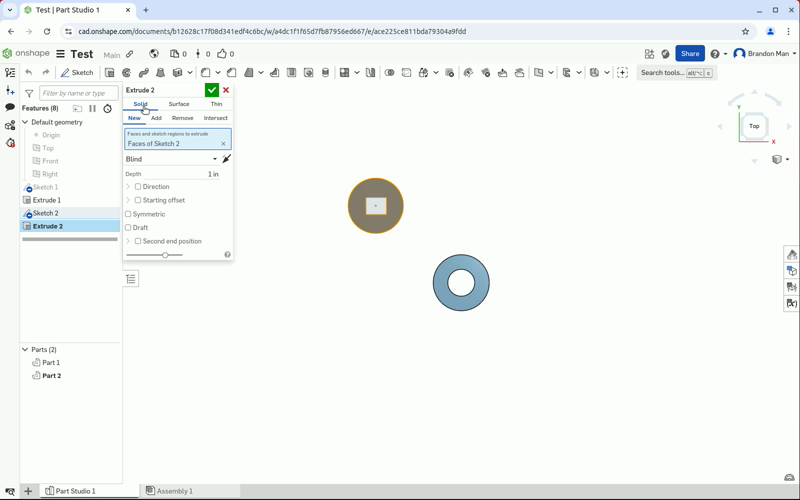
click(143, 106)
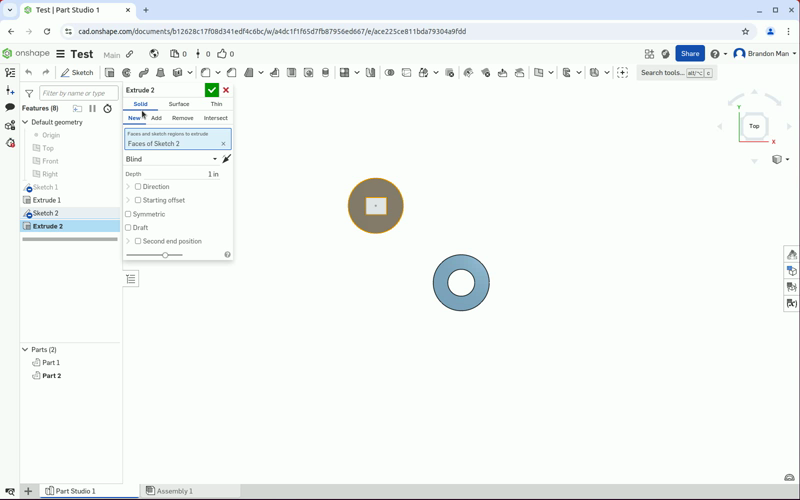
mouse_move(137, 120)
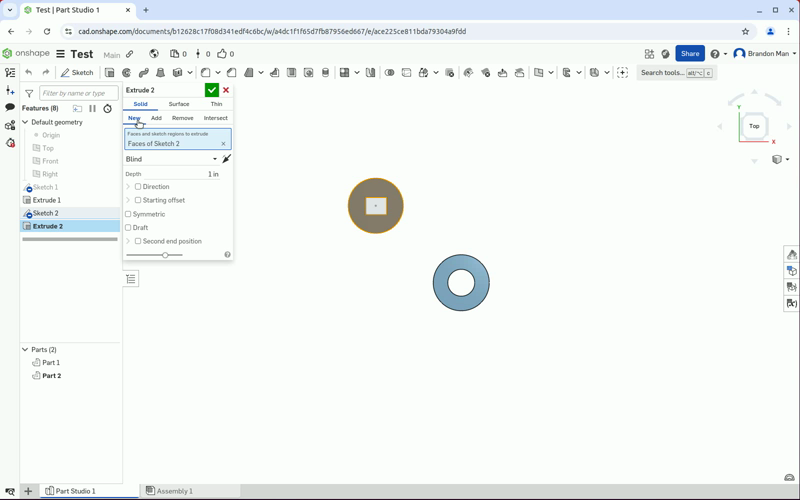
click(137, 120)
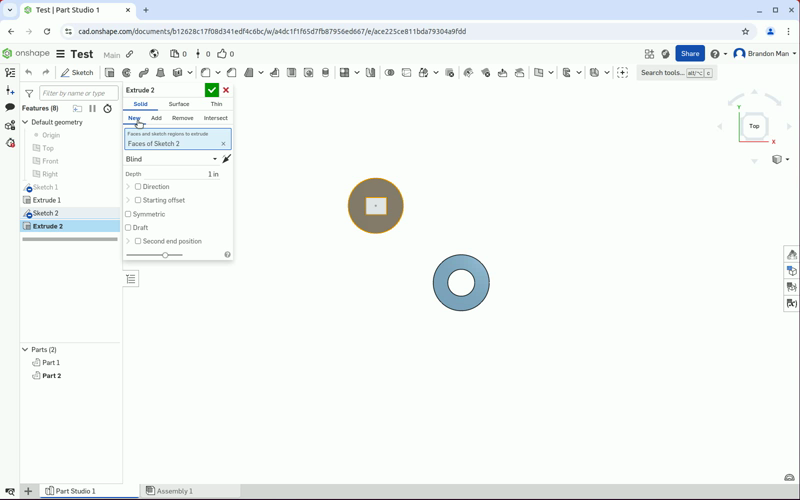
key(tab, 4)
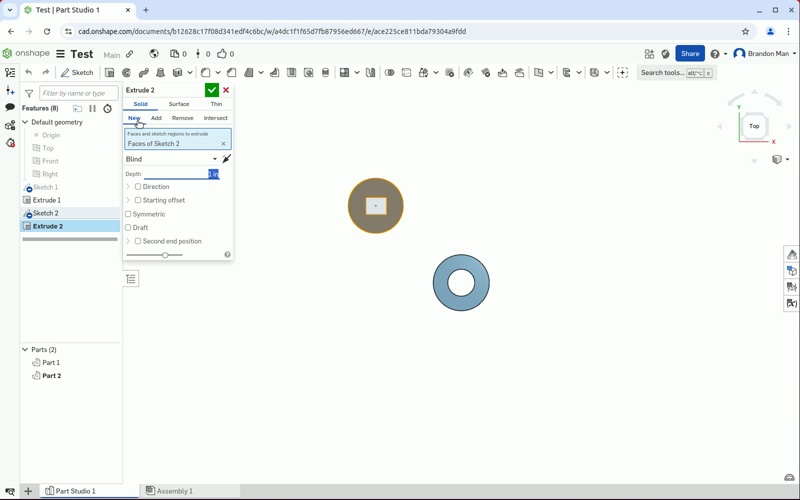
text(3.611)
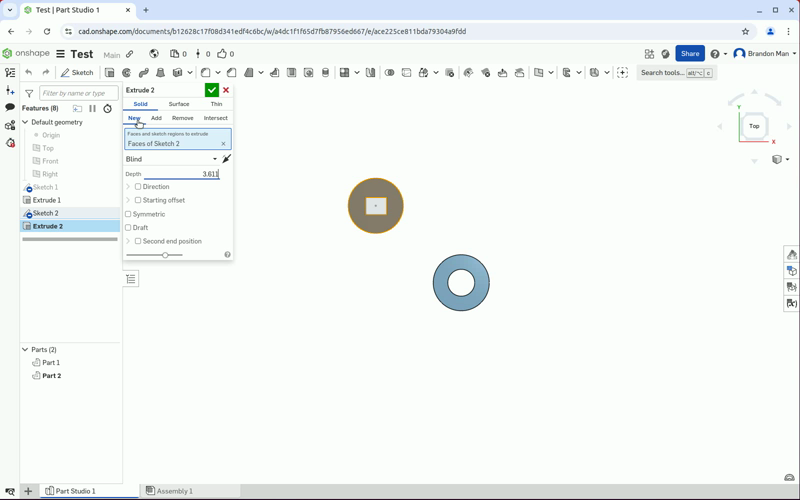
key(enter)
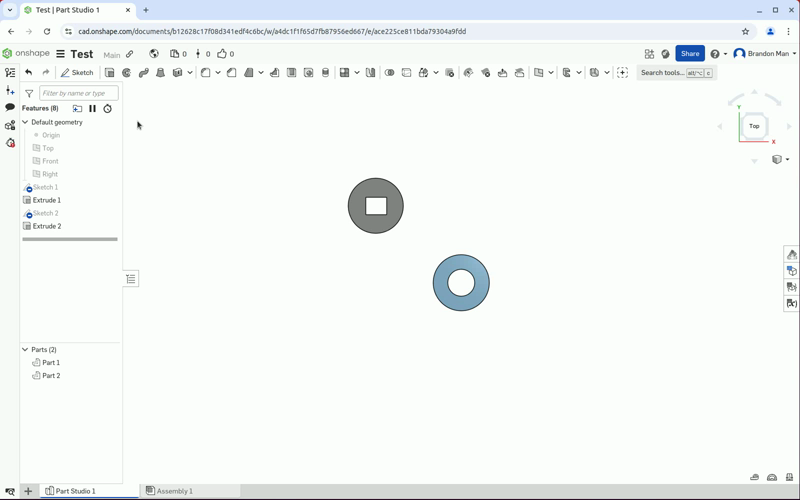
key(shift+h)
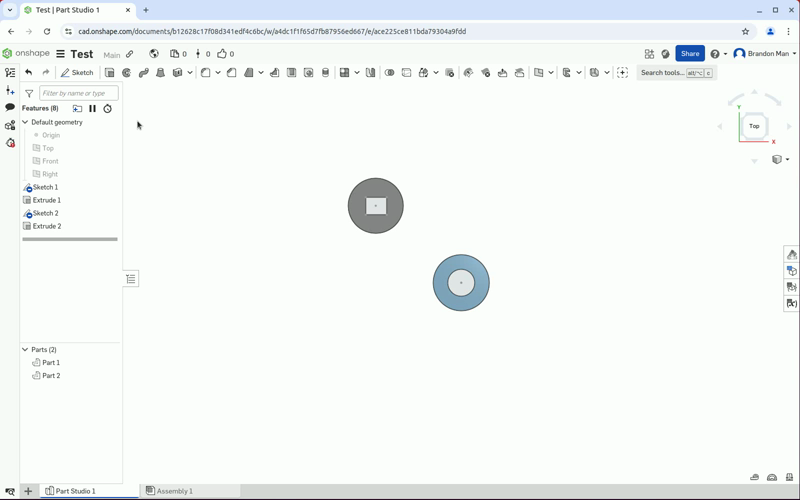
key(shift+h)
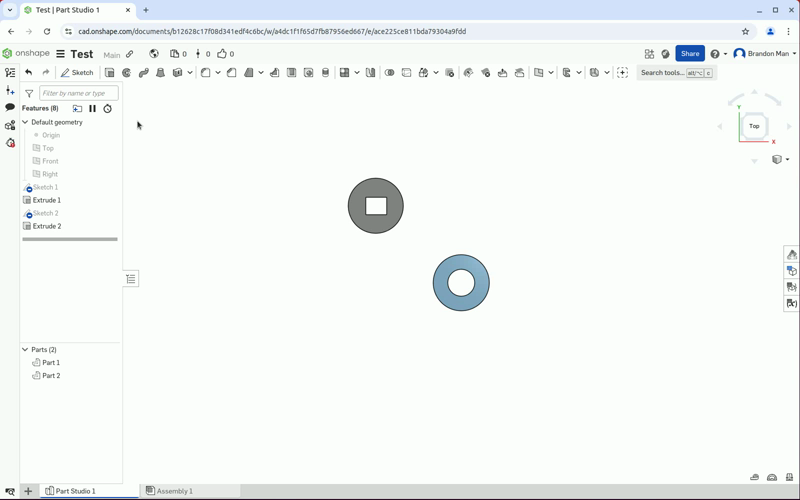
mouse_move(73, 189)
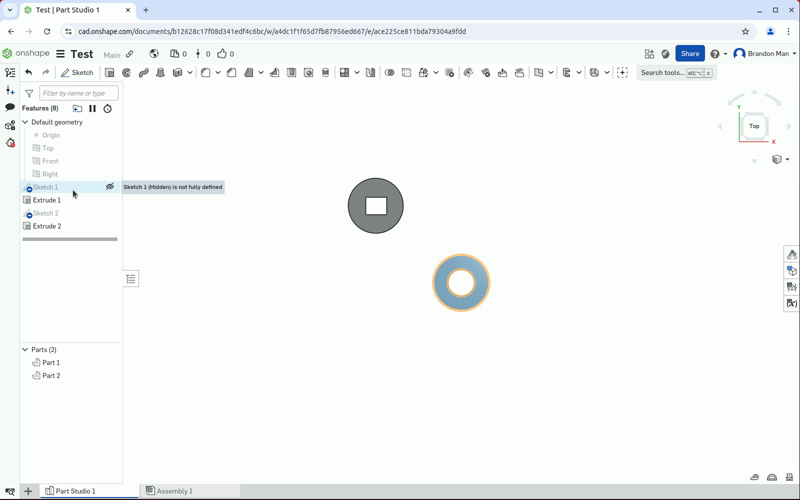
click(73, 189)
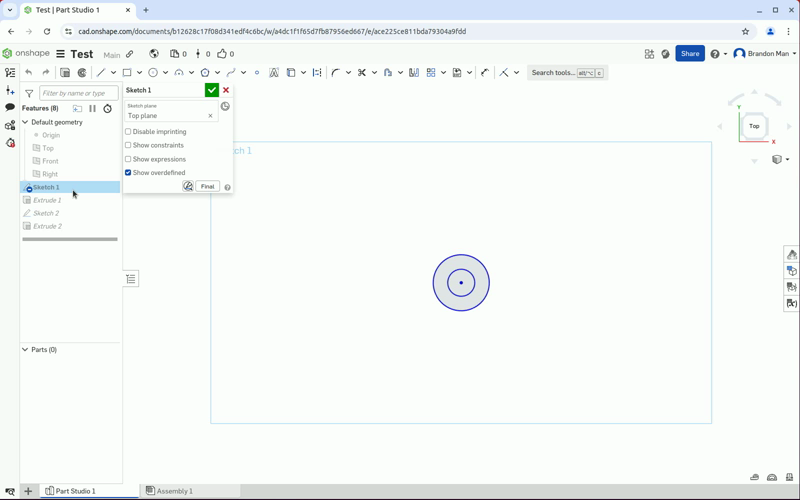
mouse_move(229, 92)
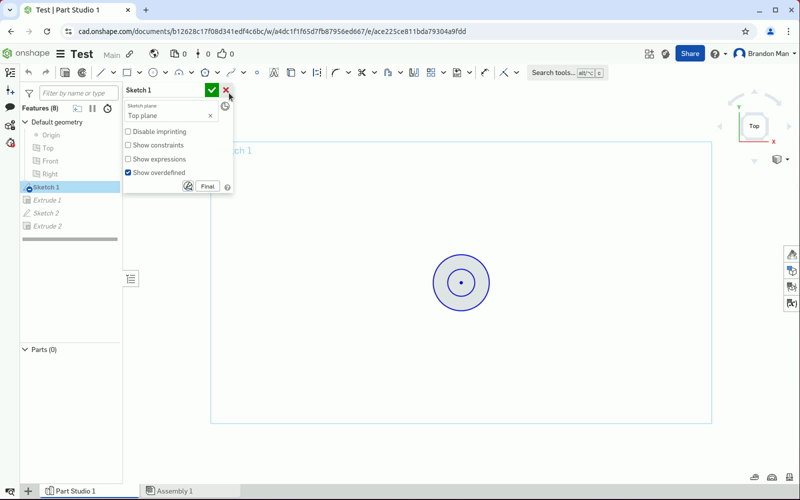
click(229, 92)
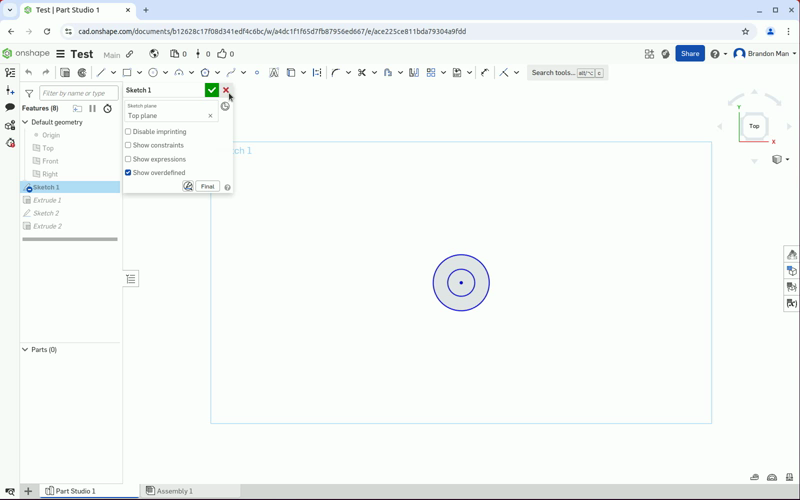
key(shift+s)
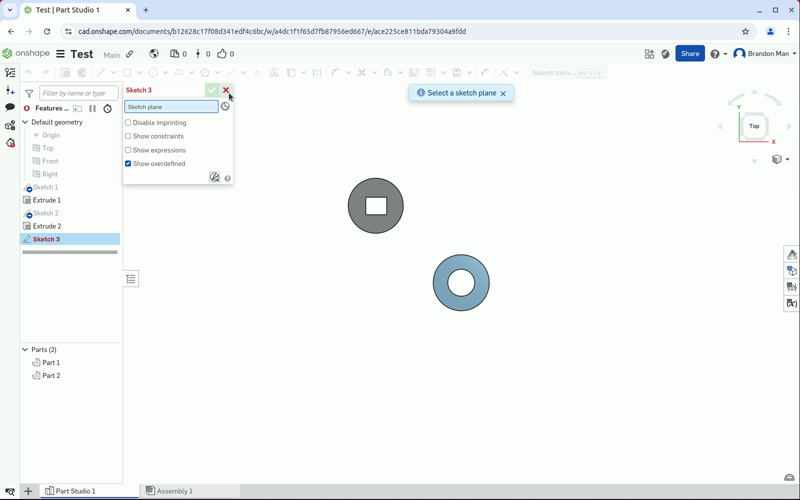
mouse_move(73, 150)
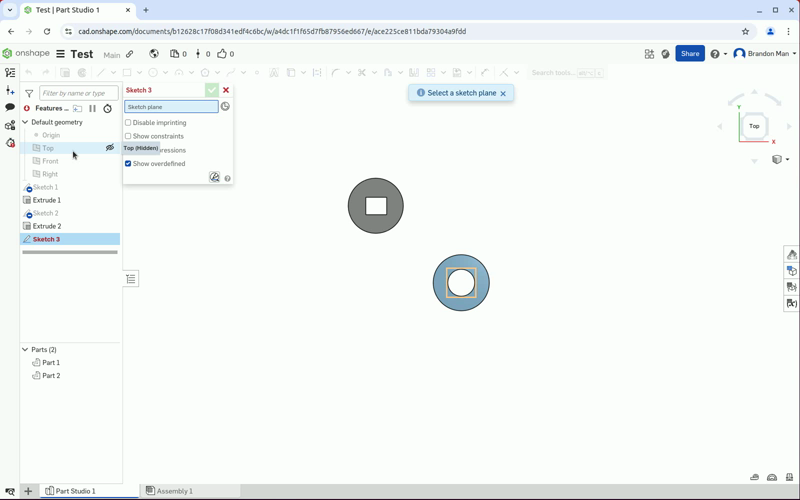
click(73, 150)
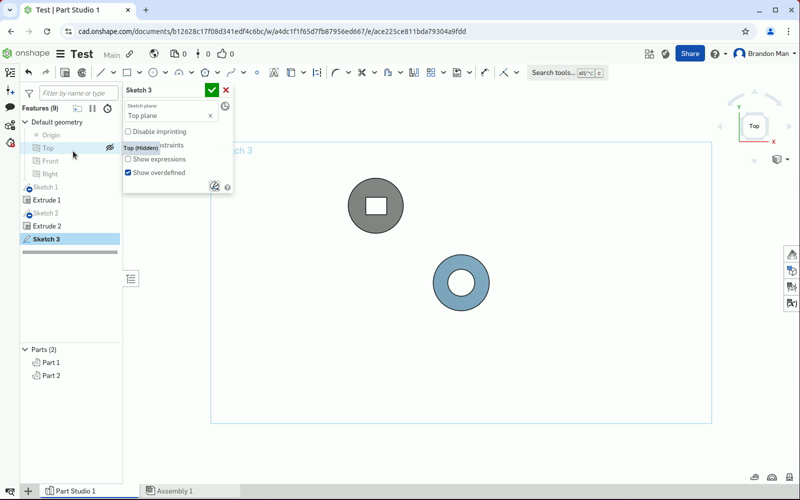
mouse_move(73, 352)
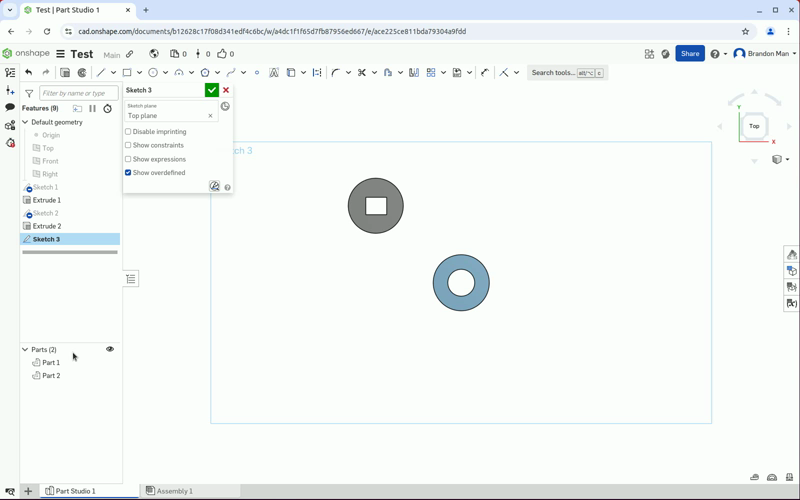
key(y)
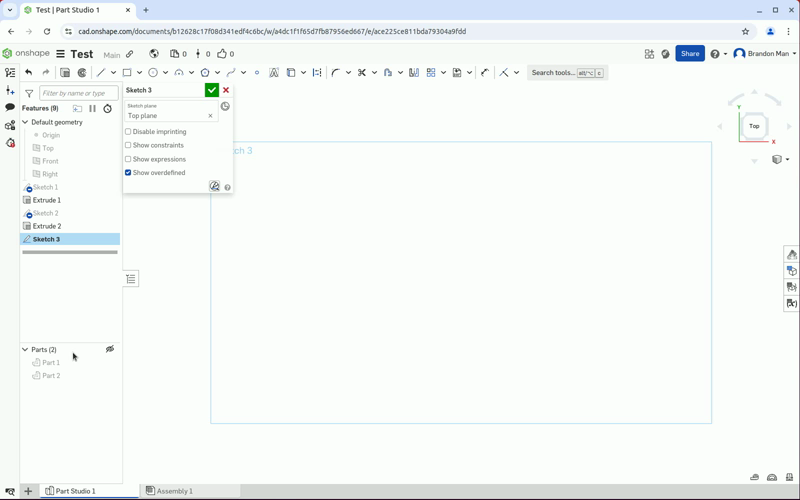
key(l)
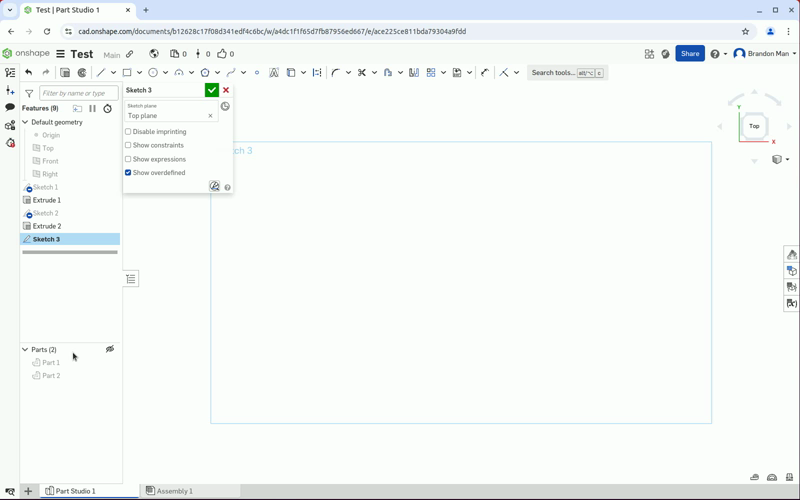
key_down(shift)
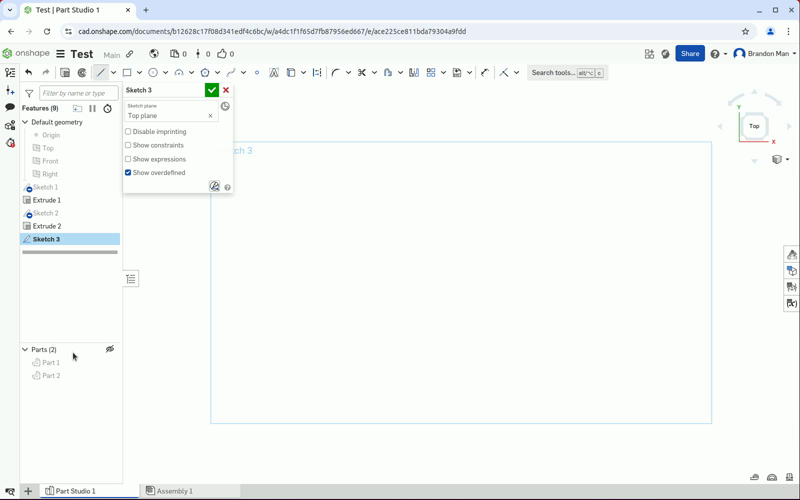
mouse_move(460, 201)
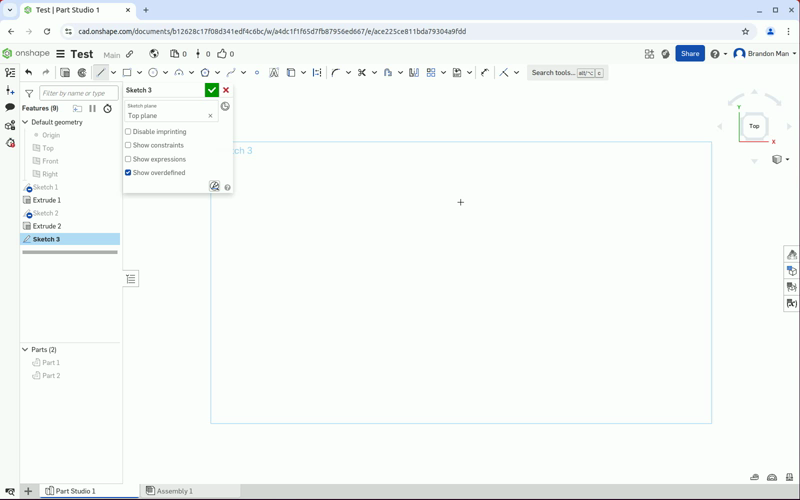
click(460, 201)
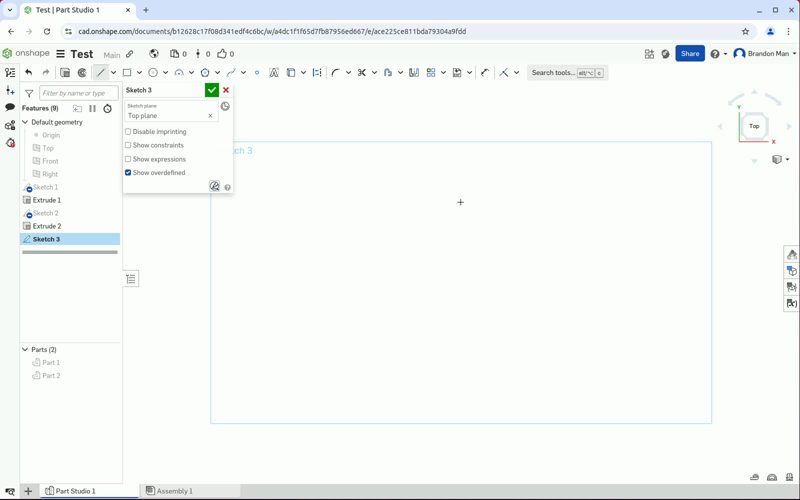
key_up(shift)
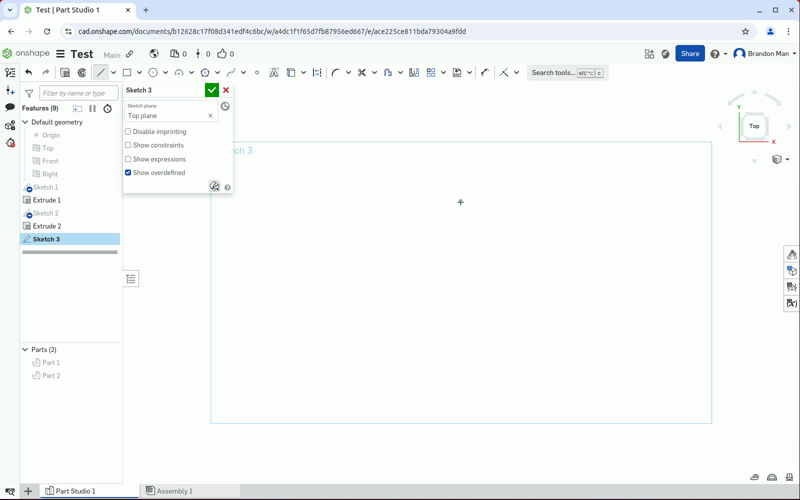
key_down(shift)
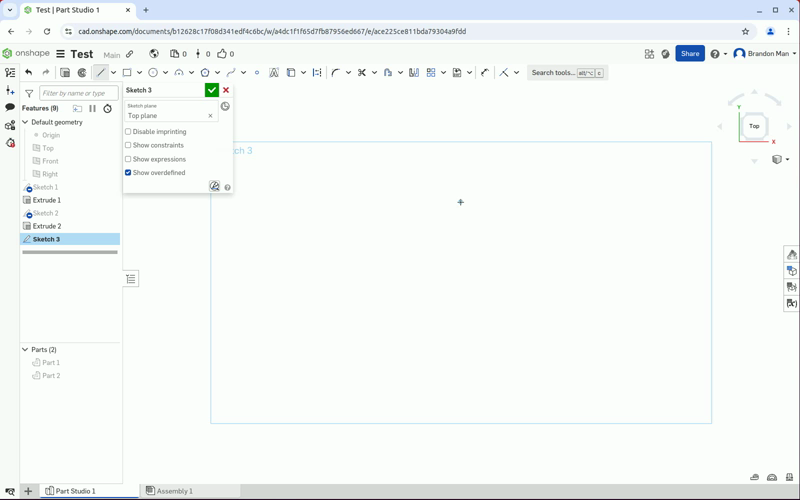
mouse_move(490, 201)
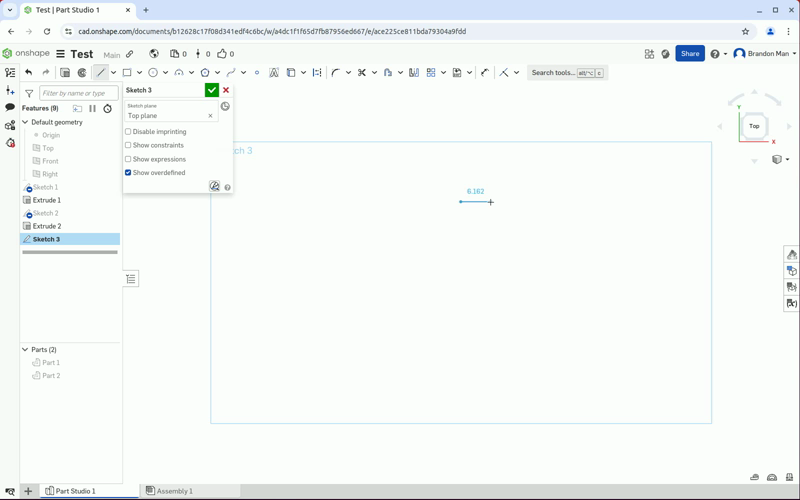
mouse_move(487, 201)
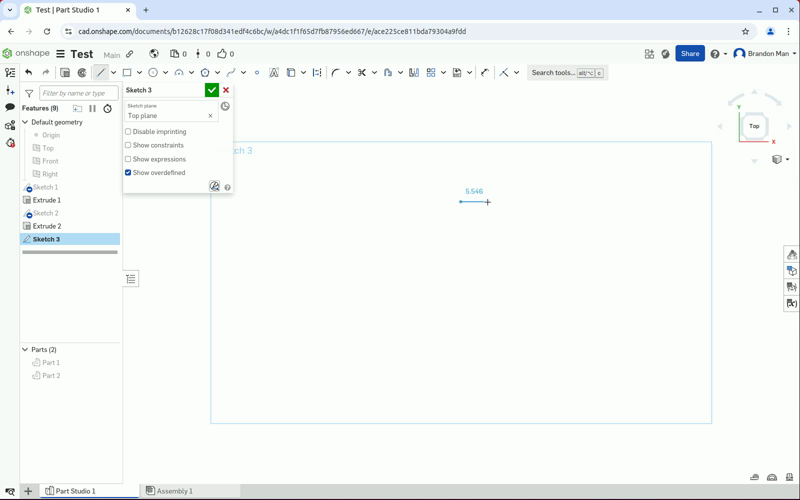
click(487, 201)
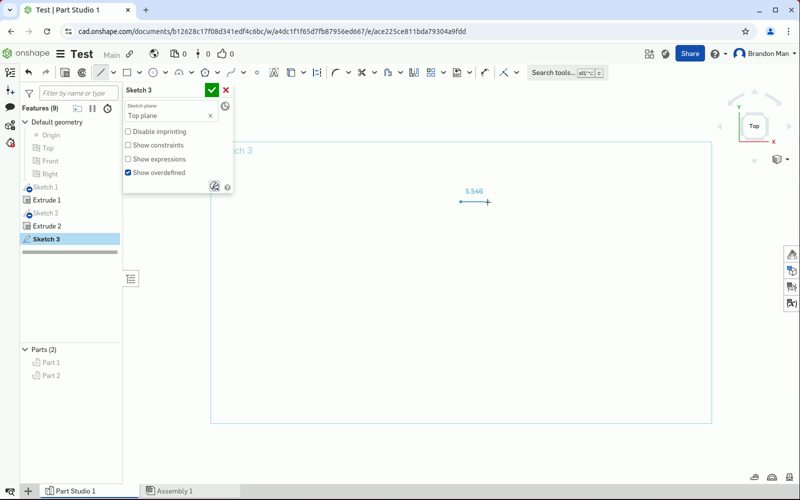
key_up(shift)
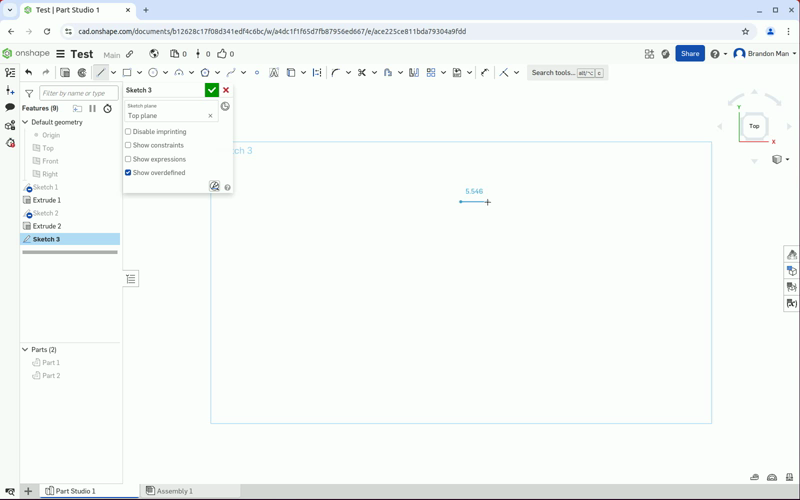
key(esc)
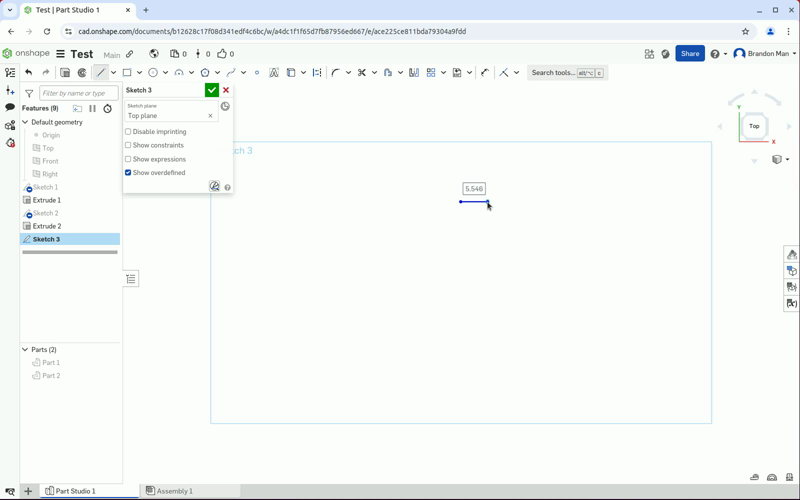
key(a)
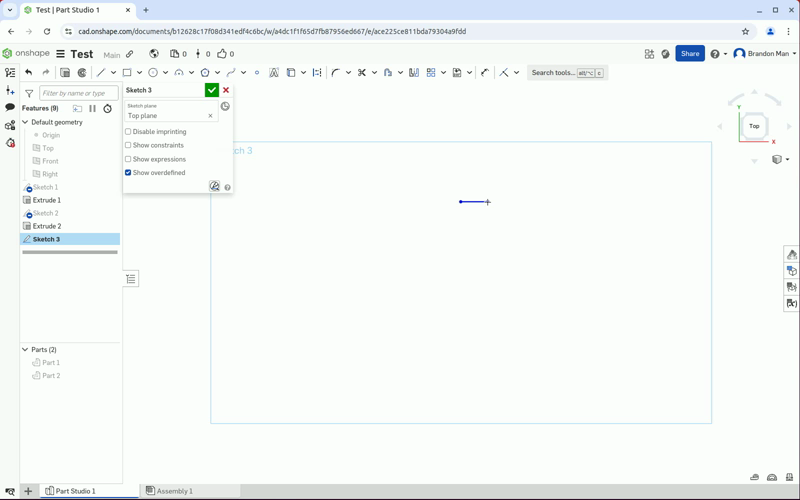
mouse_move(487, 201)
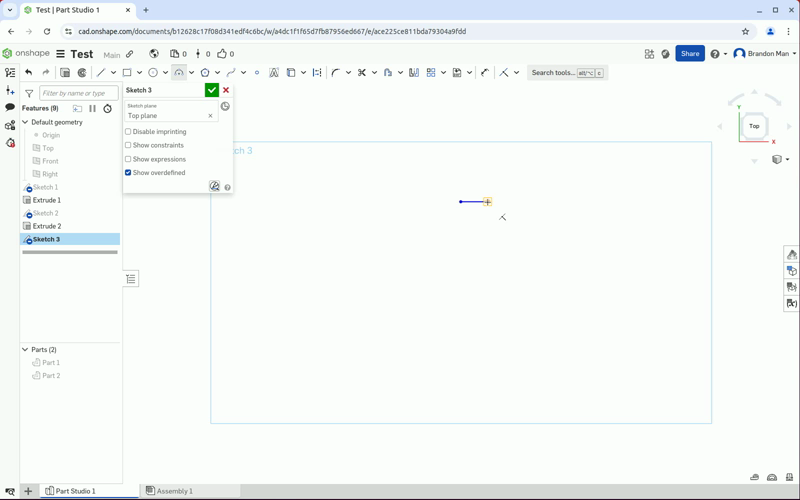
click(487, 201)
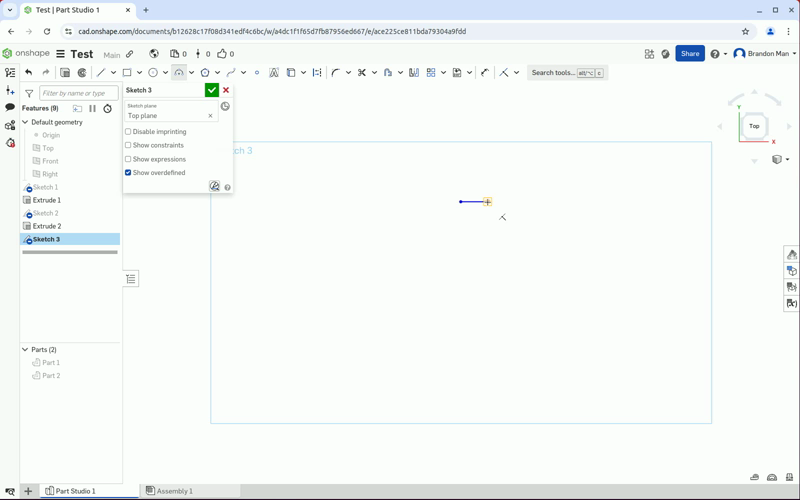
key_down(shift)
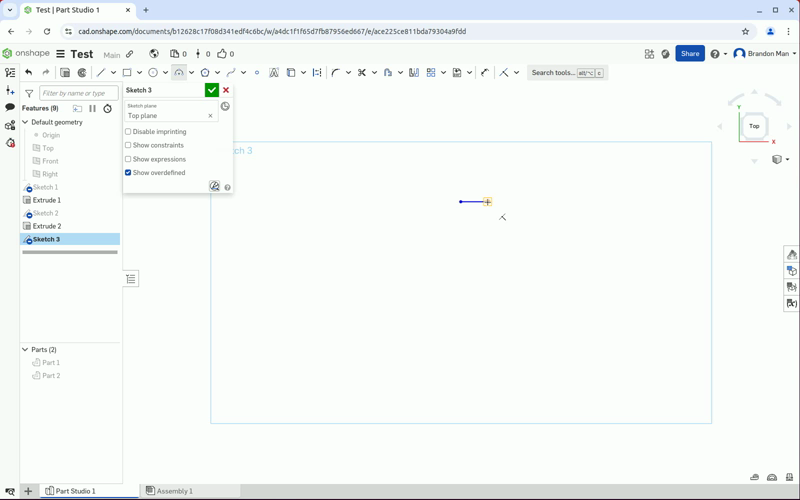
mouse_move(487, 194)
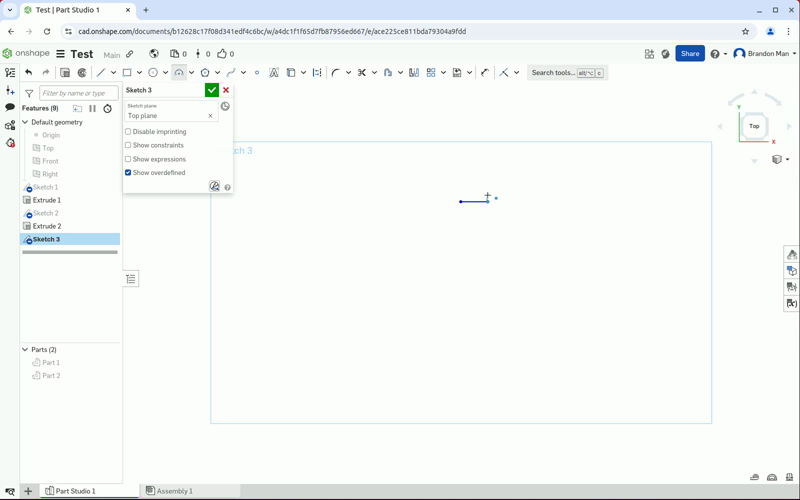
scroll(6)
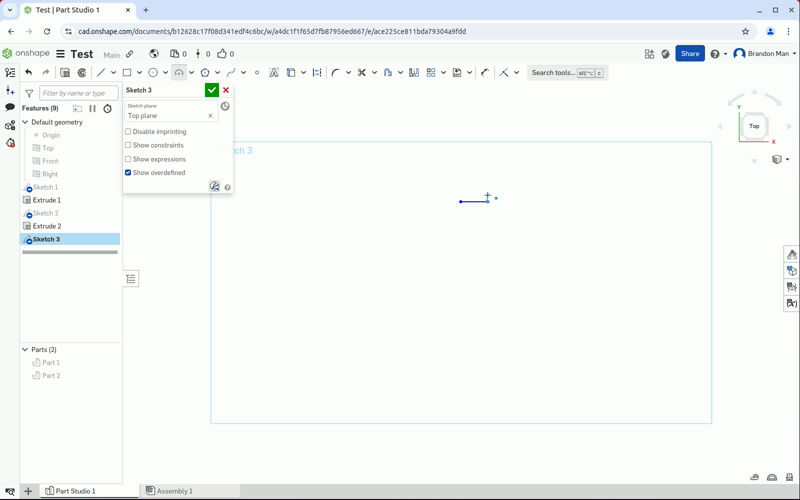
scroll(6)
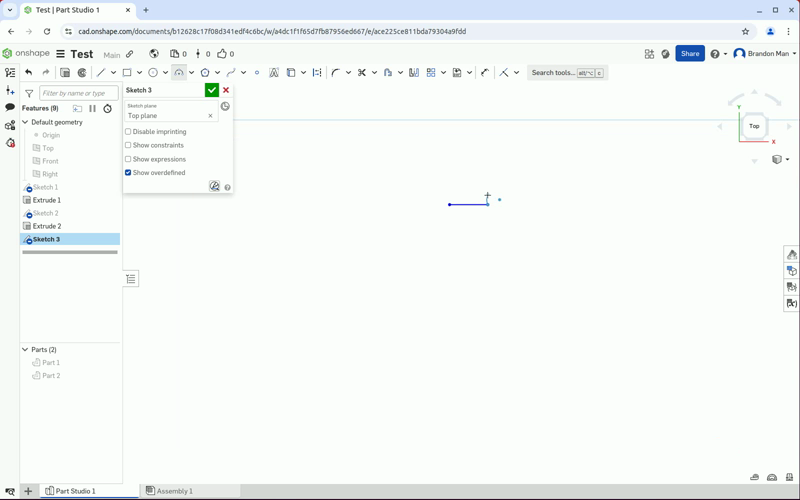
scroll(6)
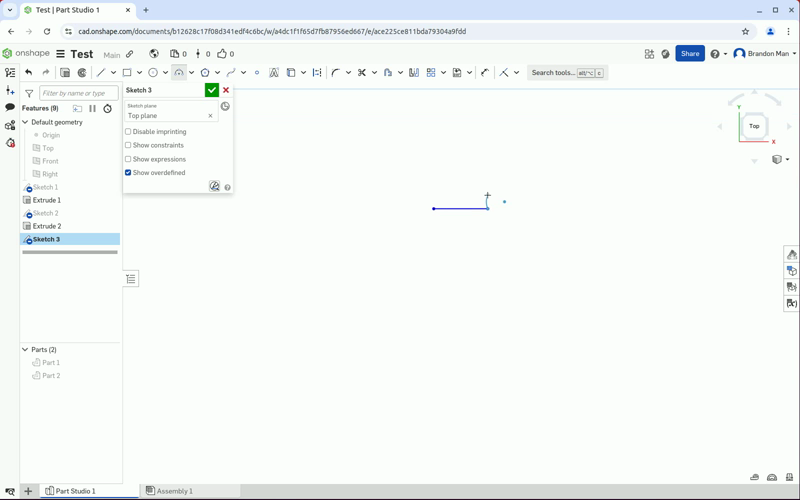
scroll(6)
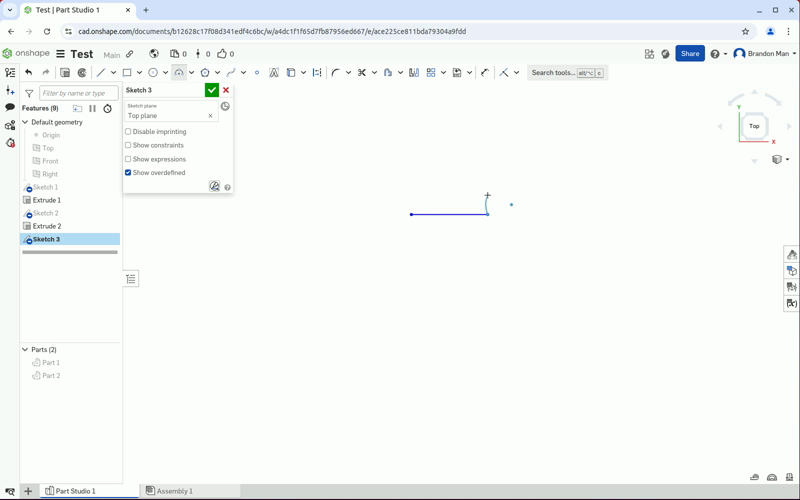
scroll(6)
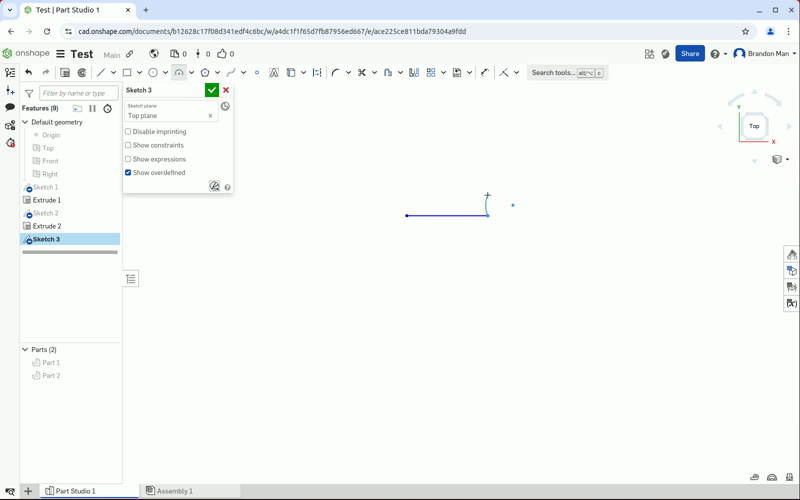
scroll(6)
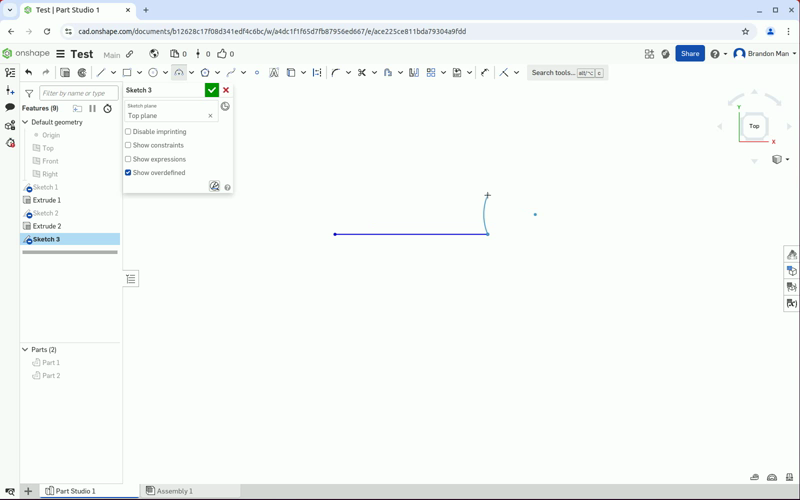
scroll(6)
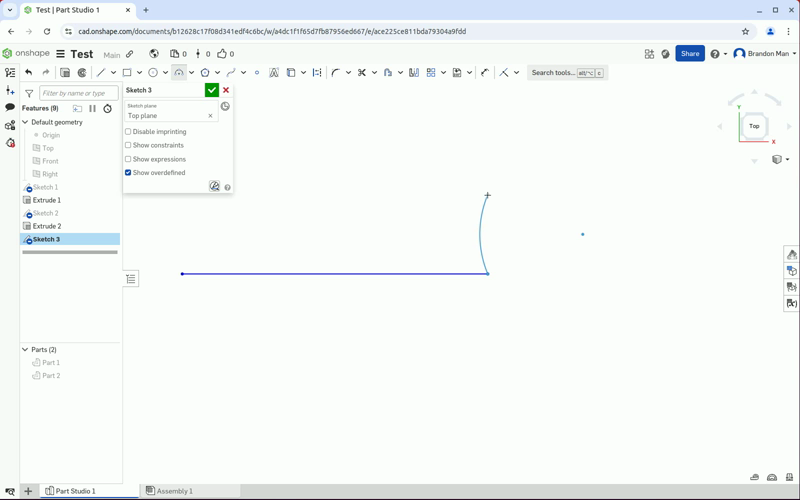
click(487, 194)
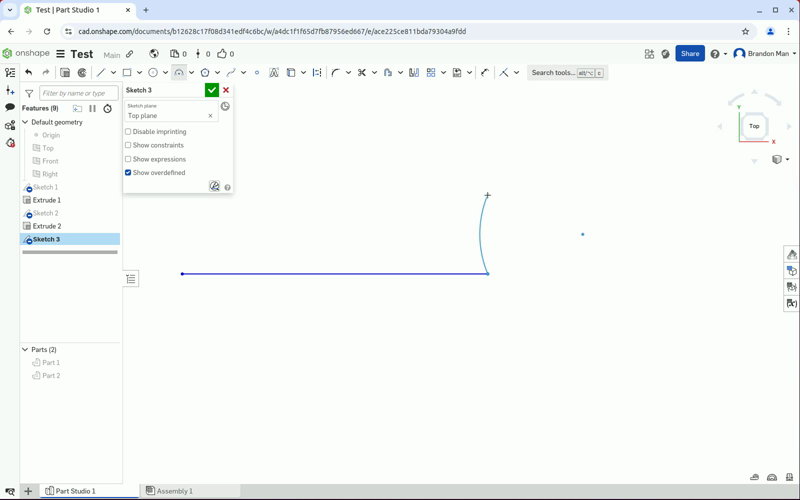
scroll(-6)
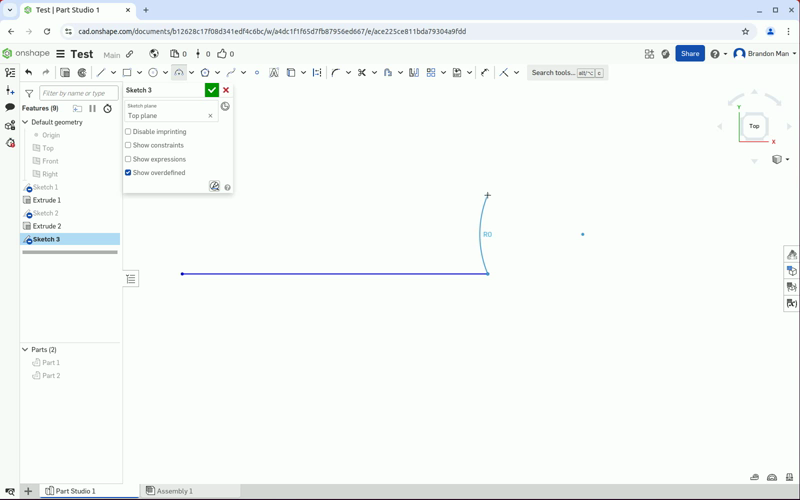
scroll(-6)
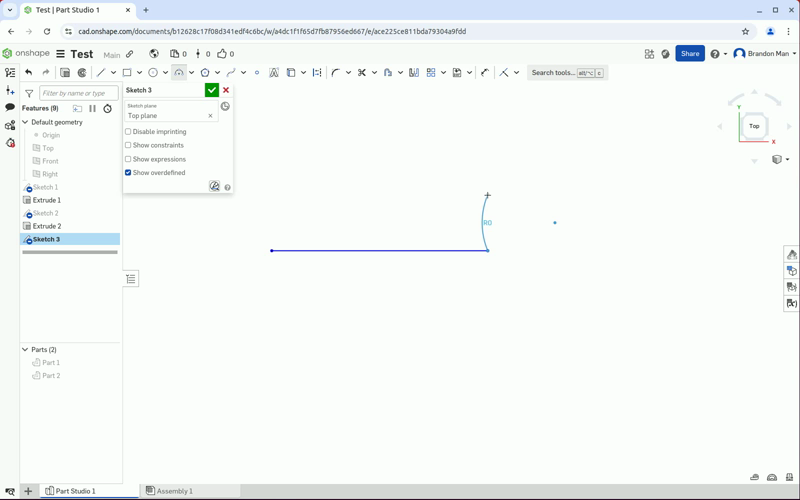
scroll(-6)
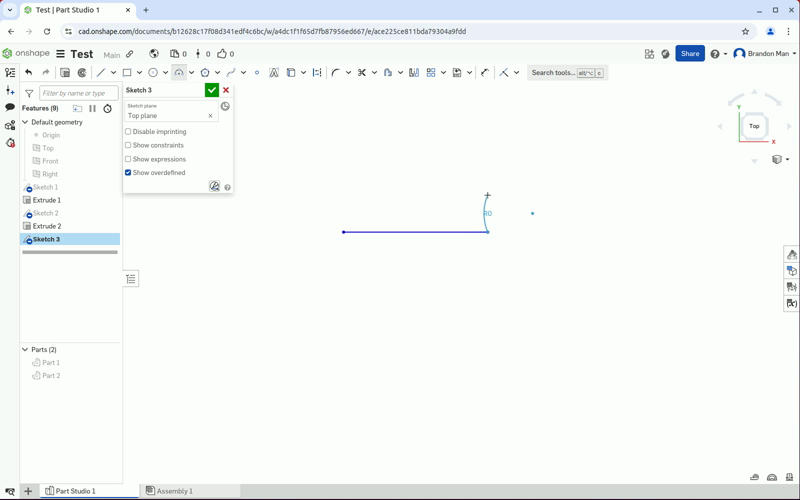
scroll(-6)
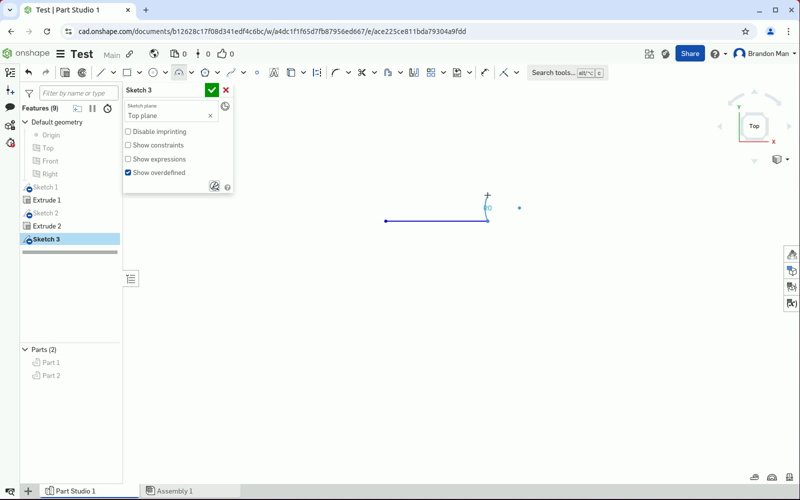
scroll(-6)
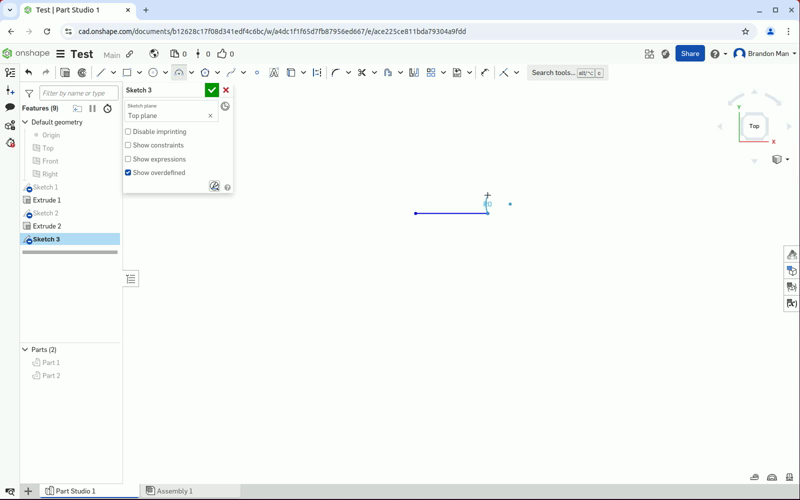
scroll(-6)
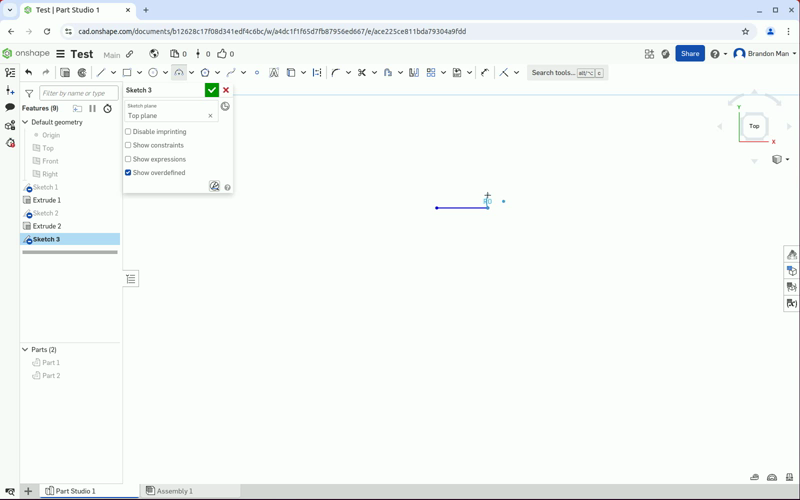
scroll(-6)
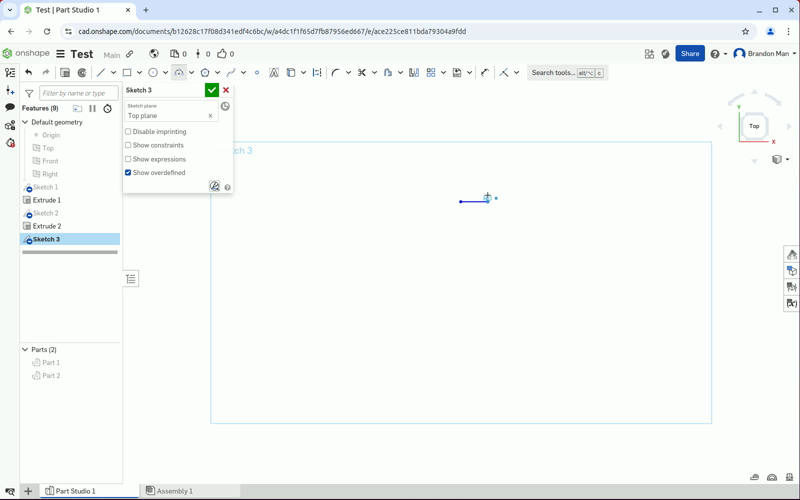
mouse_move(434, 195)
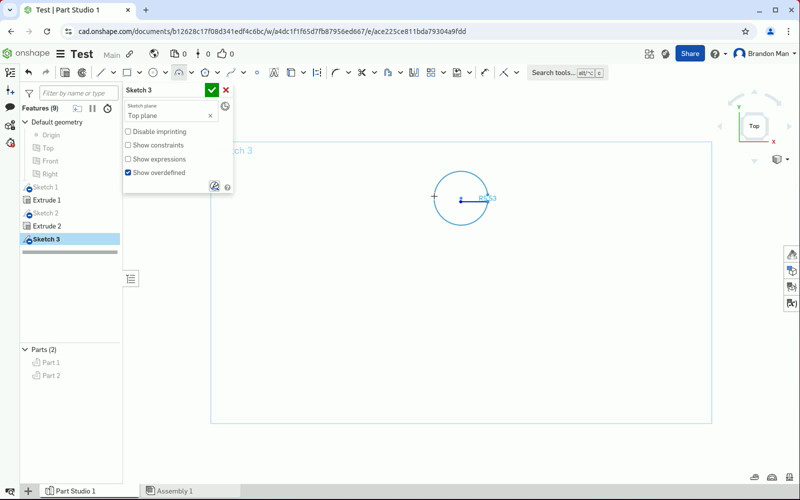
scroll(6)
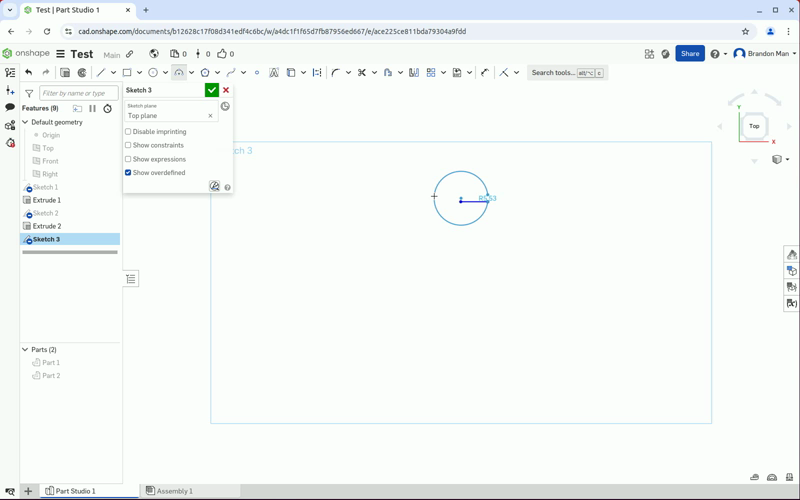
scroll(6)
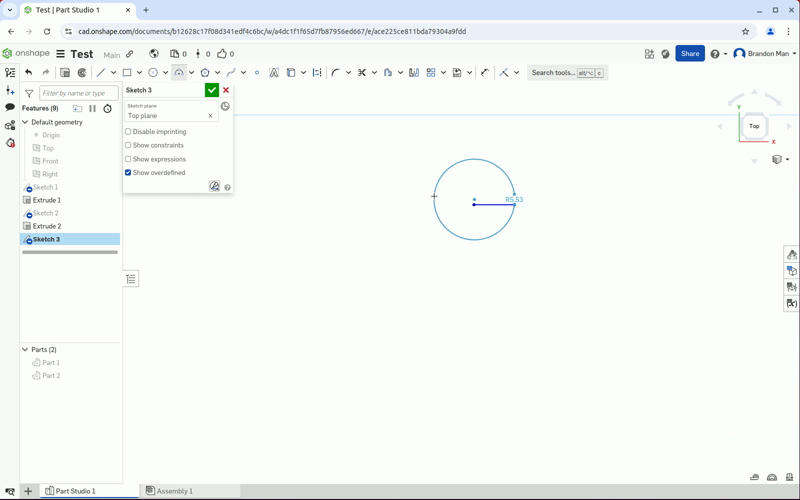
scroll(6)
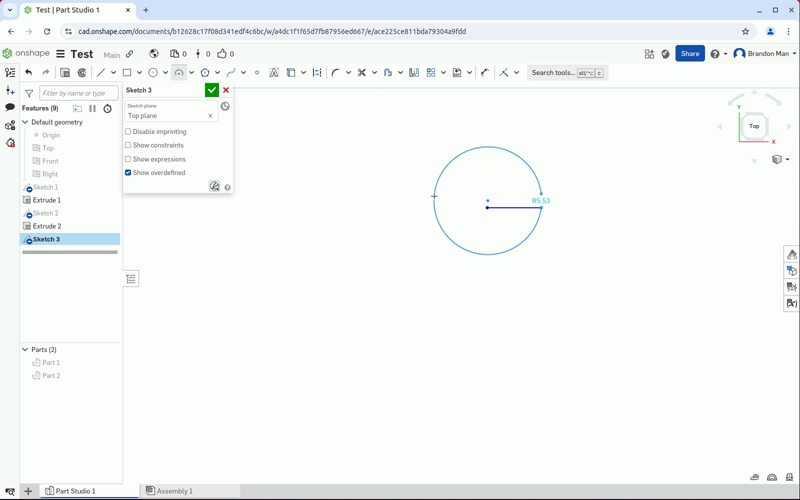
scroll(6)
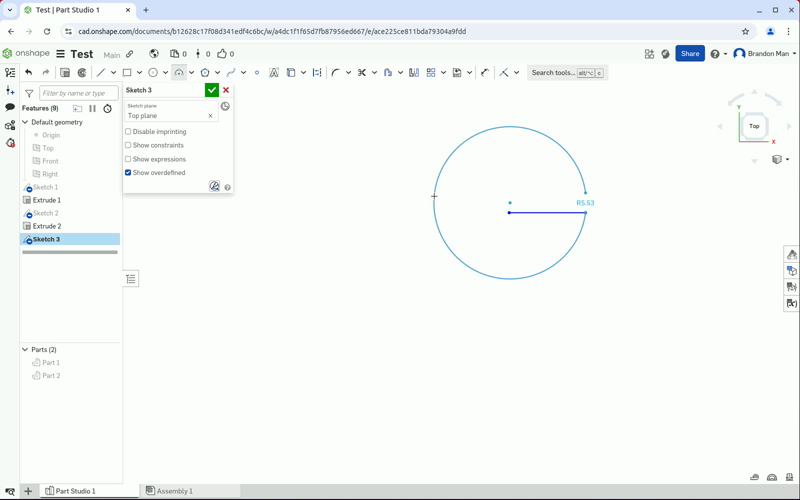
scroll(6)
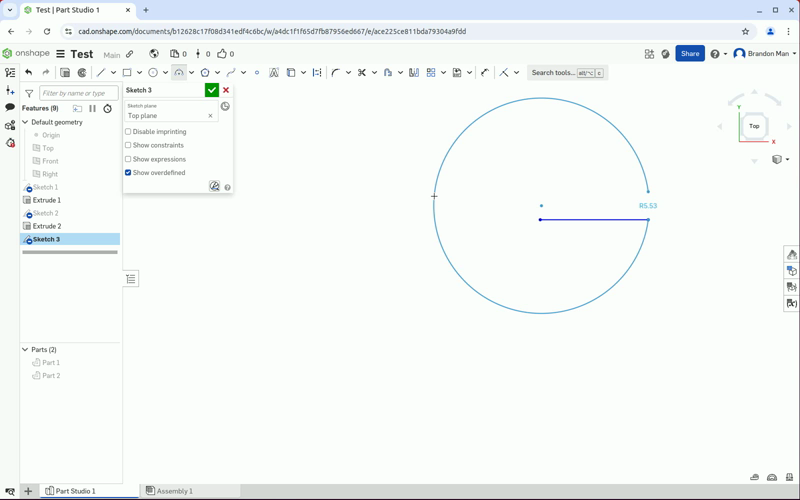
scroll(6)
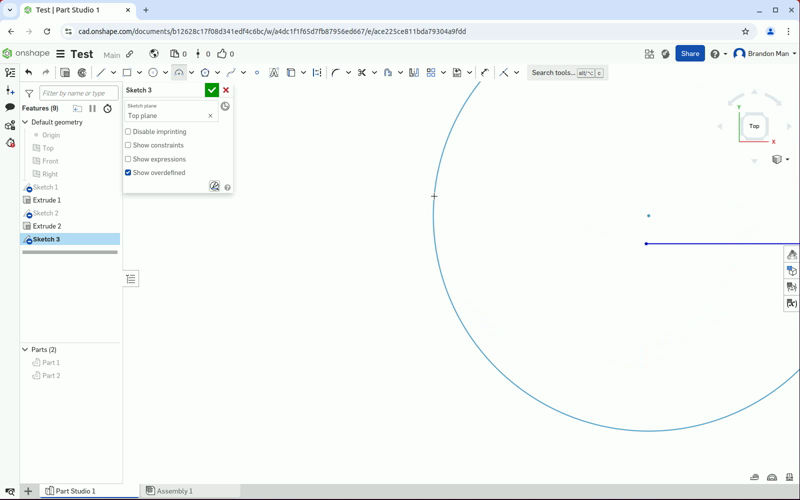
scroll(6)
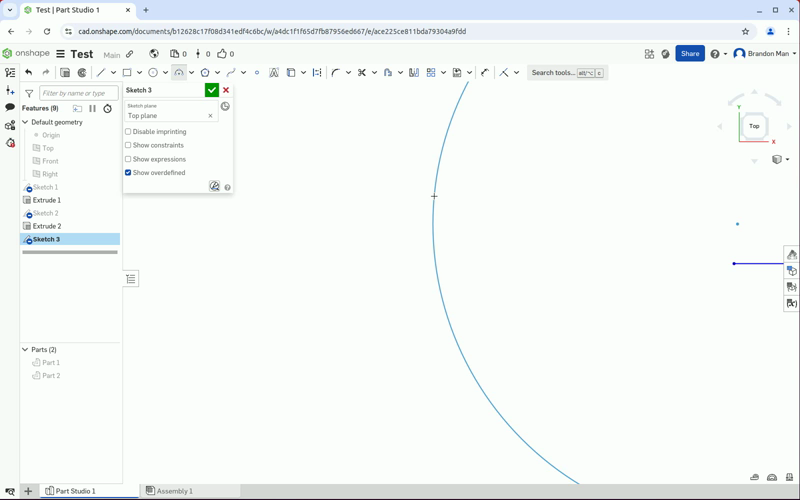
click(434, 195)
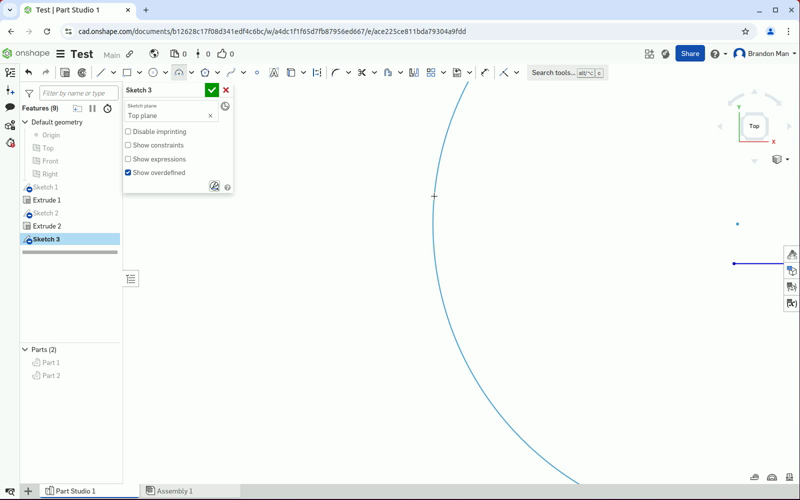
scroll(-6)
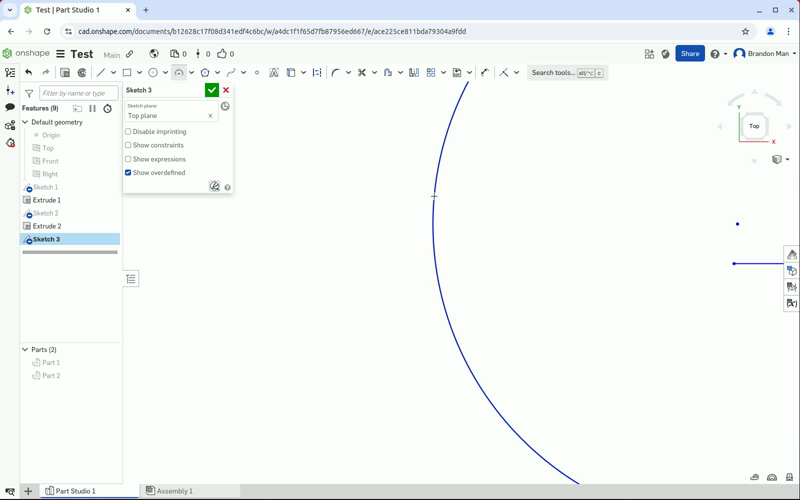
scroll(-6)
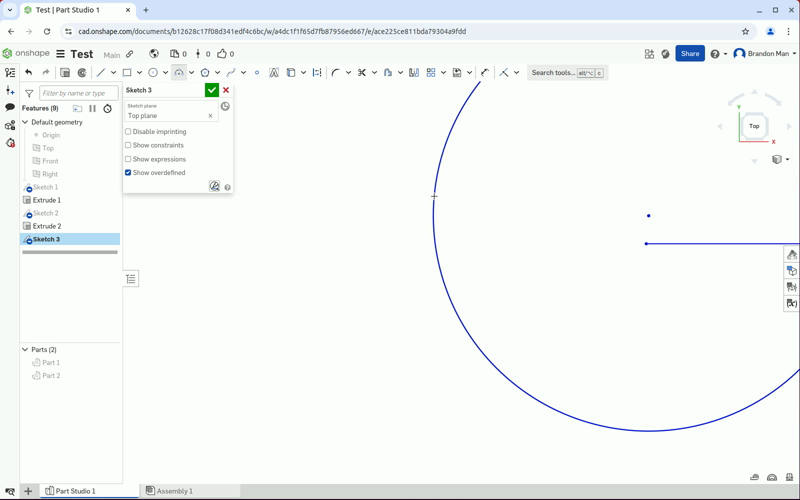
scroll(-6)
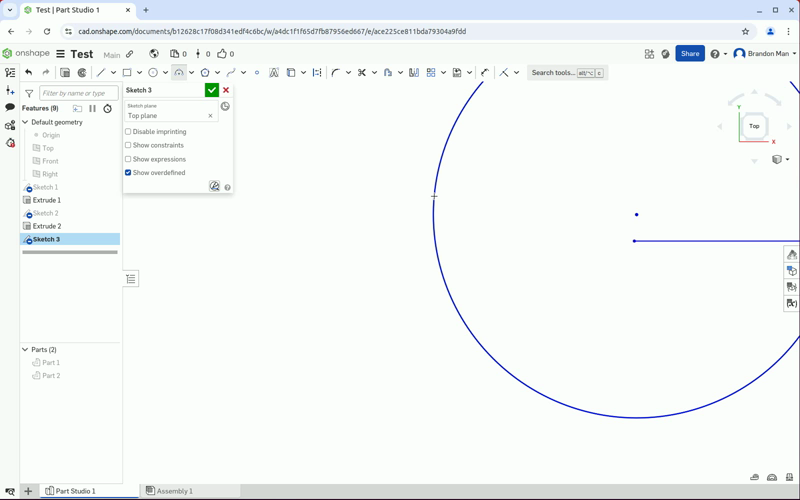
scroll(-6)
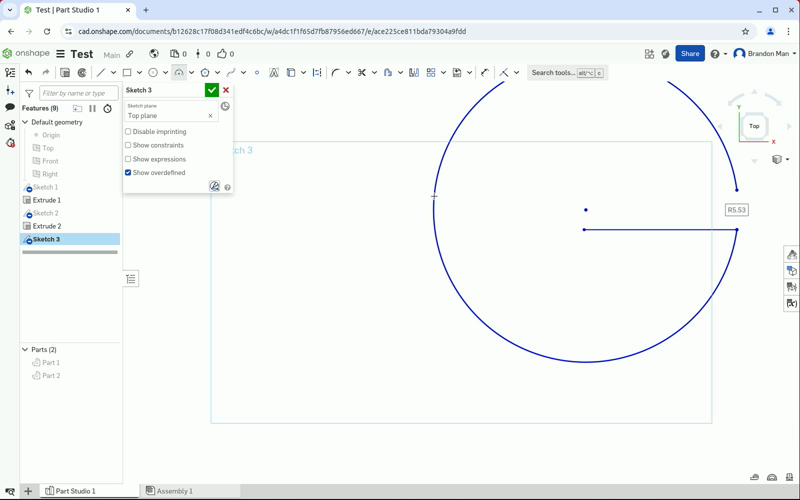
scroll(-6)
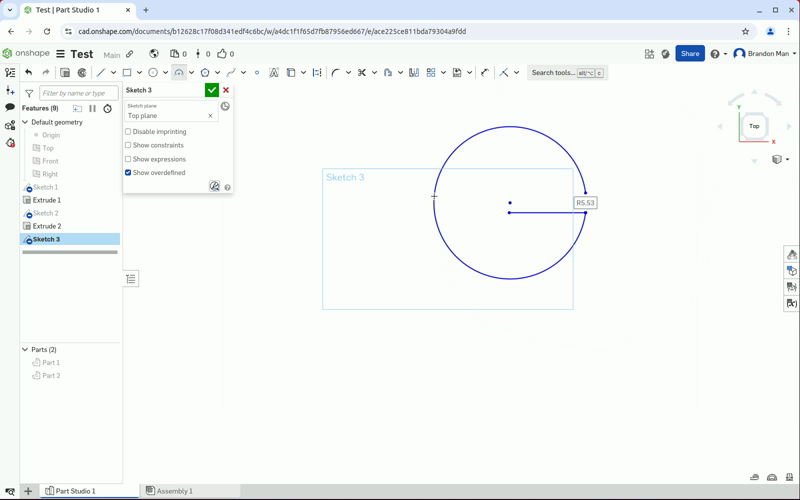
scroll(-6)
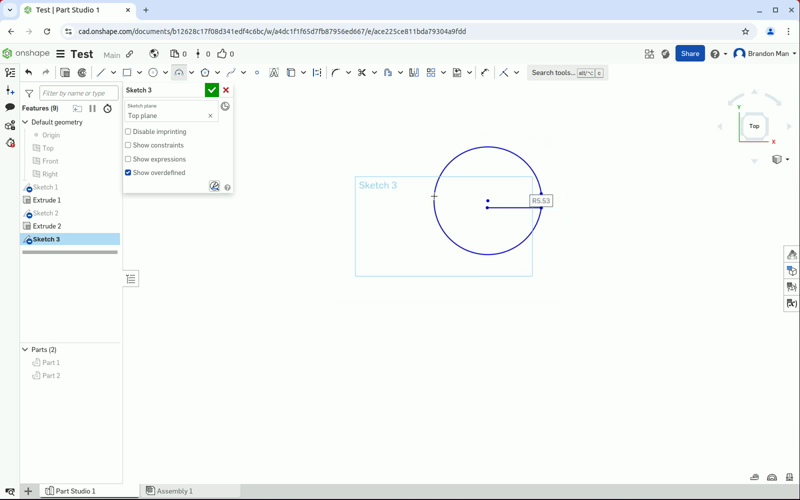
scroll(-6)
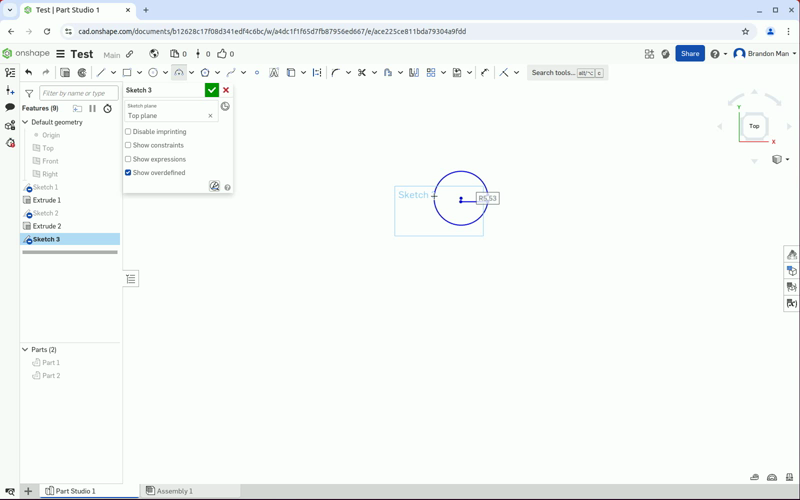
key_up(shift)
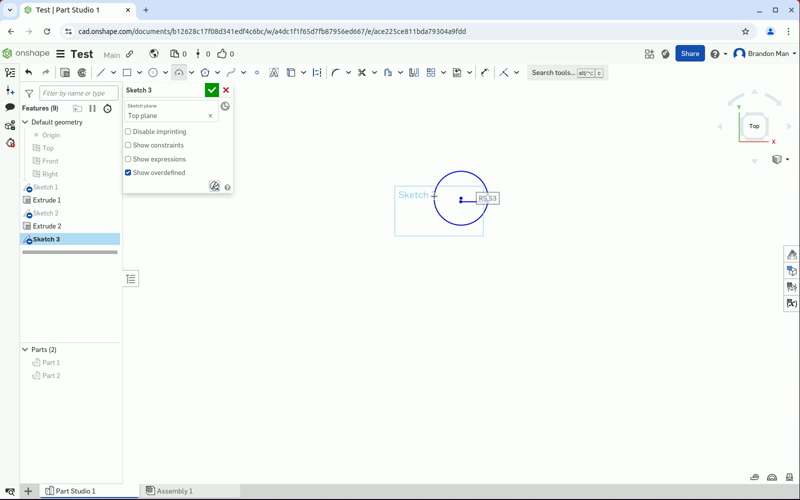
key(esc)
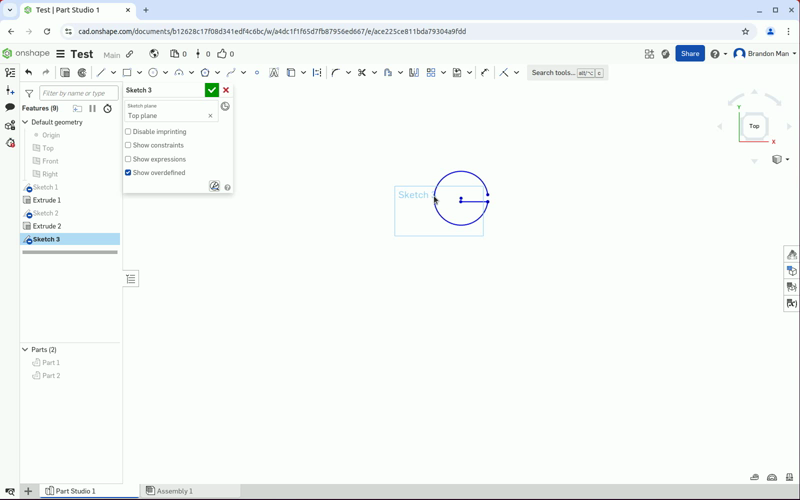
key(l)
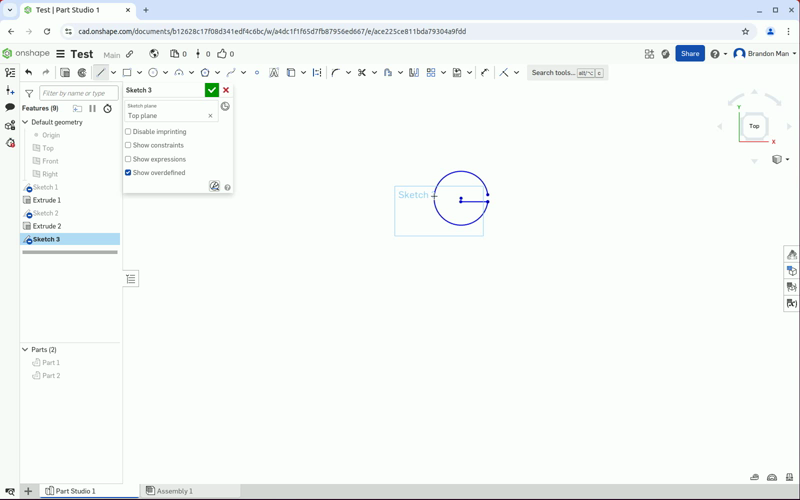
mouse_move(487, 194)
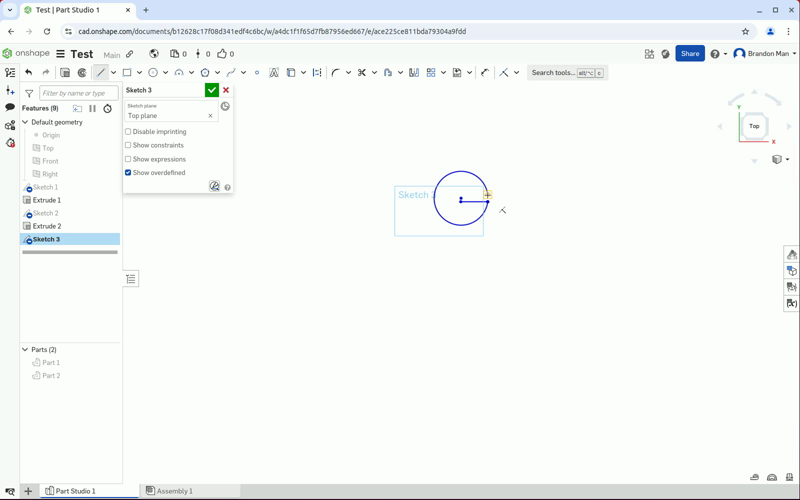
click(487, 194)
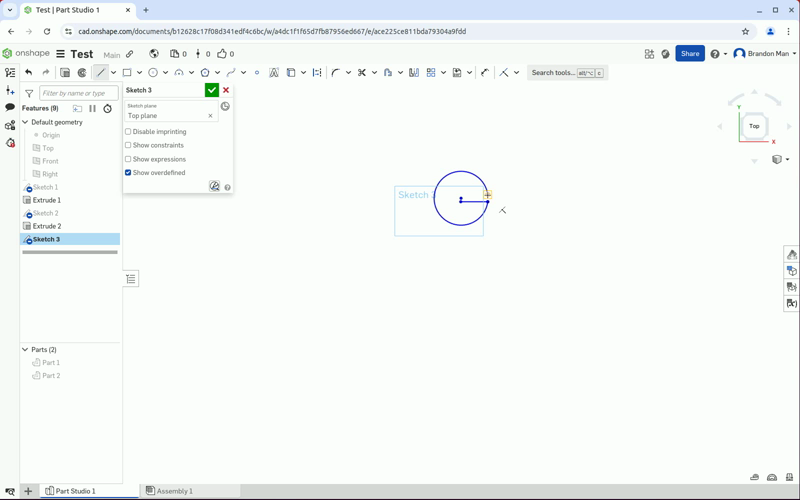
key_down(shift)
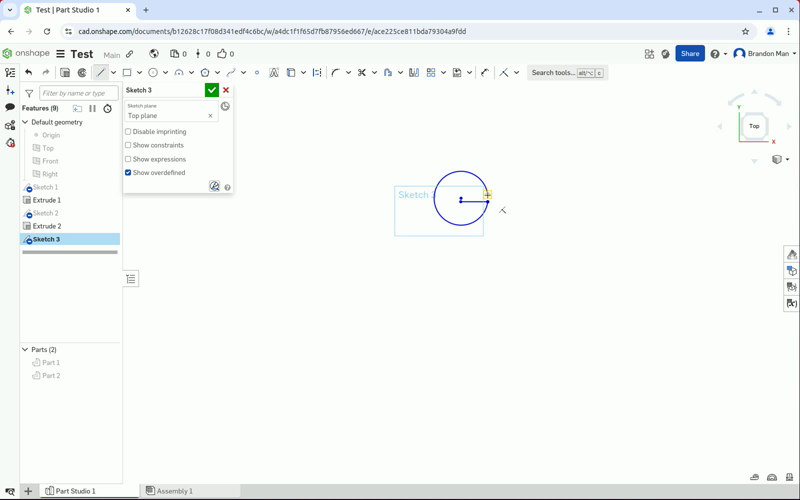
mouse_move(517, 194)
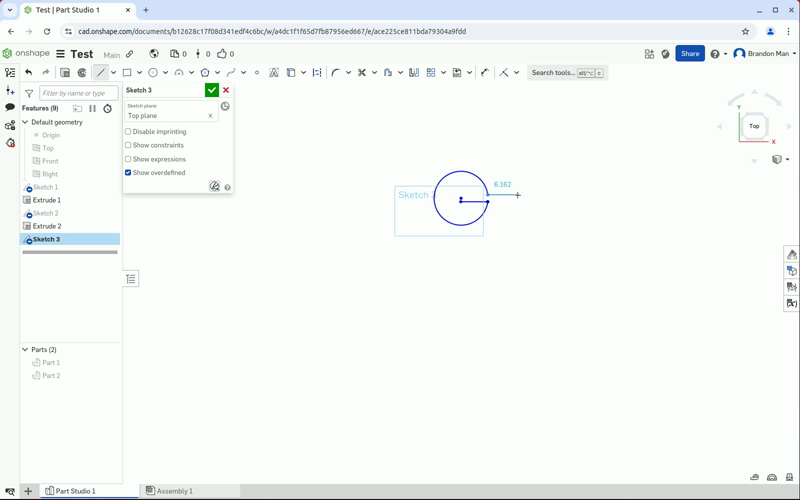
mouse_move(460, 194)
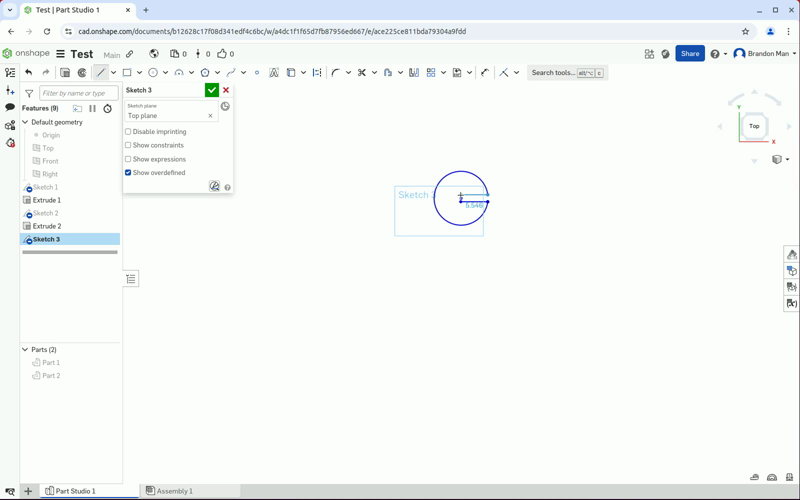
scroll(6)
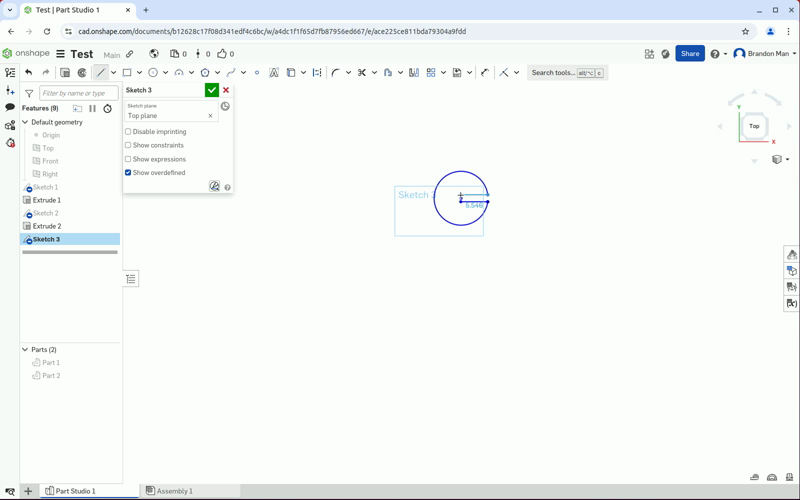
scroll(6)
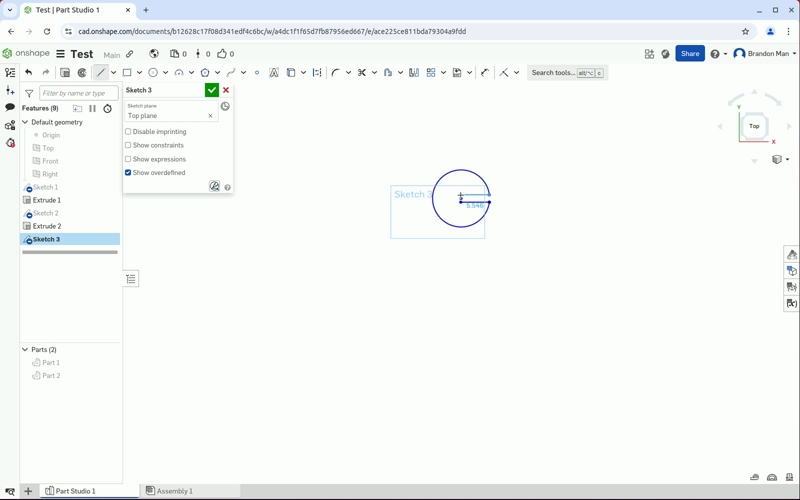
scroll(6)
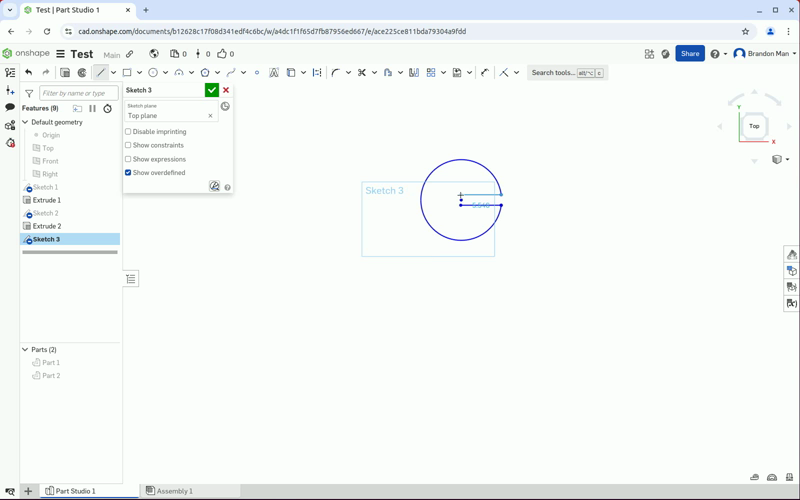
scroll(6)
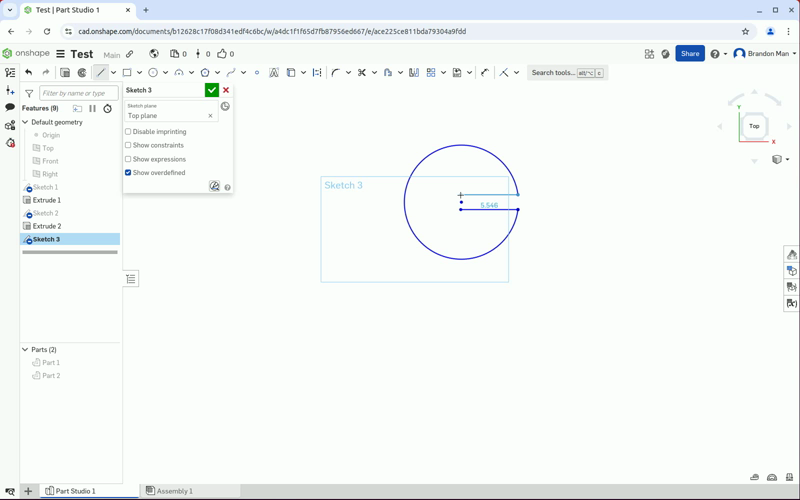
scroll(6)
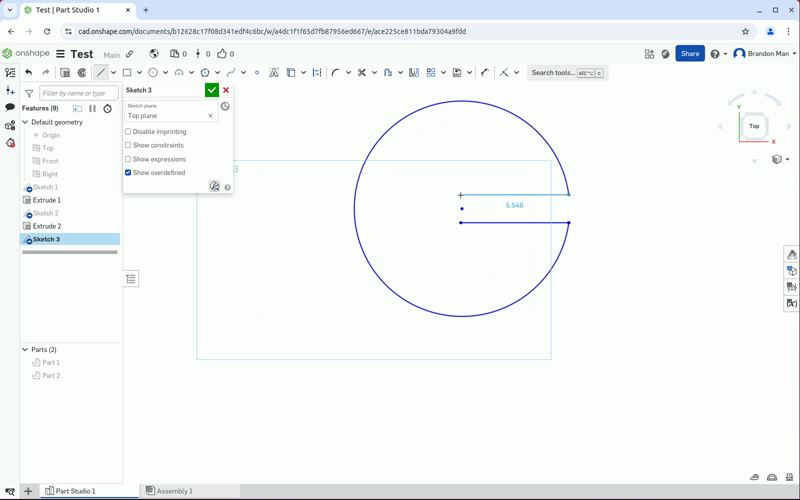
scroll(6)
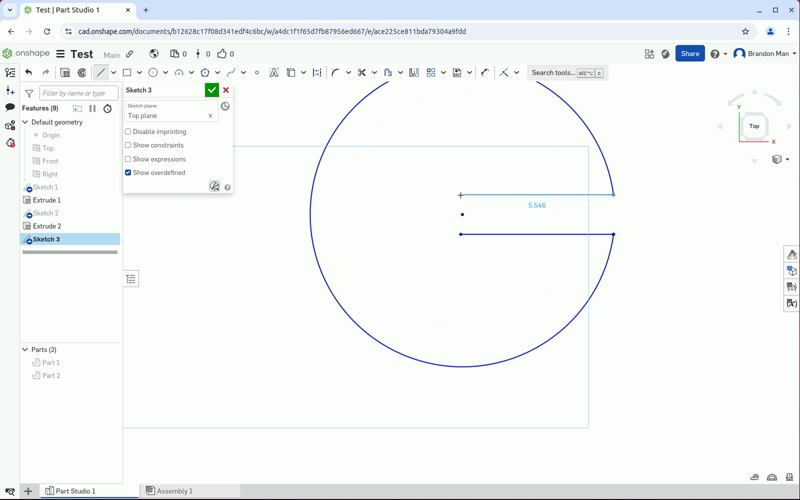
scroll(6)
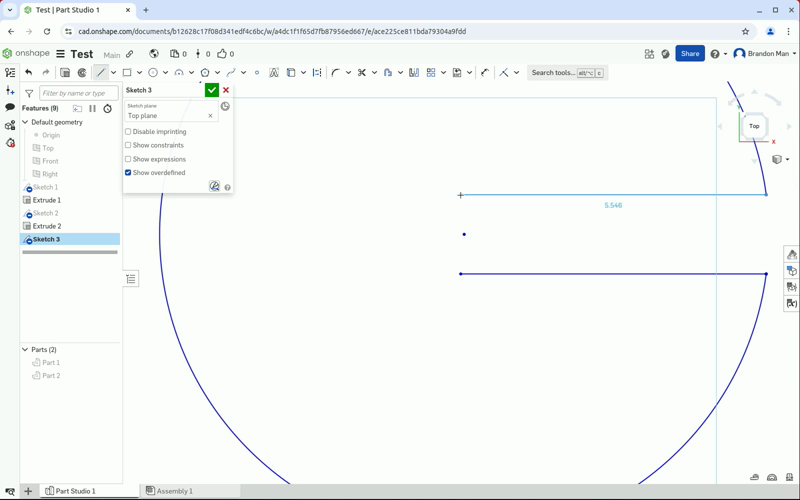
click(460, 194)
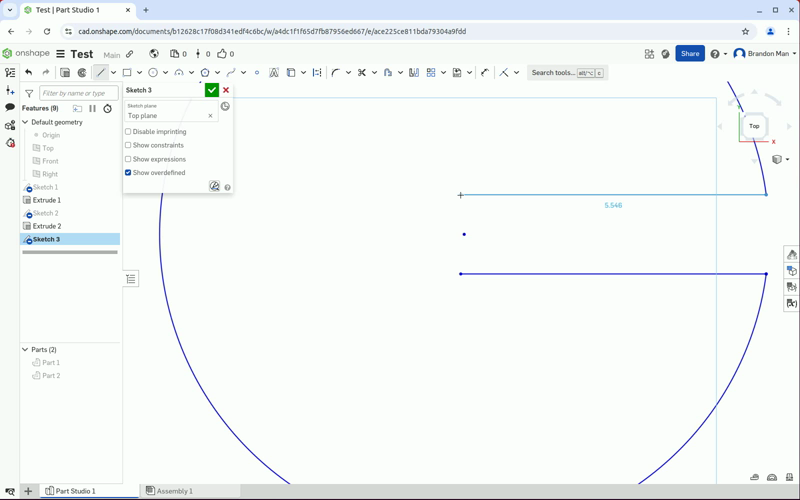
scroll(-6)
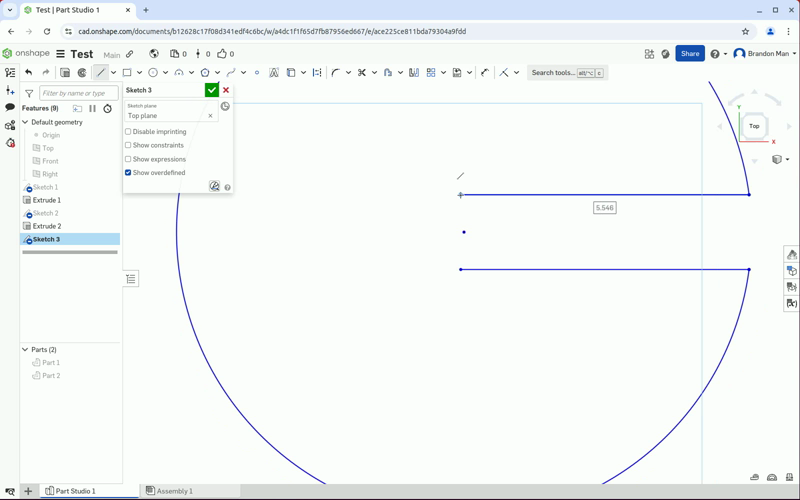
scroll(-6)
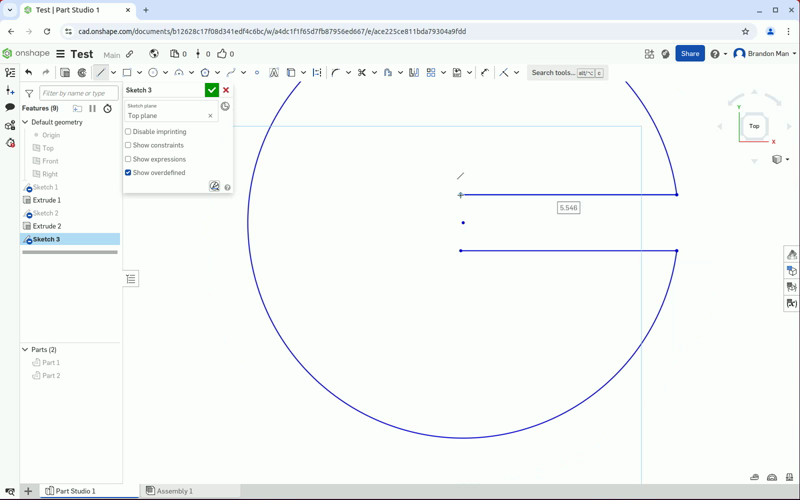
scroll(-6)
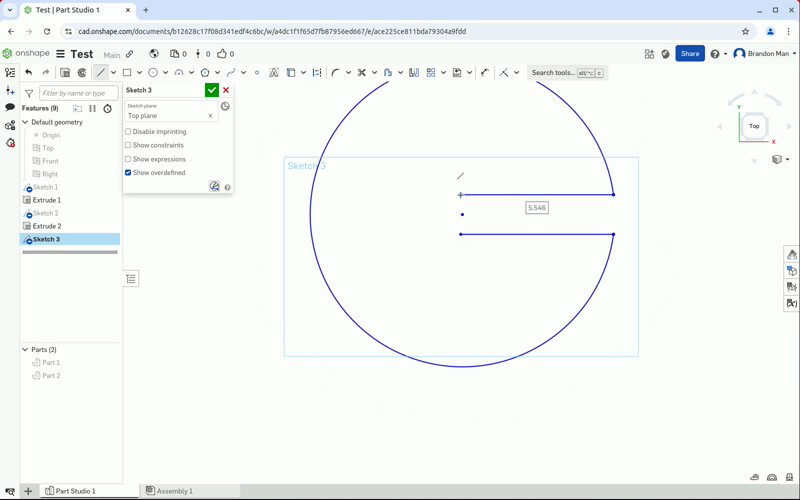
scroll(-6)
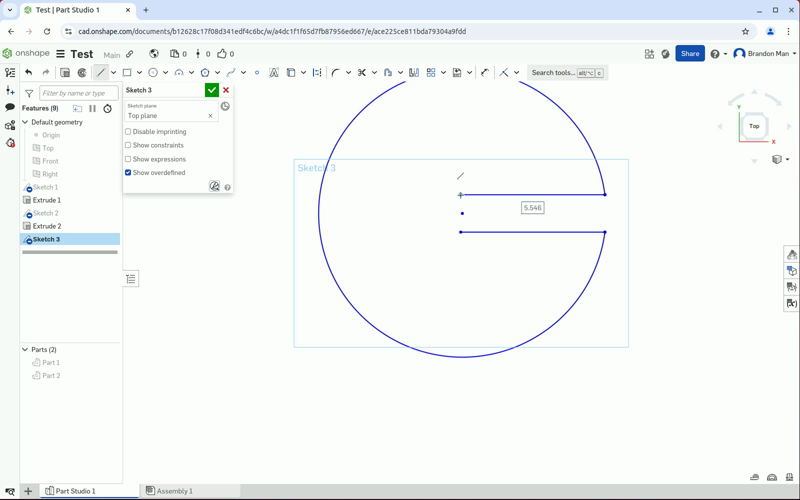
scroll(-6)
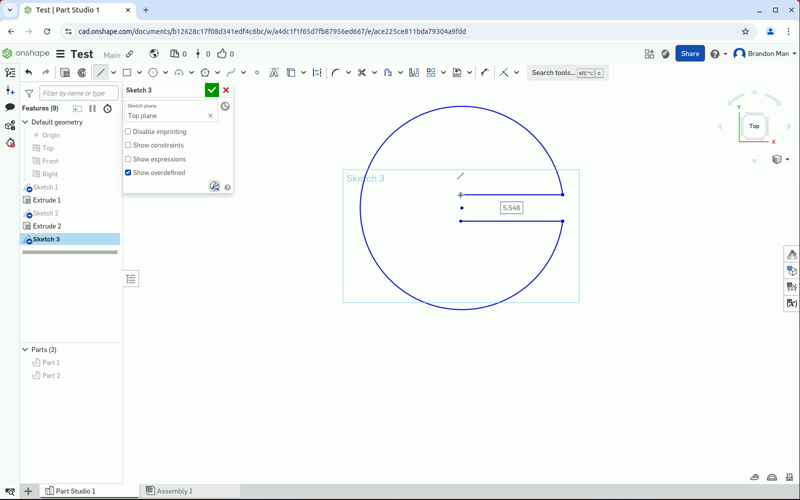
scroll(-6)
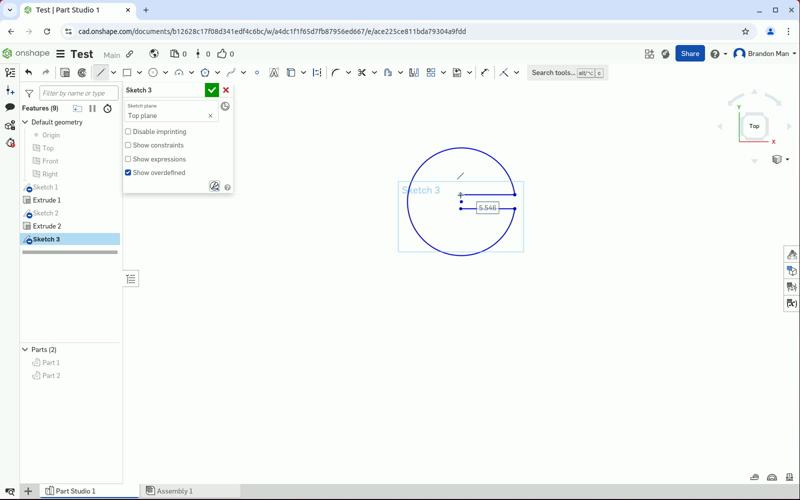
scroll(-6)
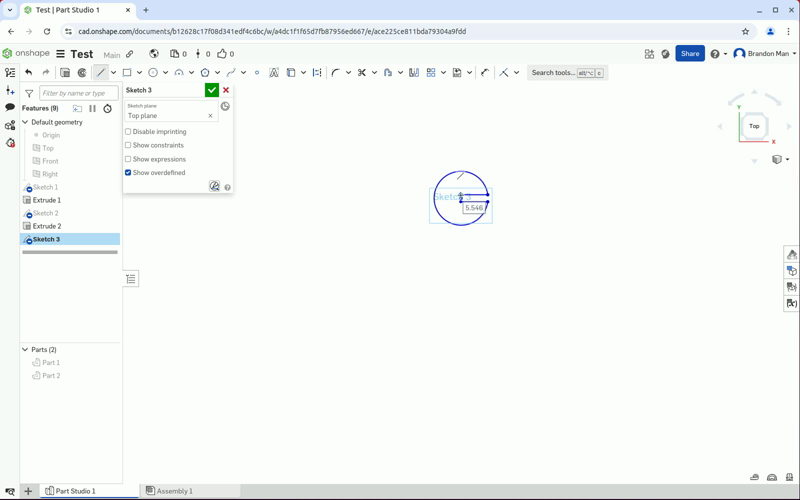
key_up(shift)
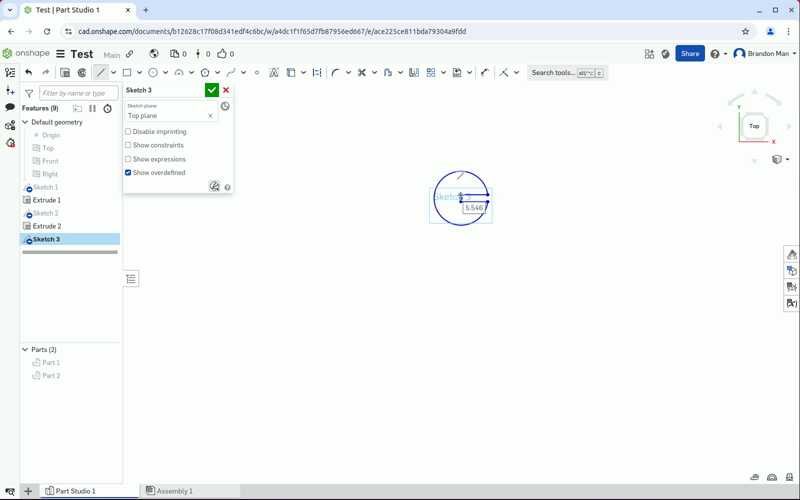
mouse_move(490, 194)
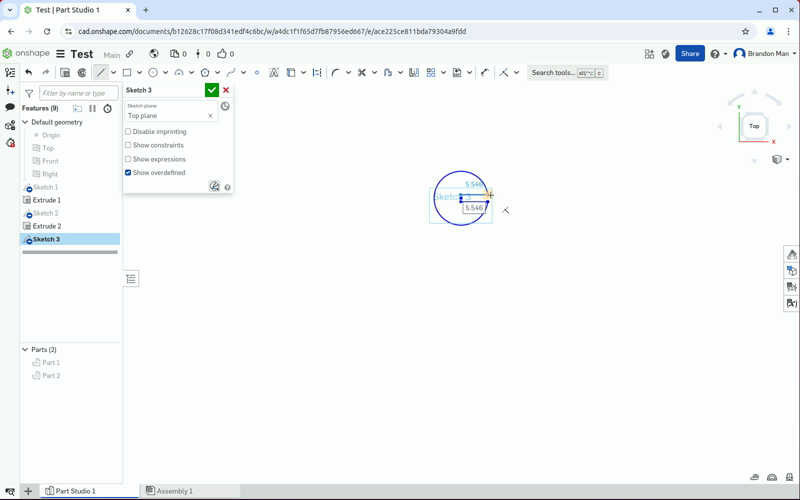
key_down(shift)
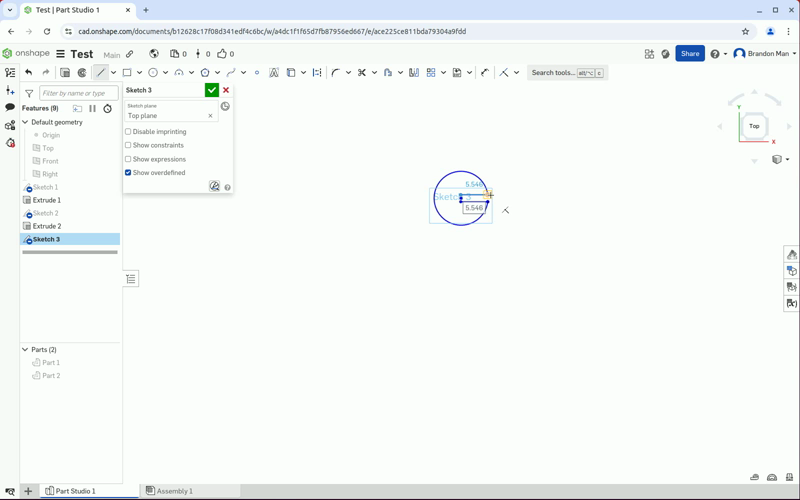
mouse_move(460, 201)
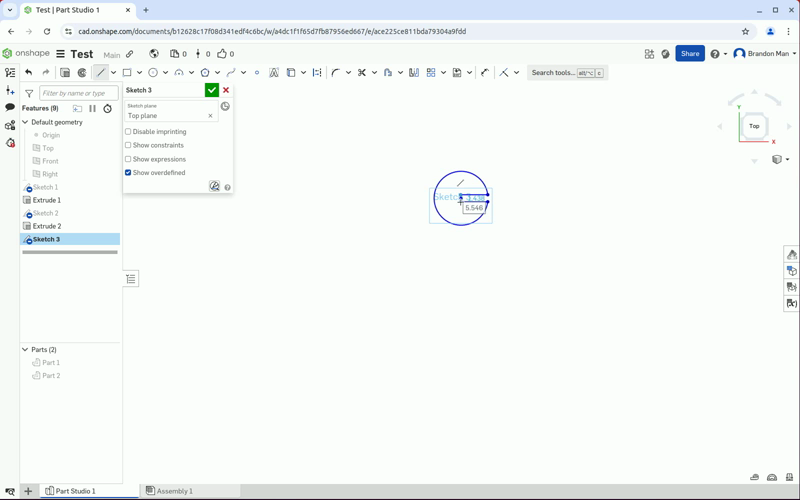
scroll(6)
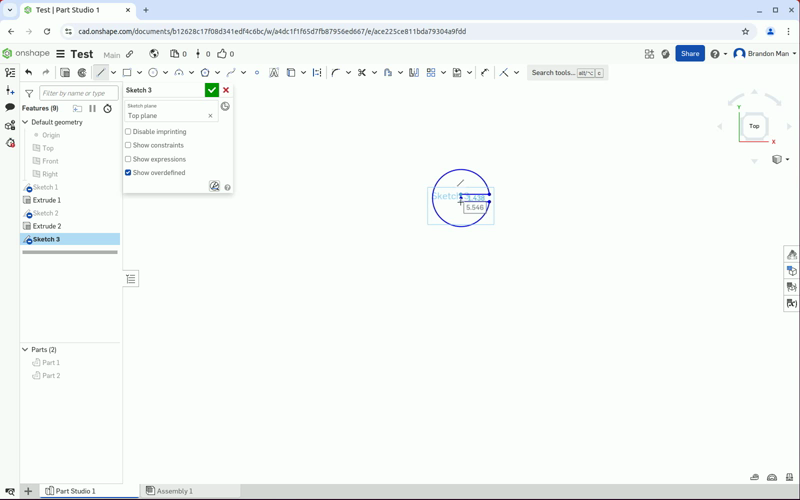
scroll(6)
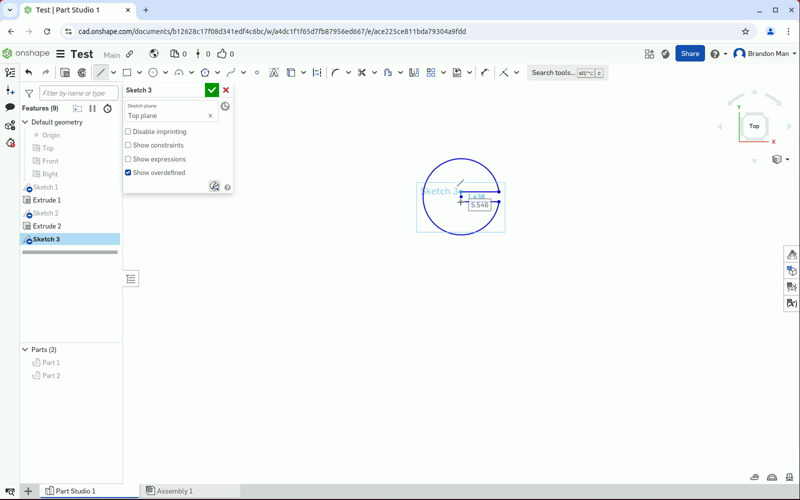
scroll(6)
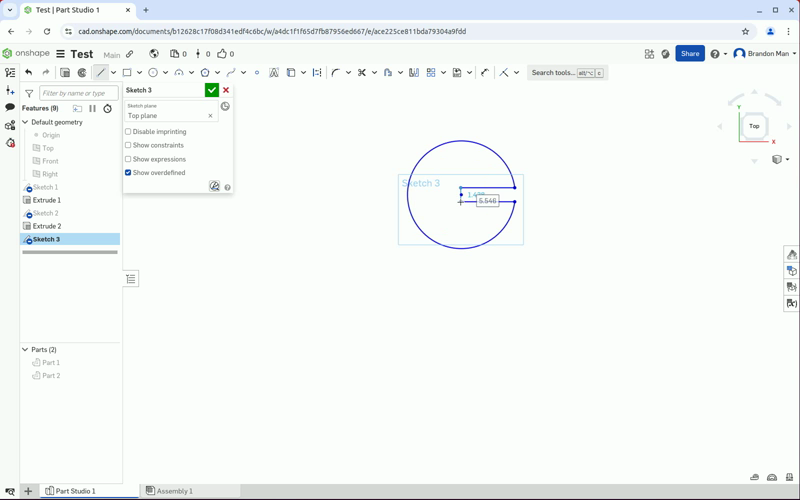
scroll(6)
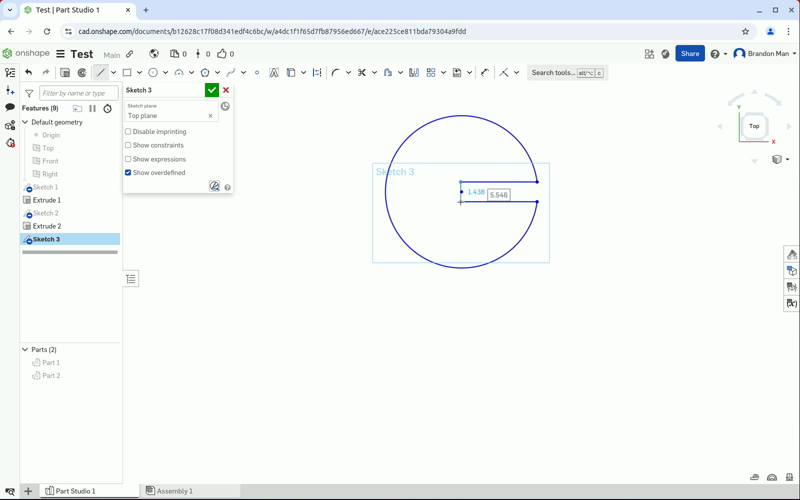
scroll(6)
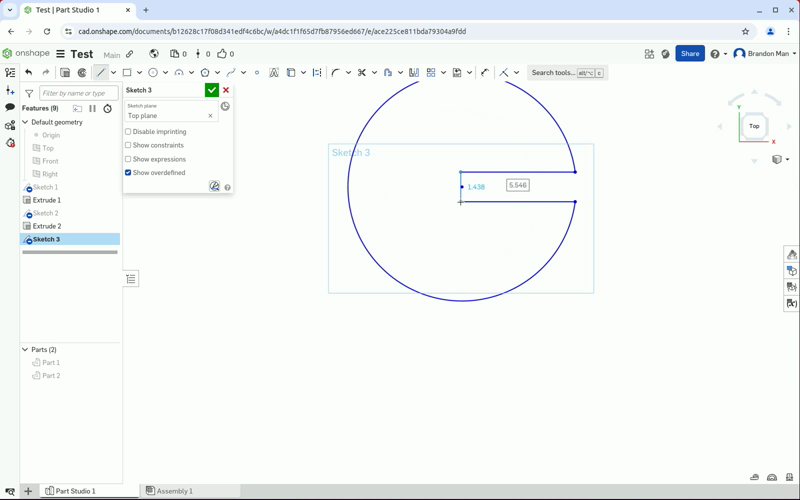
scroll(6)
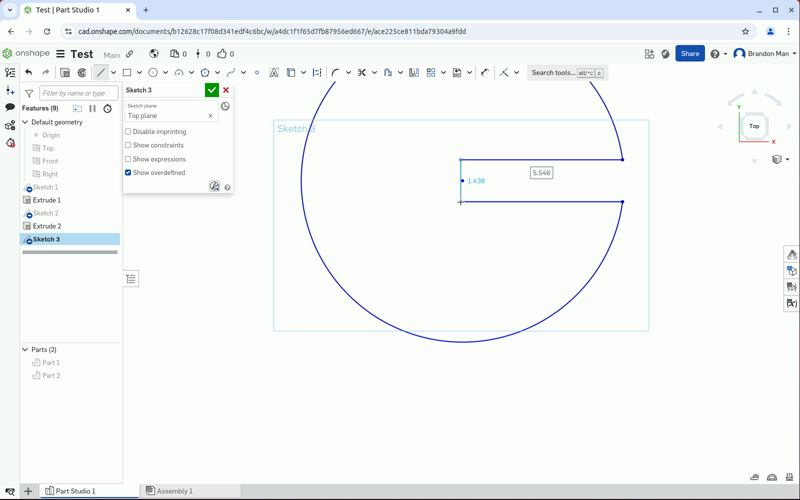
scroll(6)
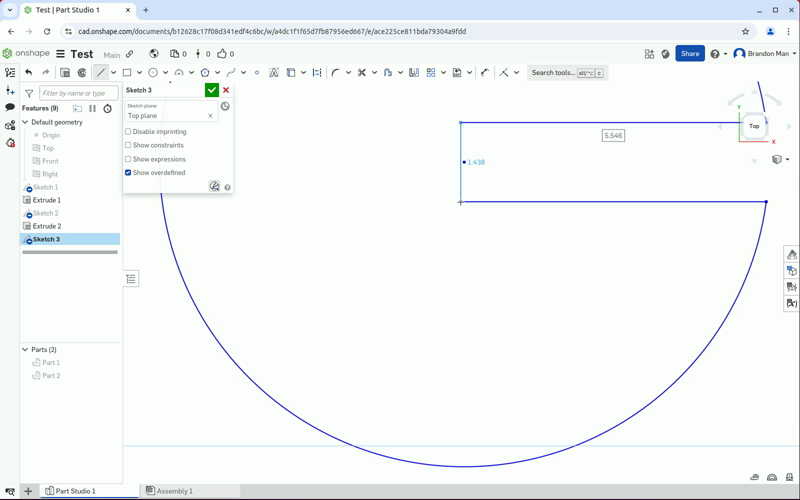
key_up(shift)
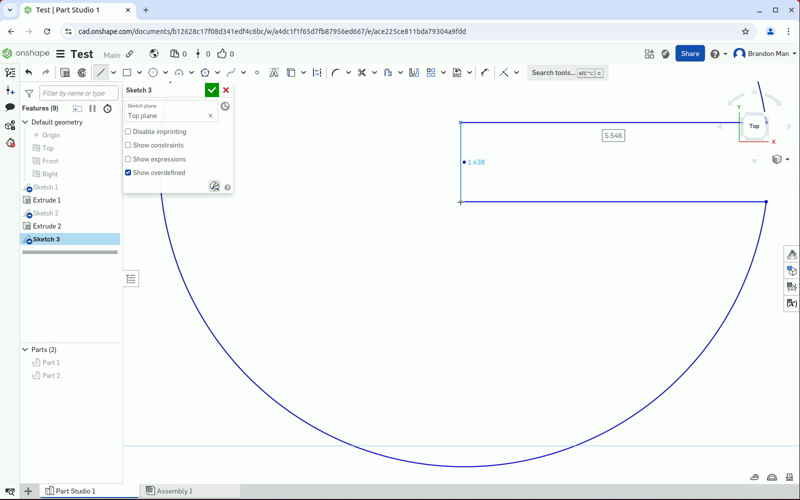
click(460, 201)
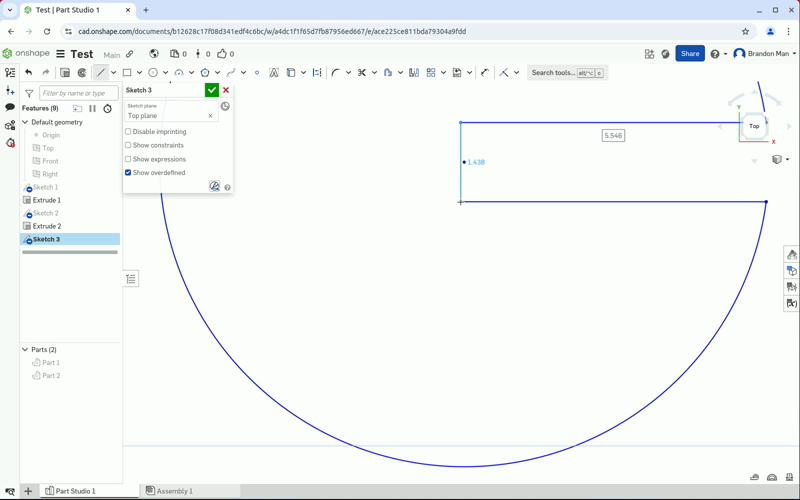
scroll(-6)
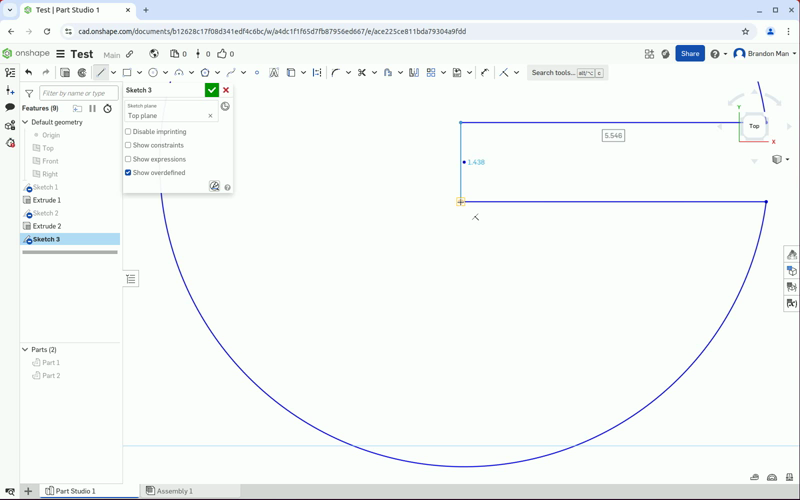
scroll(-6)
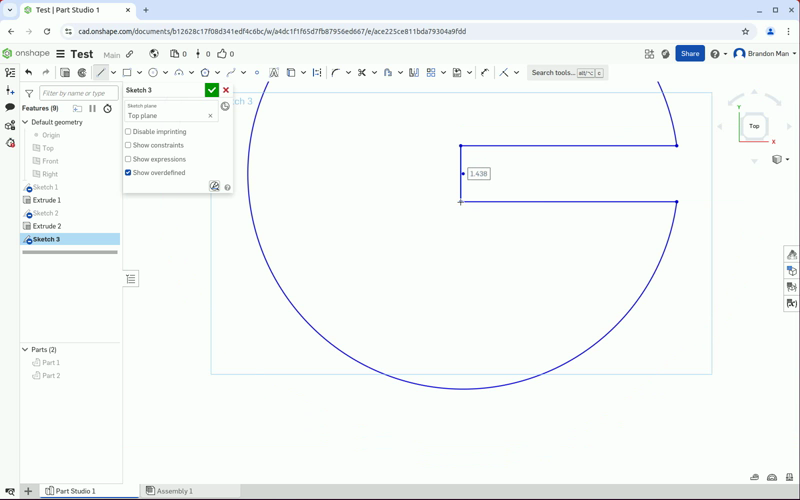
scroll(-6)
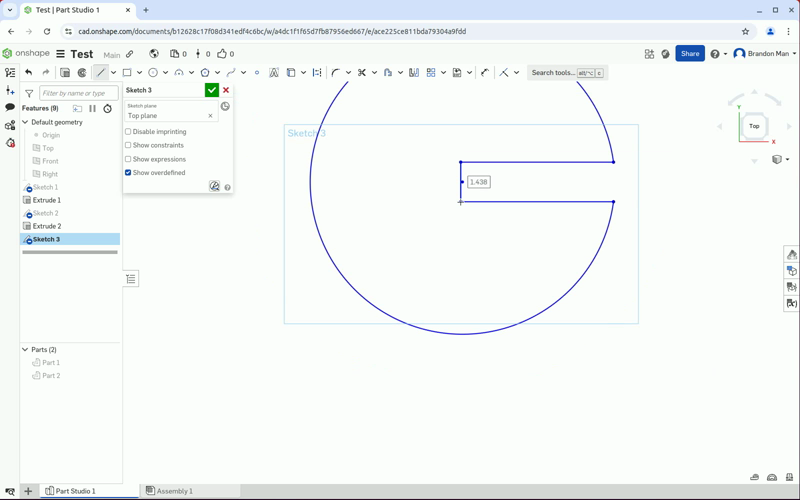
scroll(-6)
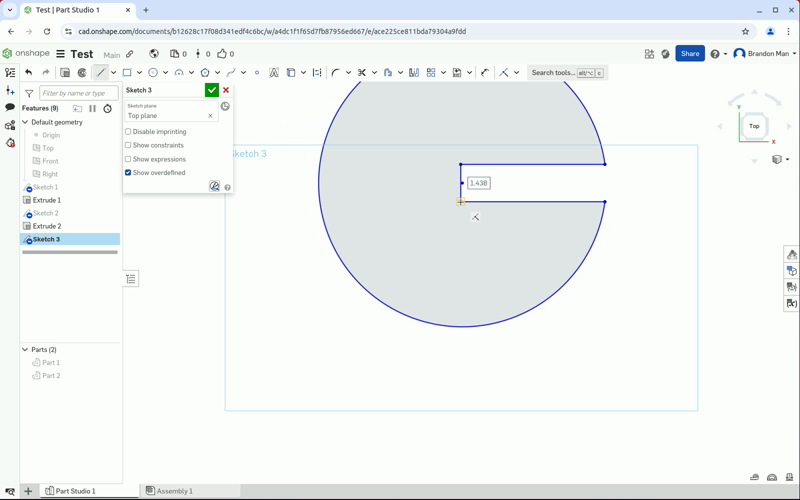
scroll(-6)
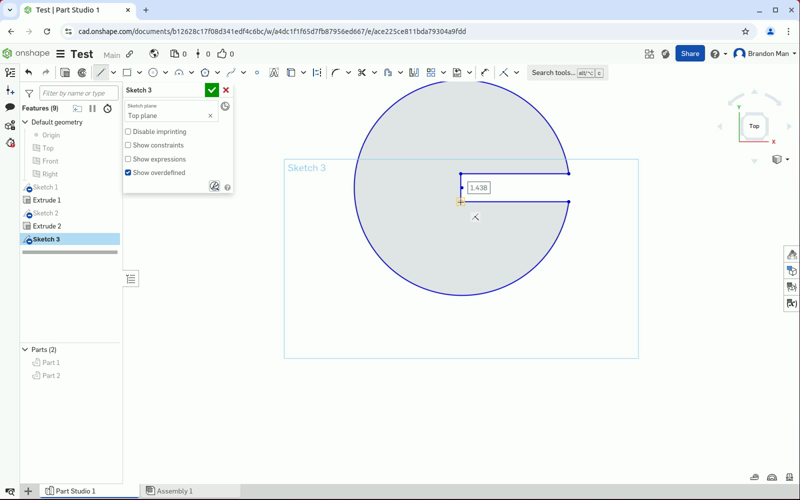
scroll(-6)
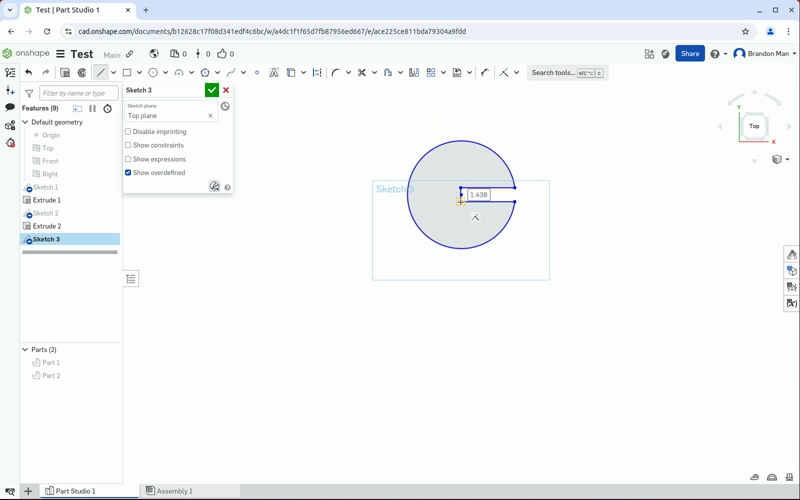
scroll(-6)
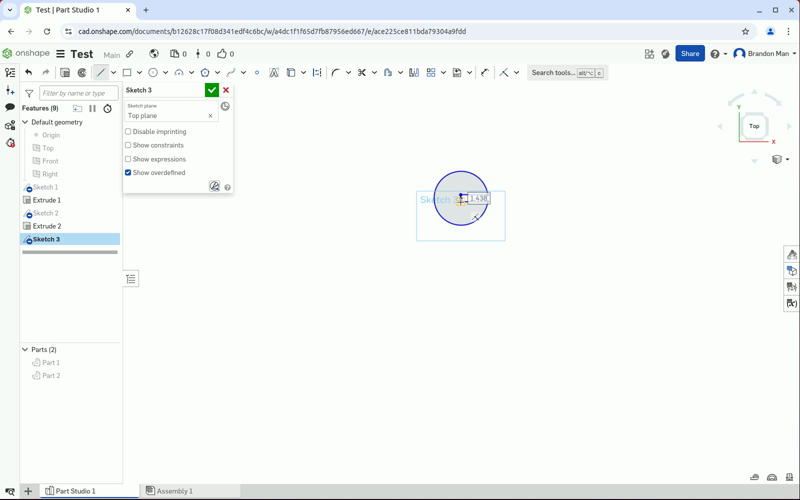
key(esc)
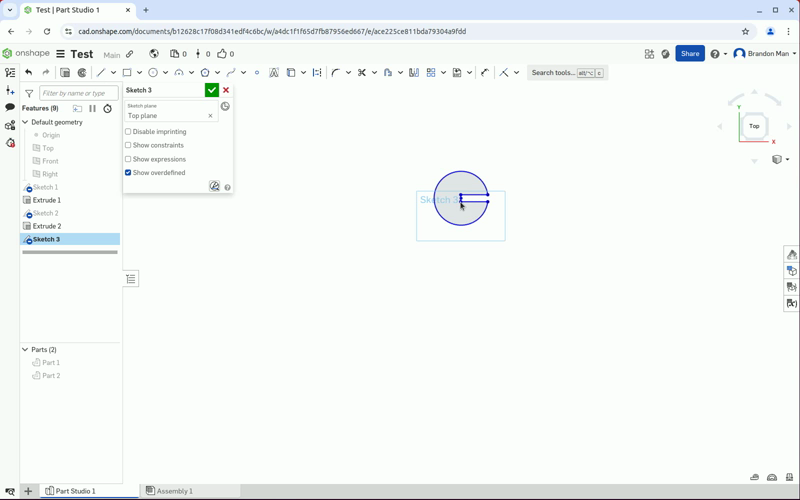
mouse_move(469, 173)
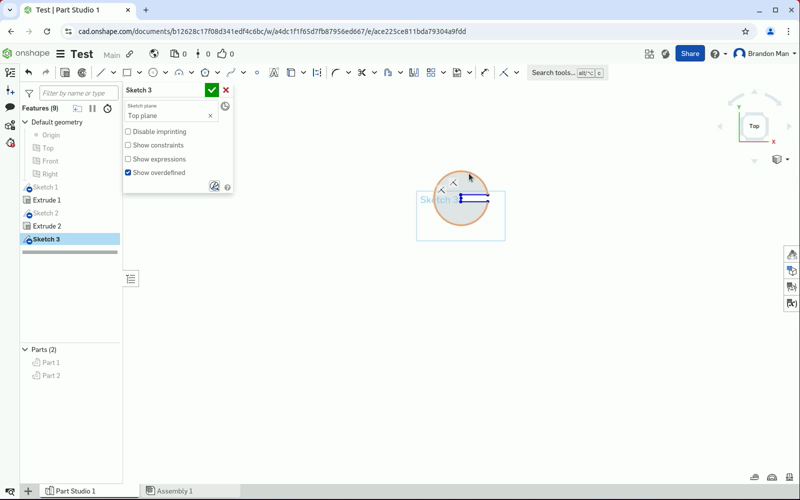
click(469, 173)
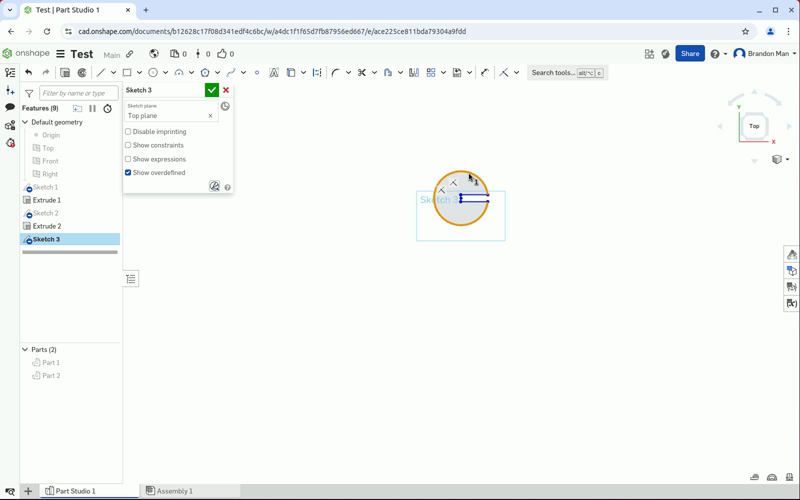
mouse_move(73, 352)
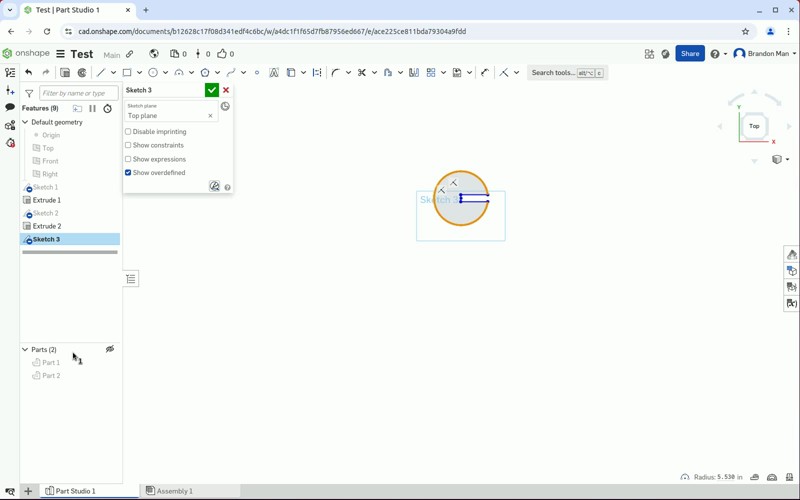
key(shift+y)
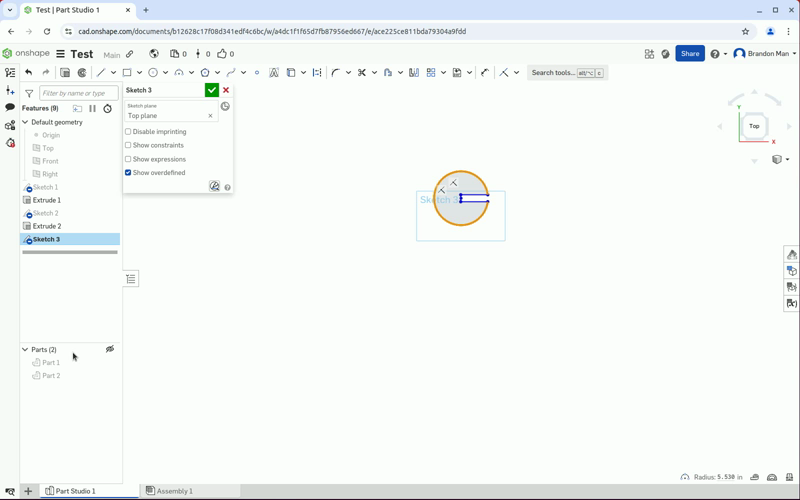
key(shift+e)
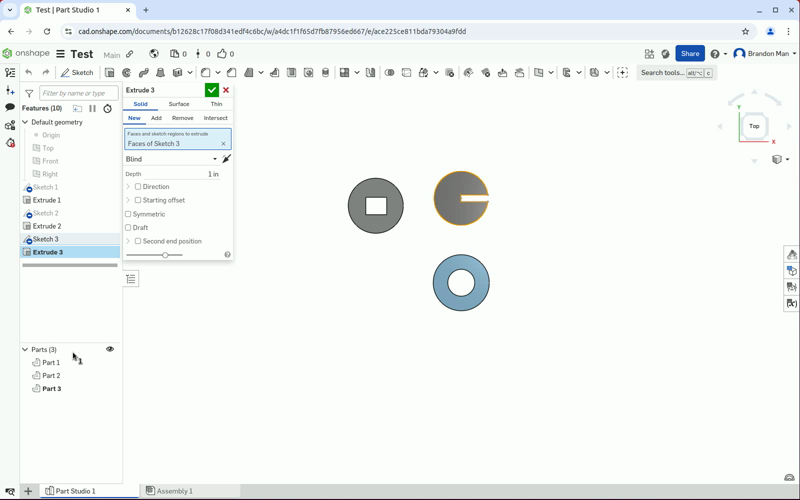
mouse_move(143, 106)
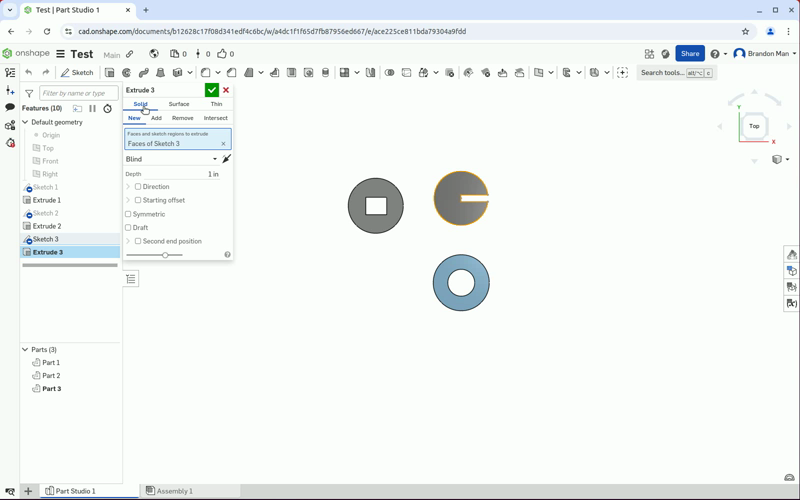
click(143, 106)
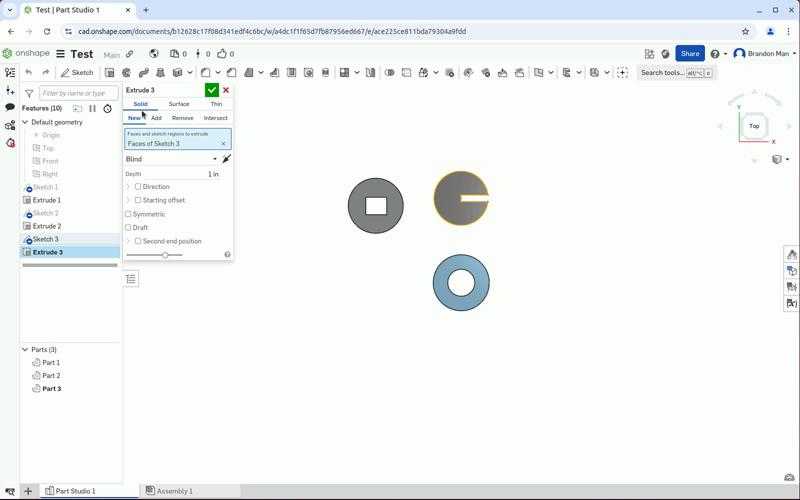
mouse_move(137, 120)
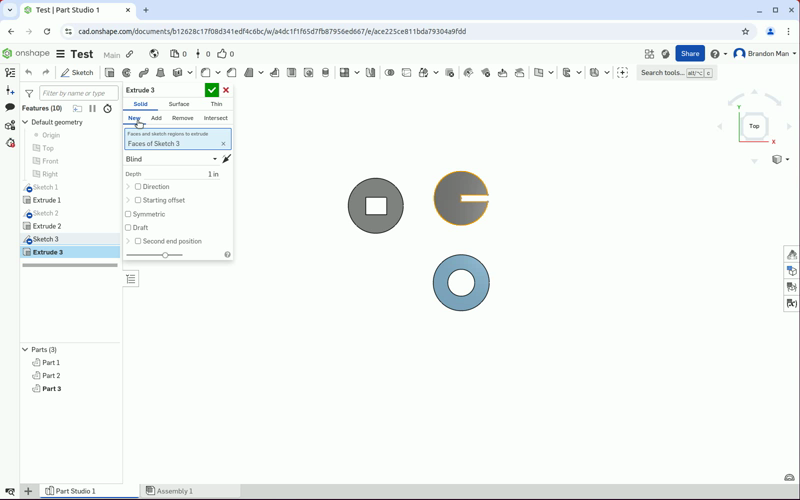
click(137, 120)
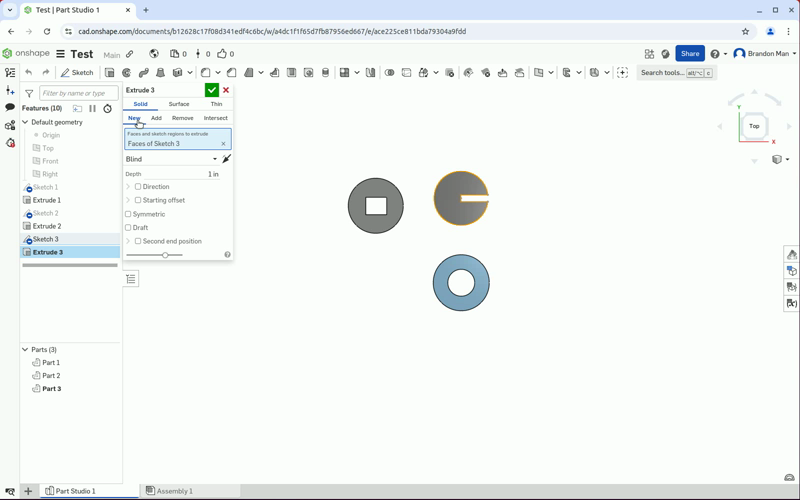
key(tab, 4)
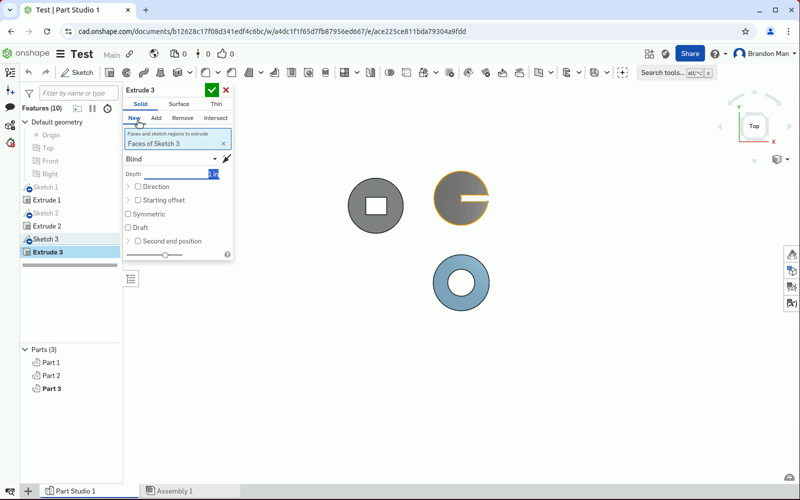
text(0.481)
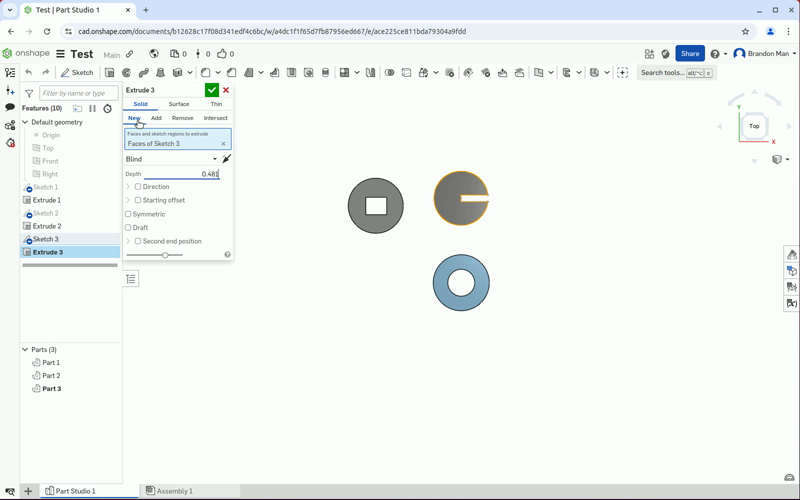
key(enter)
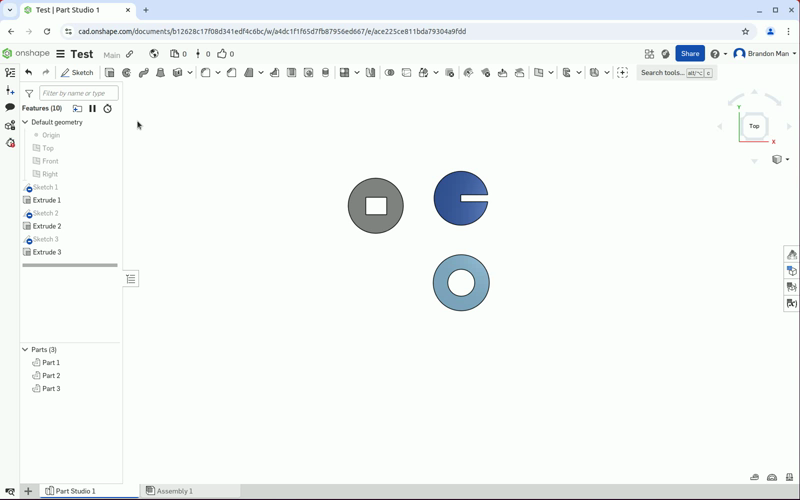
key(shift+h)
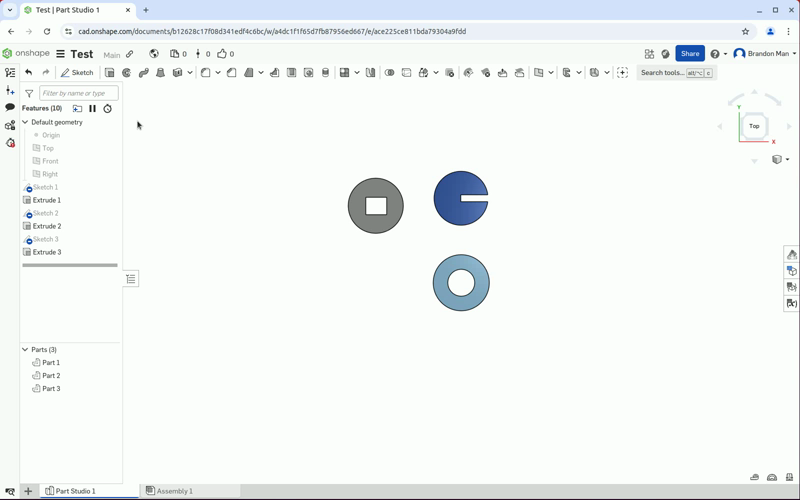
key(shift+h)
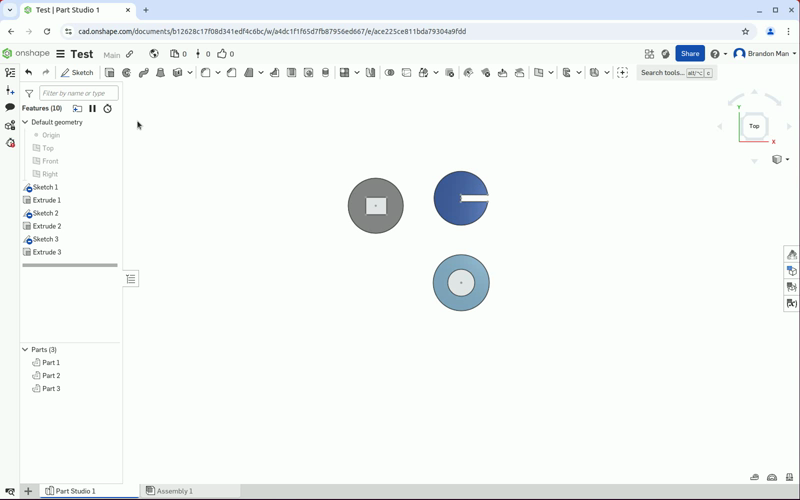
key(shift+7)
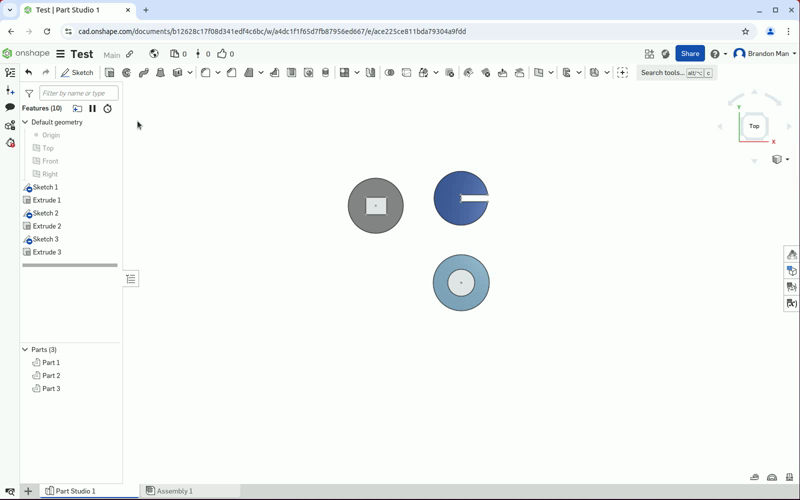
key(up, 3)
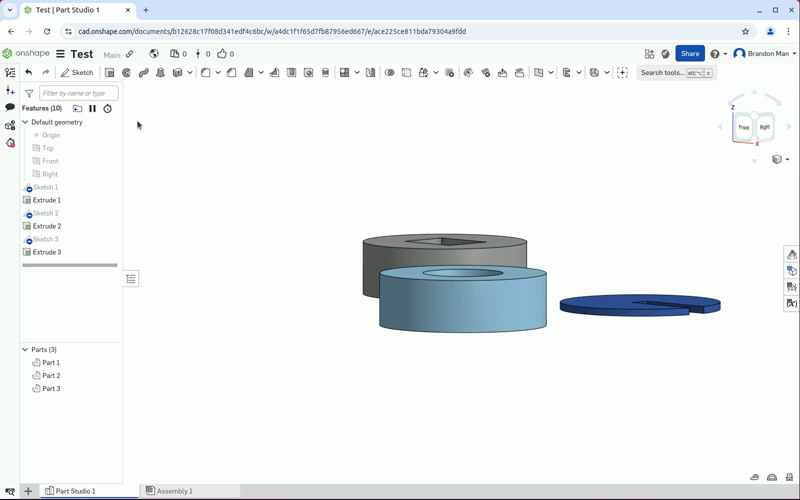
key(left, 3)
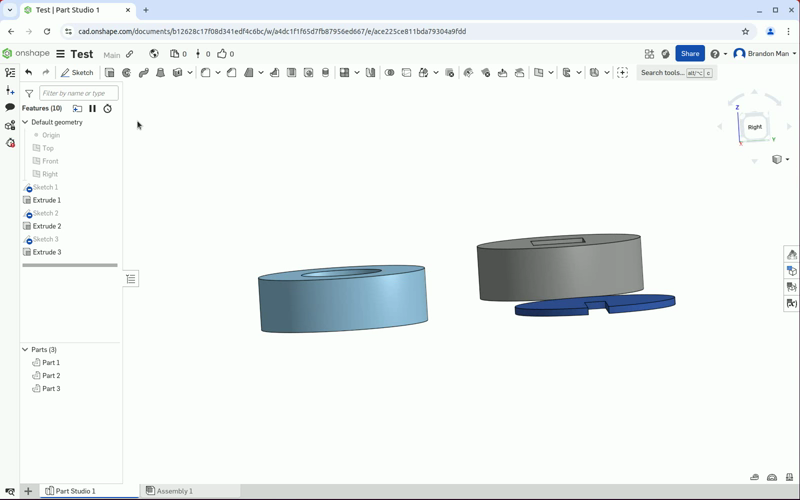
key(right, 3)
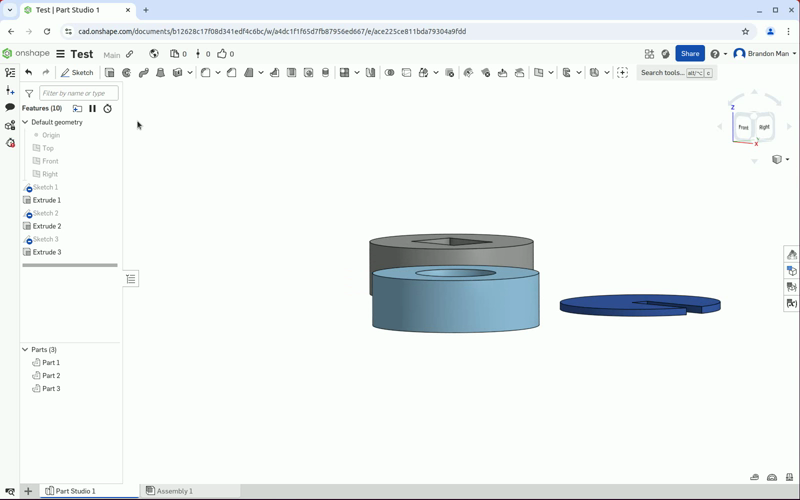
key(down, 3)
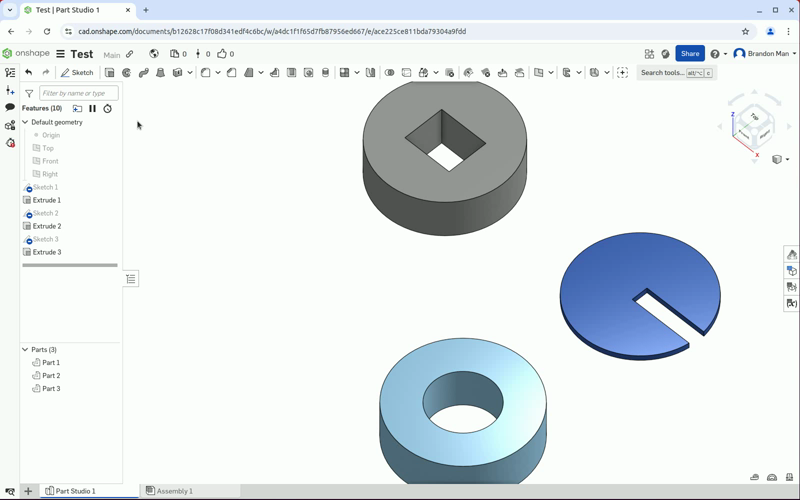
mouse_move(73, 189)
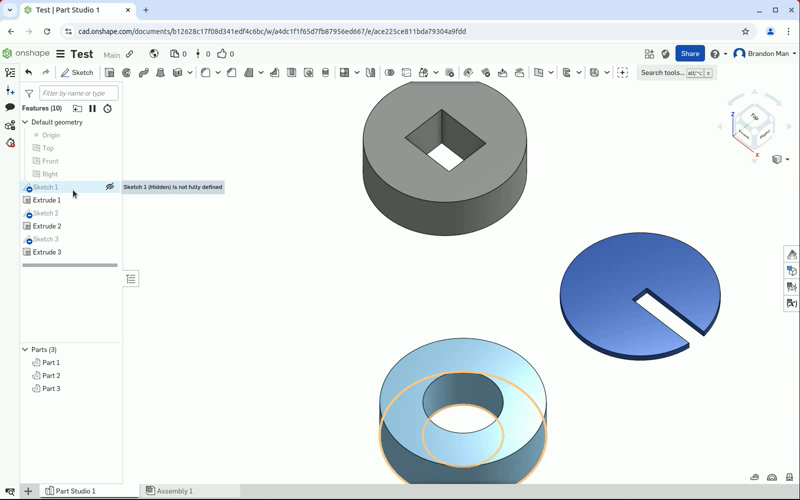
click(73, 189)